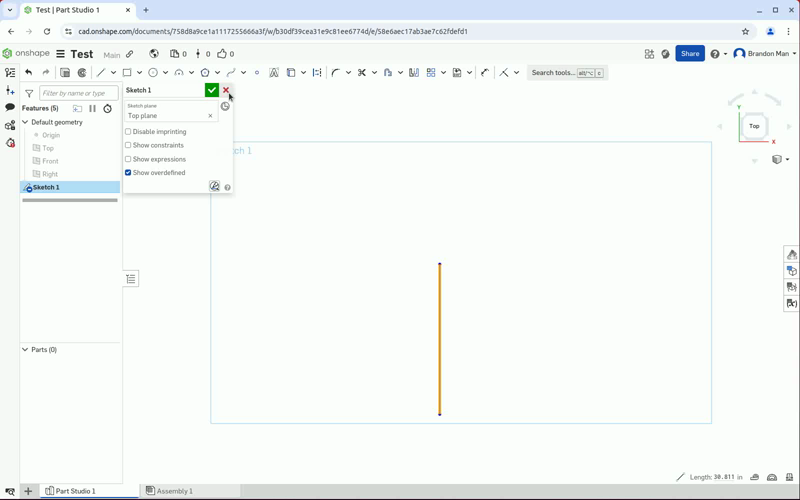
key(shift+h)
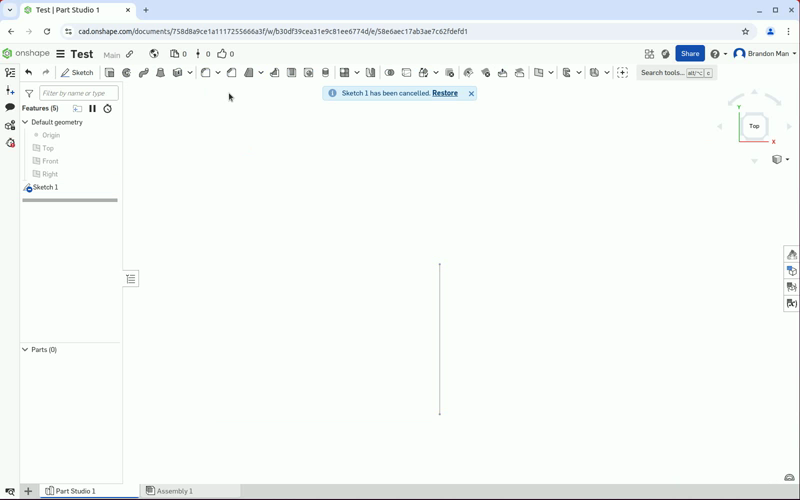
key(shift+s)
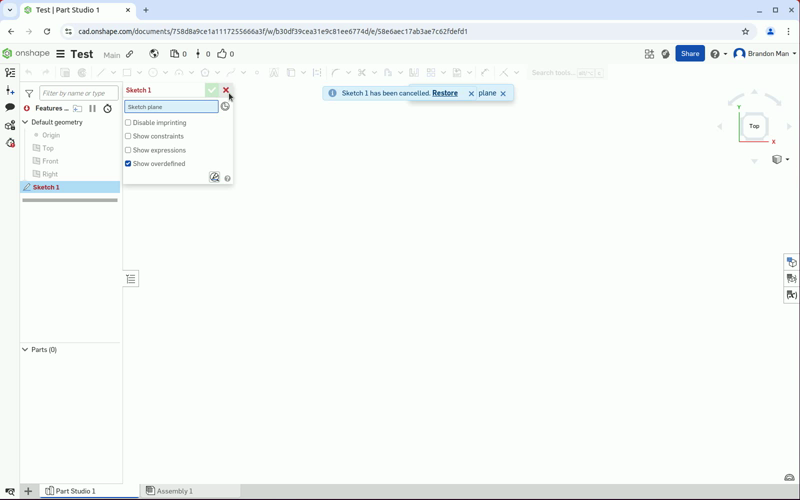
mouse_move(73, 150)
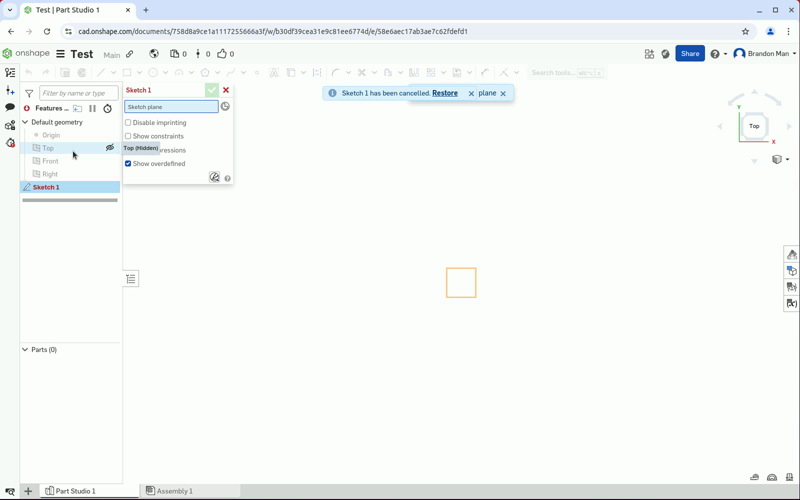
click(73, 150)
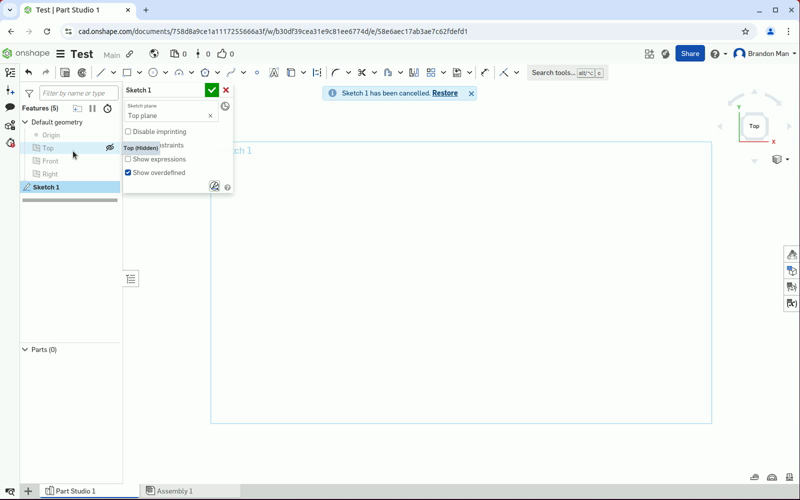
mouse_move(73, 352)
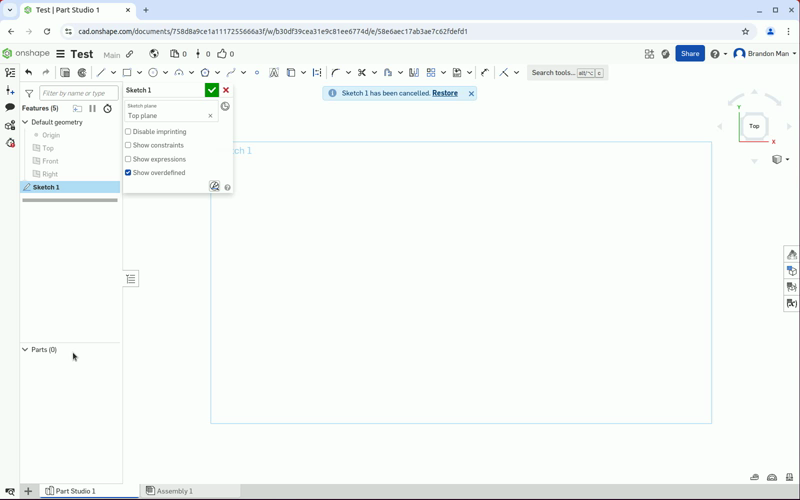
key(y)
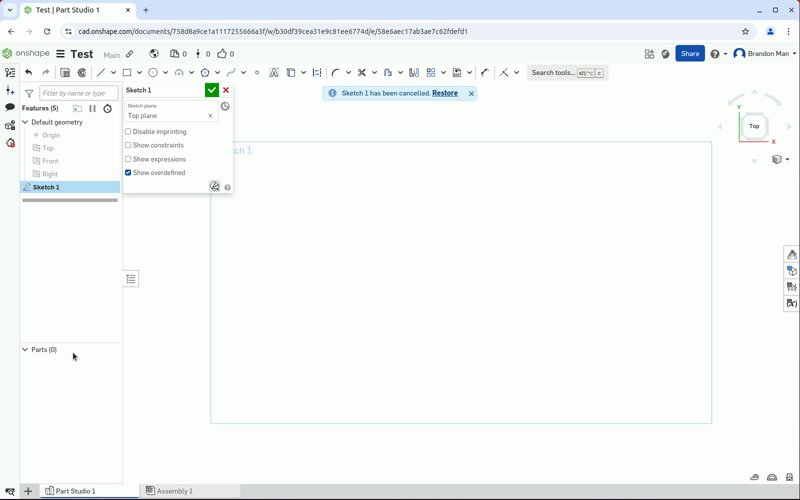
key(l)
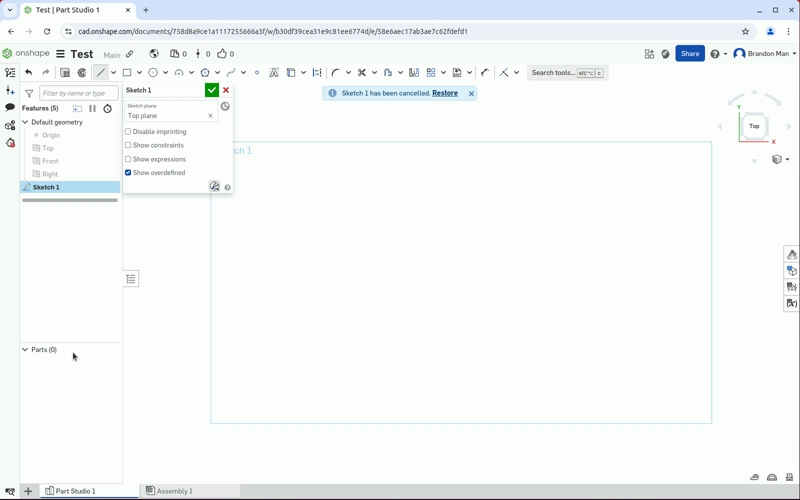
key_down(shift)
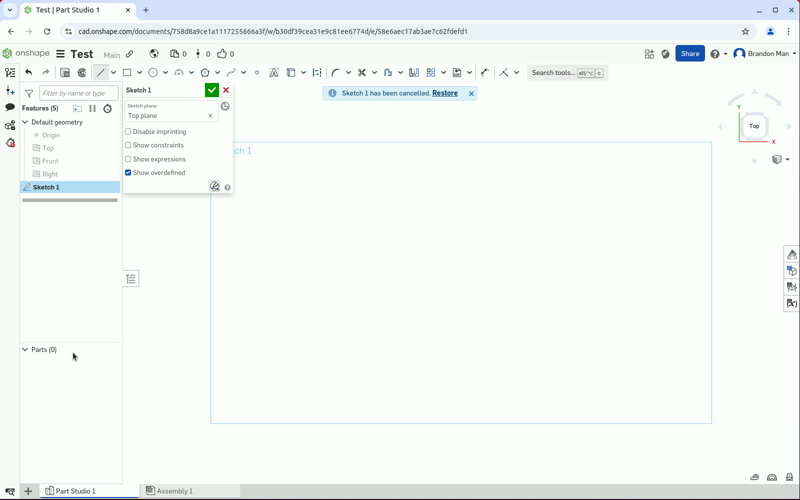
mouse_move(348, 303)
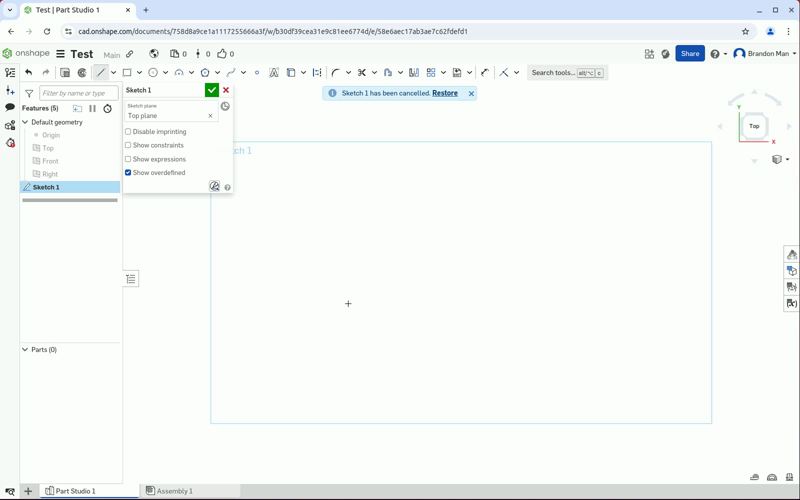
click(348, 303)
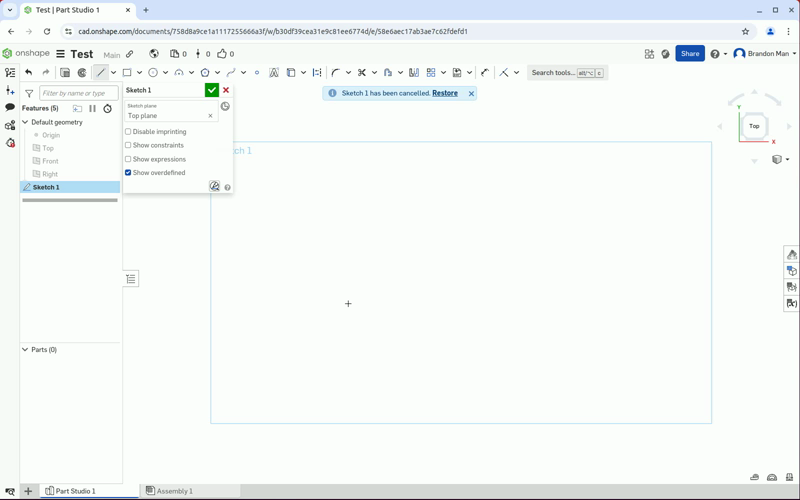
key_up(shift)
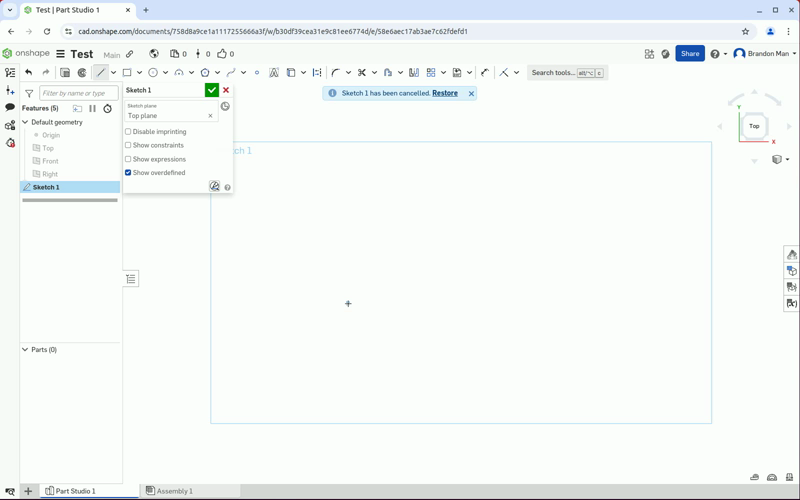
key_down(shift)
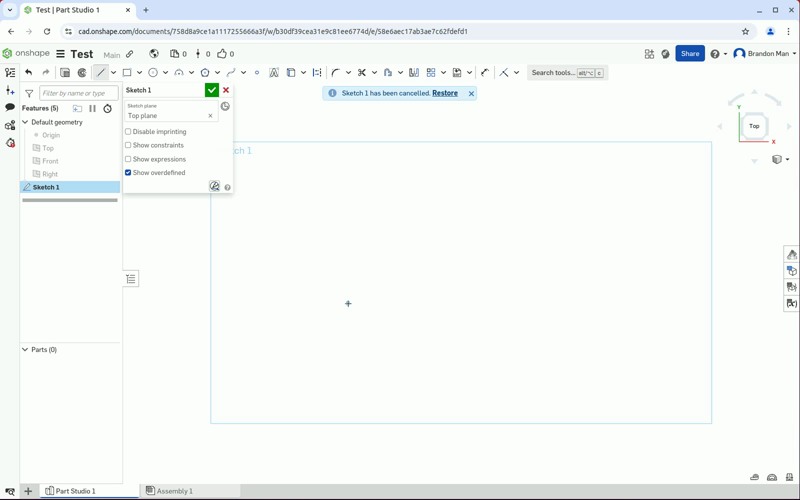
mouse_move(572, 303)
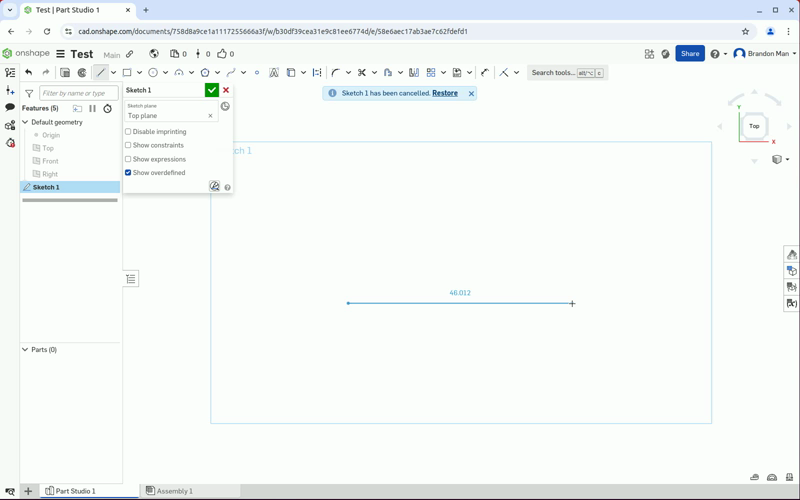
click(572, 303)
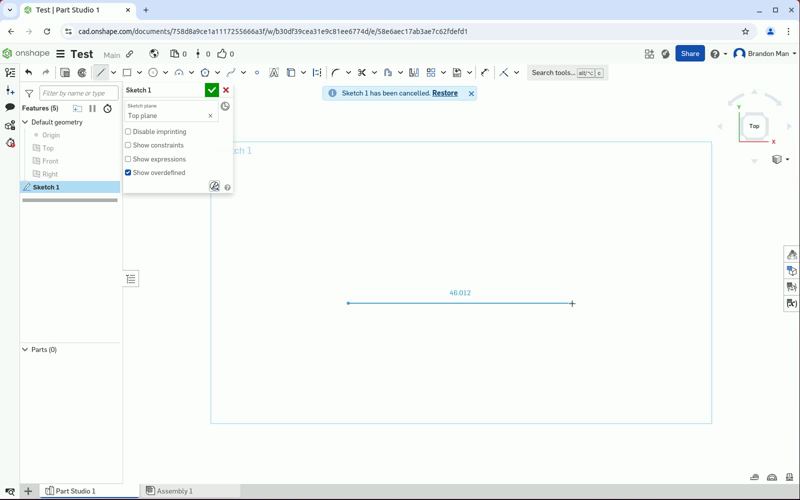
key_up(shift)
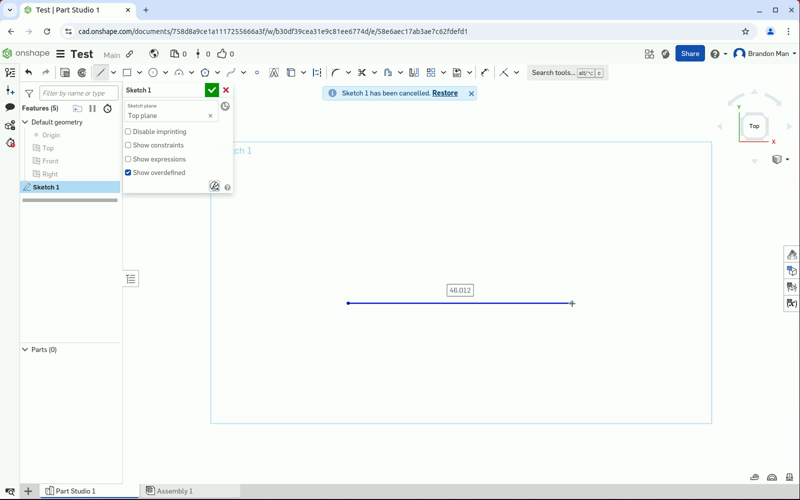
key_down(shift)
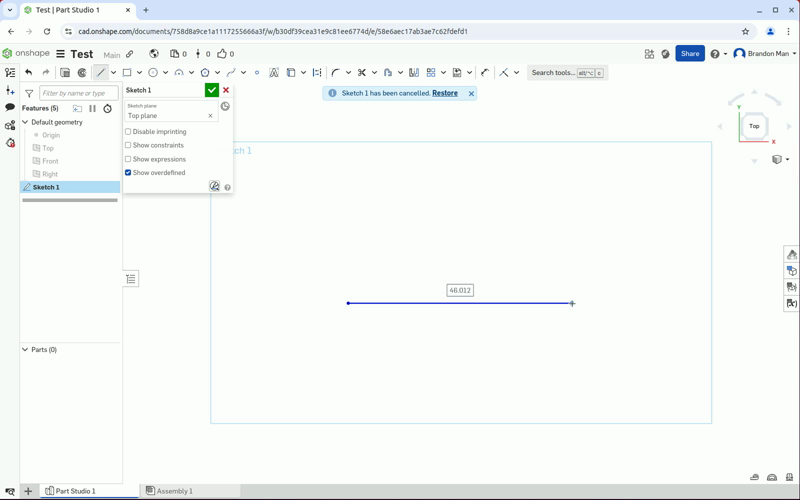
mouse_move(589, 303)
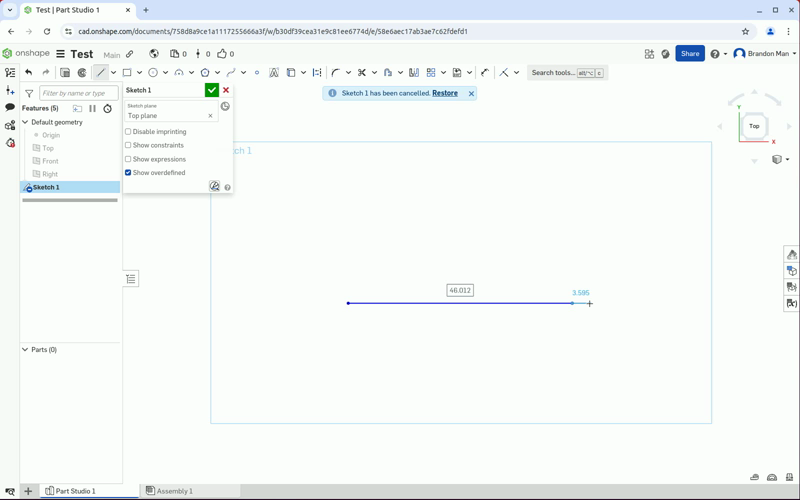
mouse_move(572, 262)
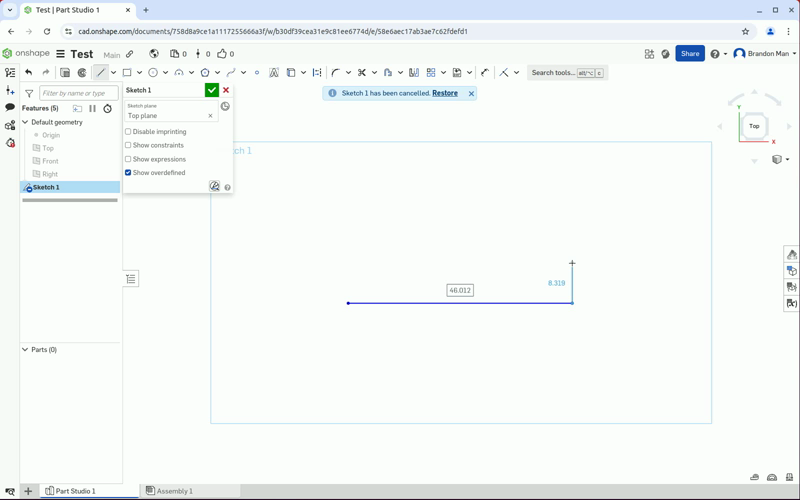
click(572, 262)
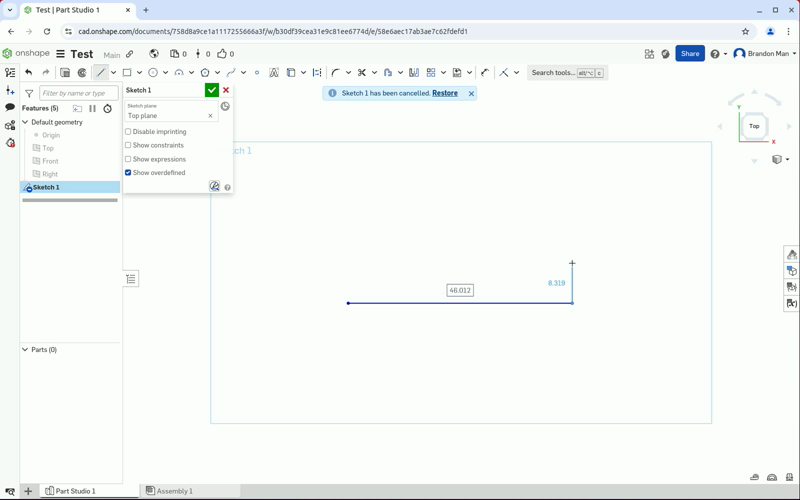
key_up(shift)
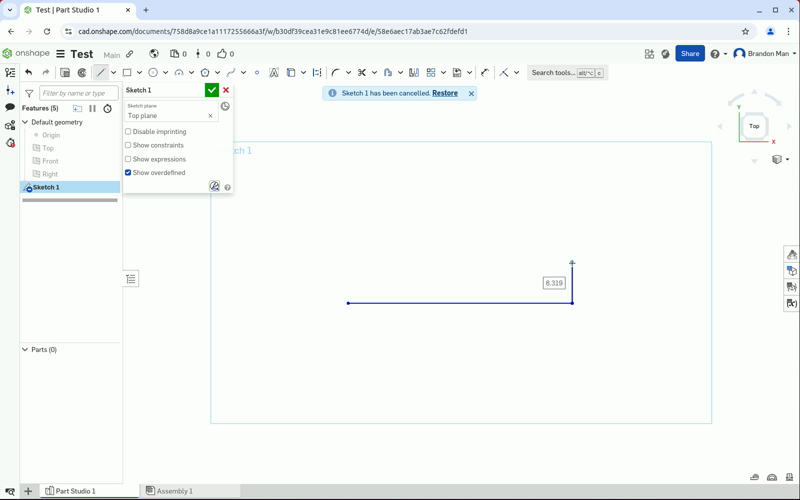
key_down(shift)
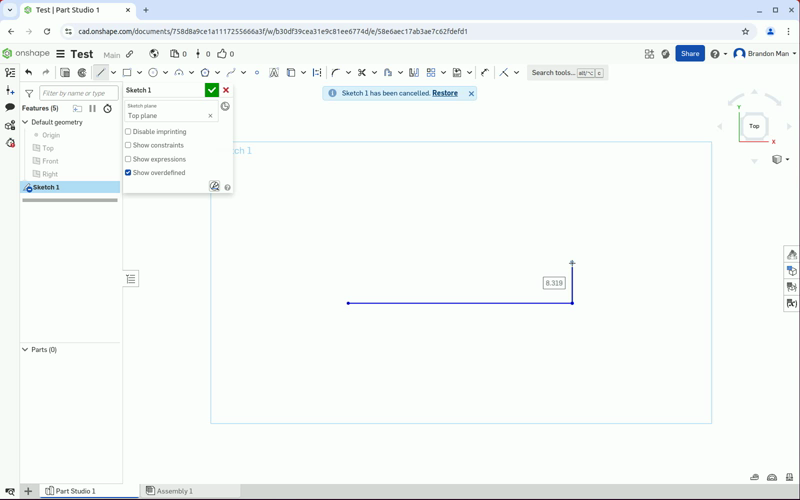
mouse_move(348, 262)
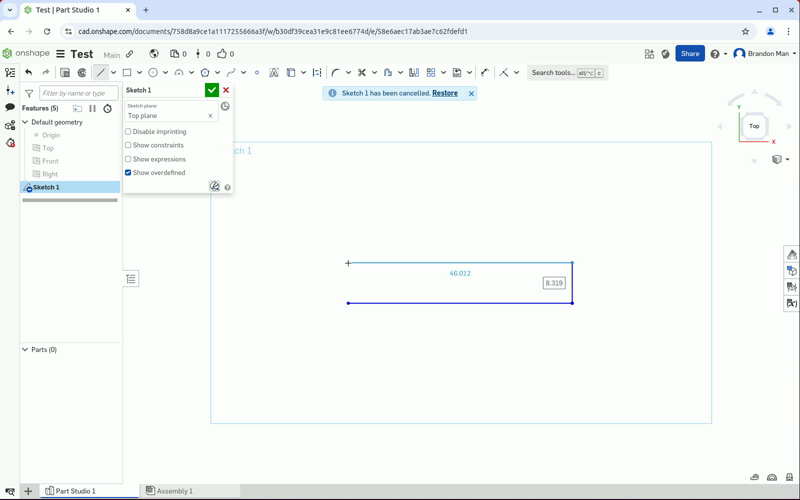
click(348, 262)
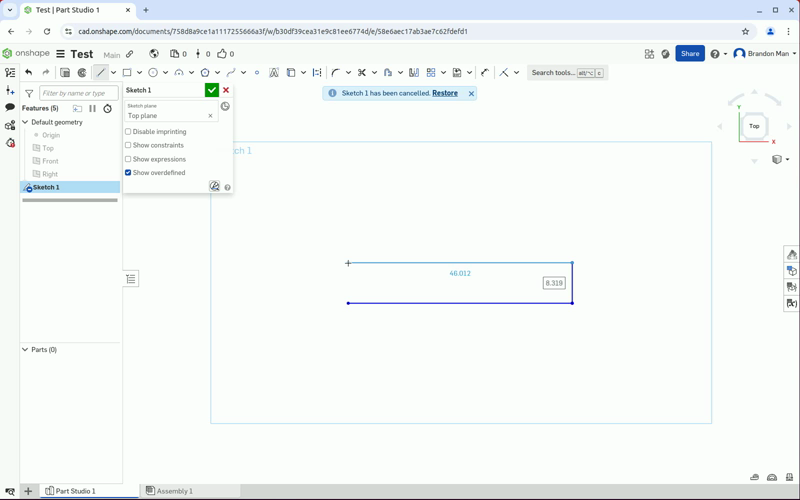
key_up(shift)
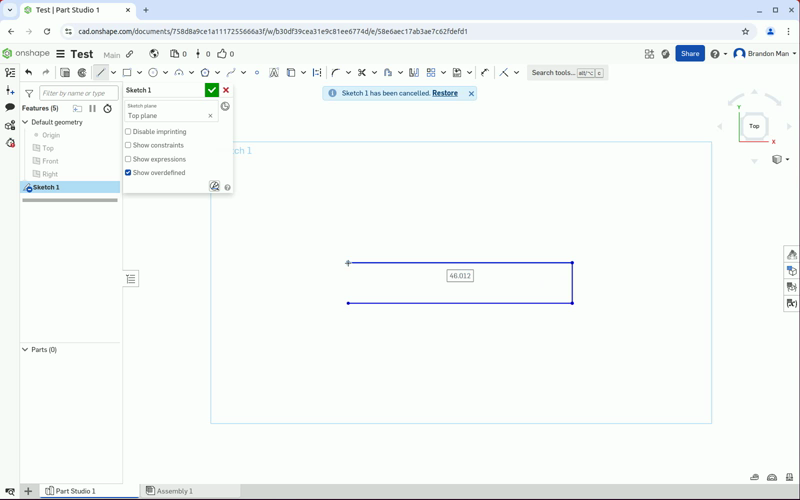
mouse_move(378, 262)
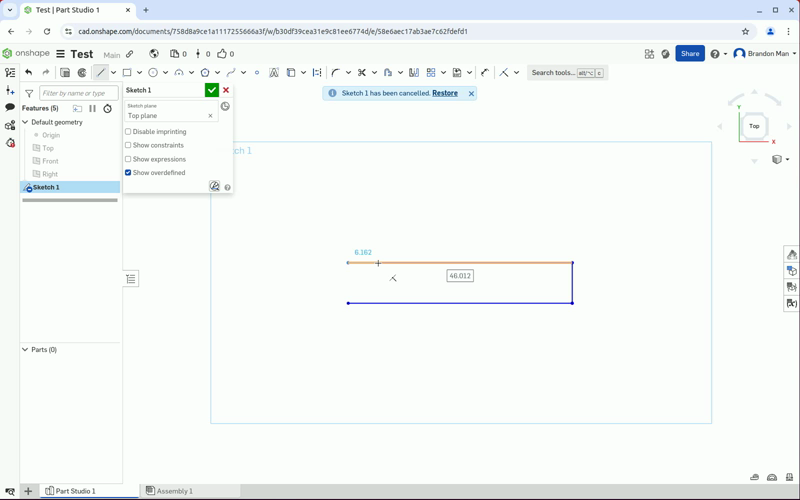
key_down(shift)
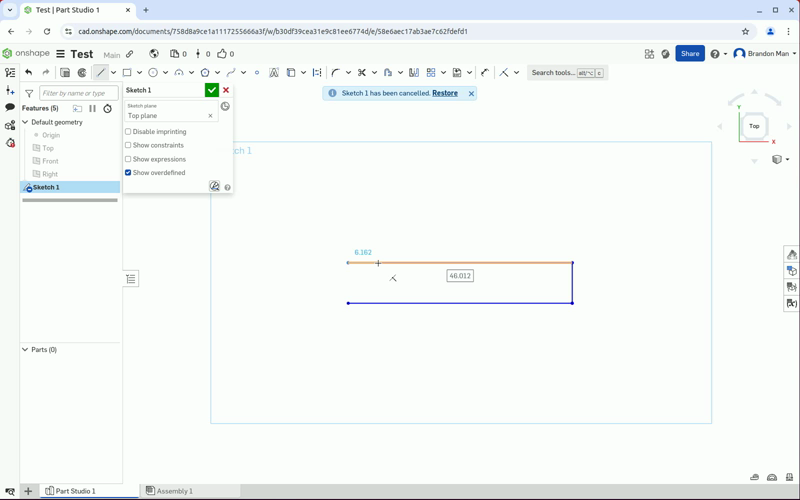
mouse_move(348, 303)
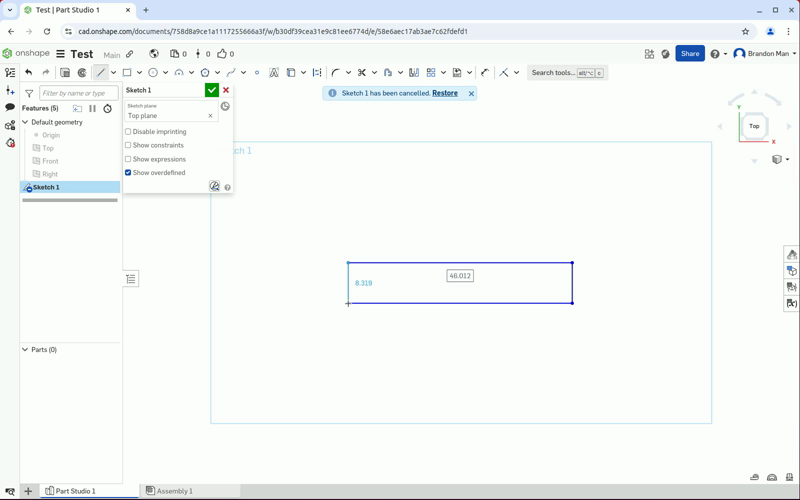
key_up(shift)
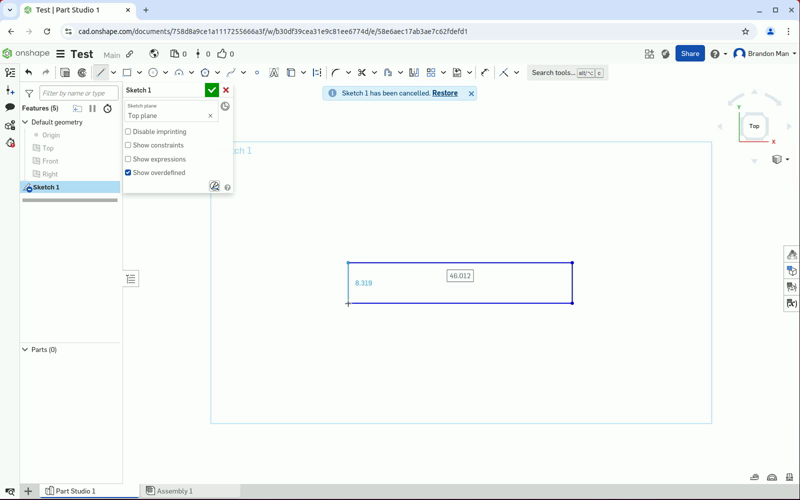
click(348, 303)
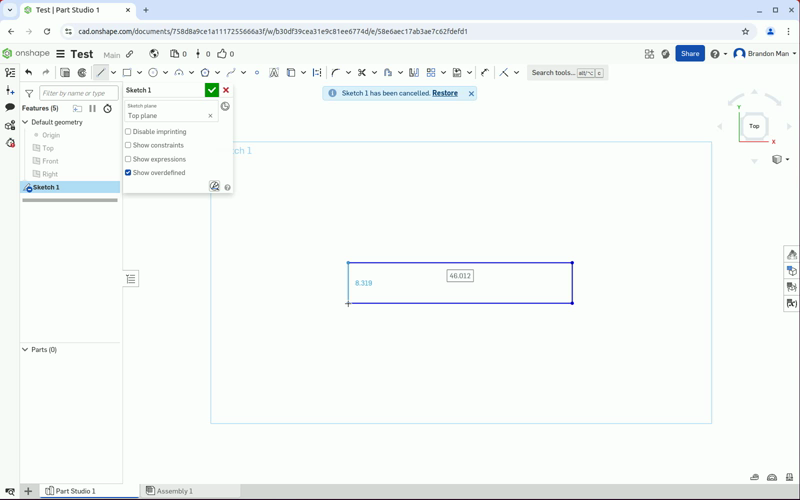
key(esc)
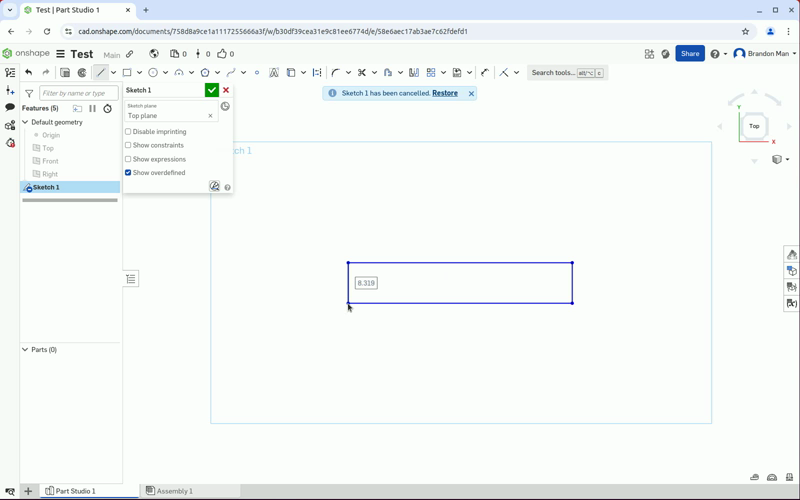
mouse_move(371, 276)
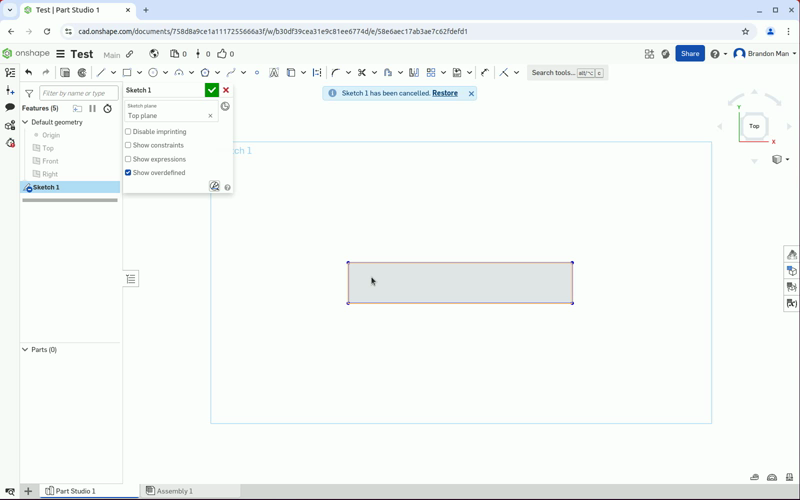
click(371, 276)
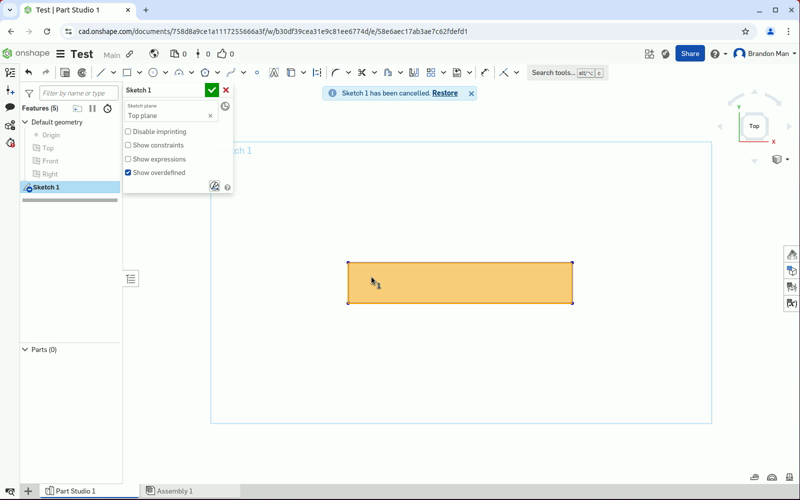
mouse_move(73, 352)
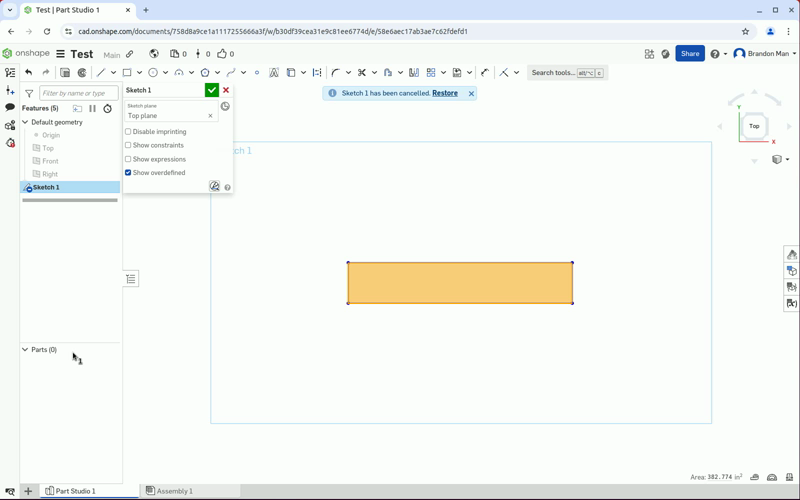
key(shift+y)
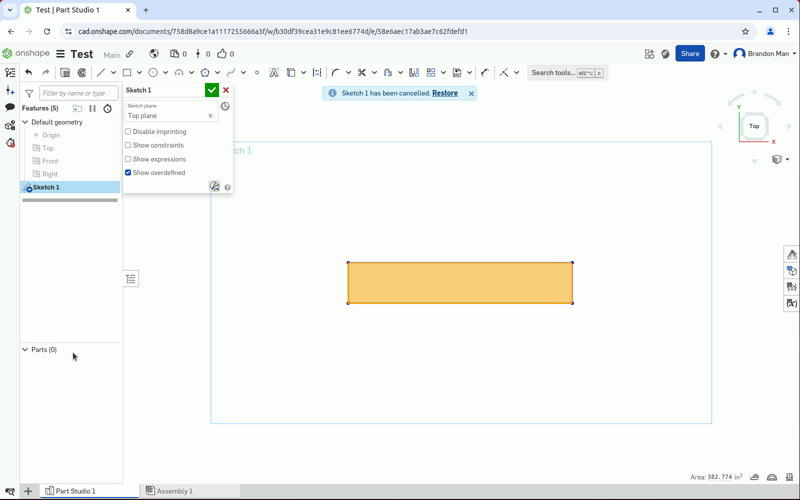
key(shift+e)
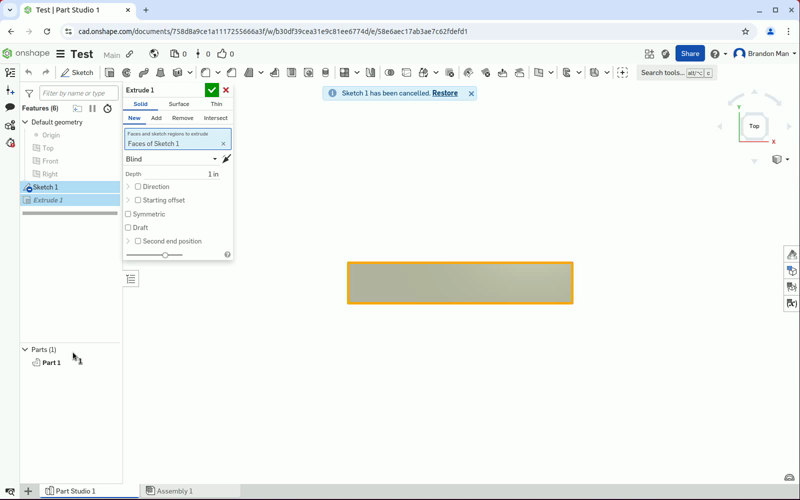
mouse_move(143, 106)
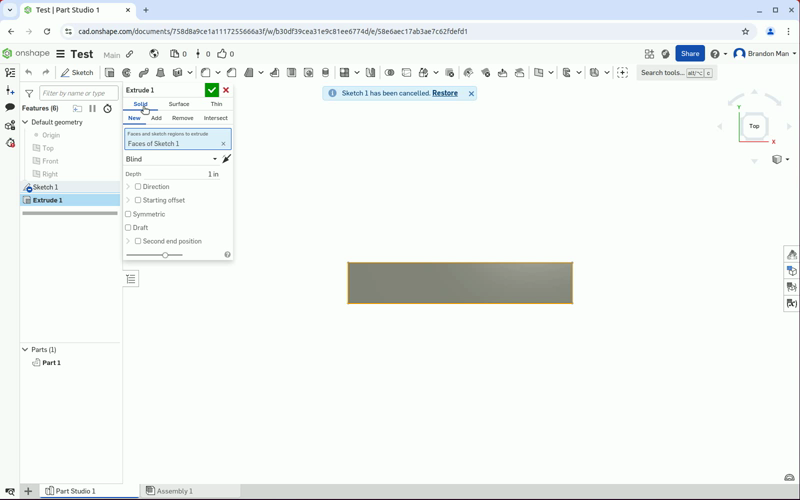
click(143, 106)
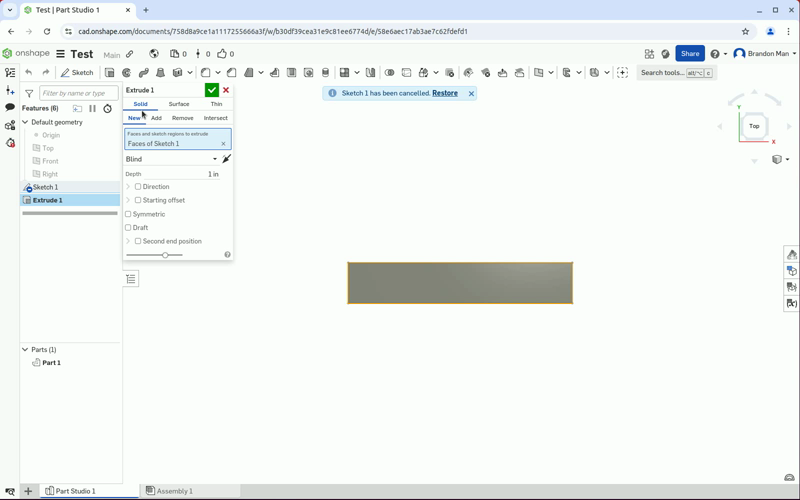
mouse_move(137, 120)
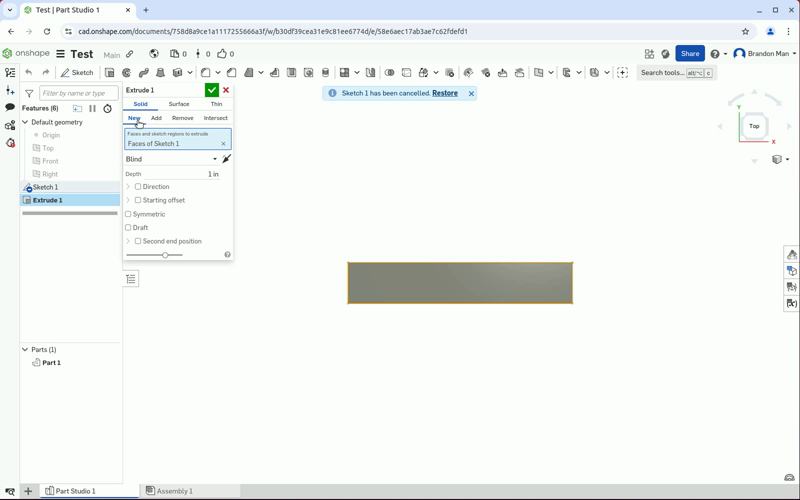
click(137, 120)
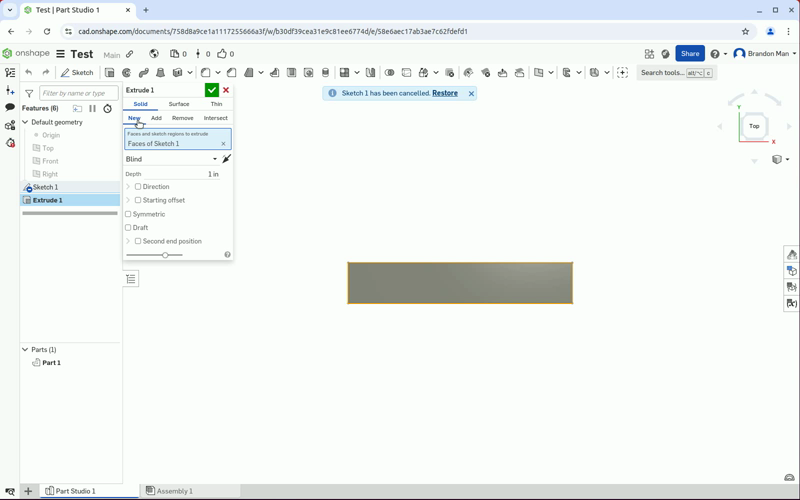
key(tab, 4)
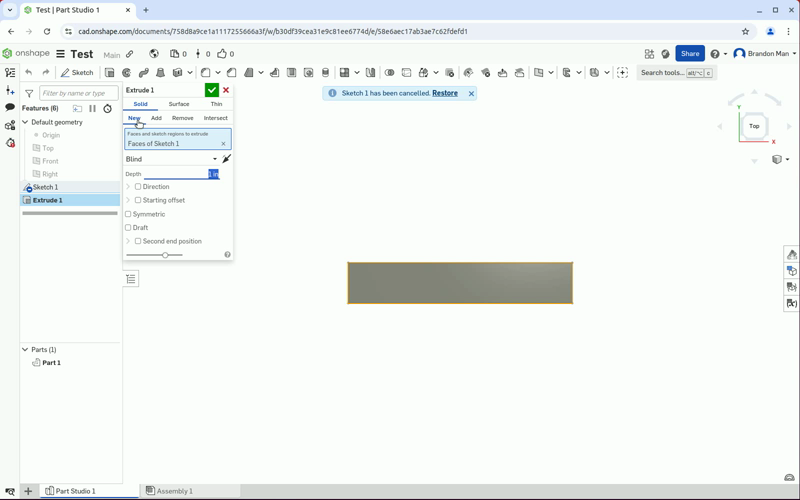
text(0.481)
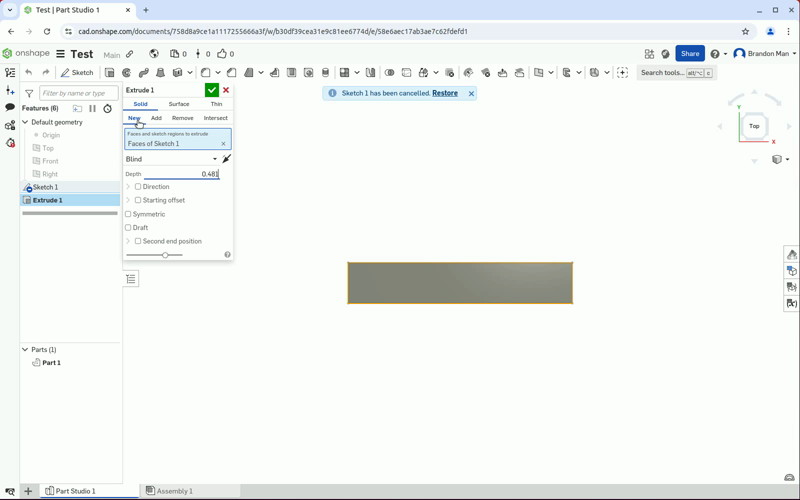
key(enter)
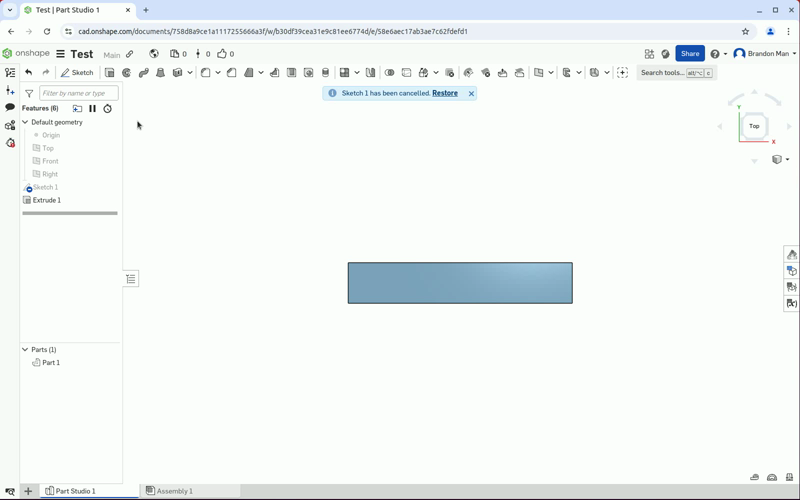
key(shift+h)
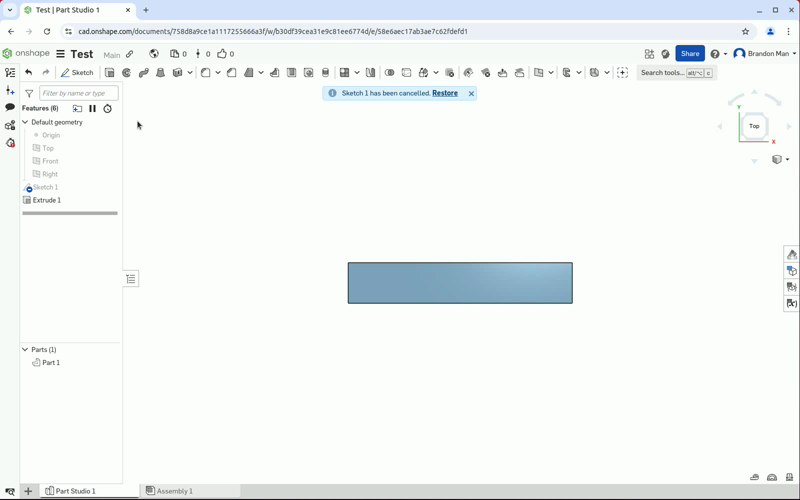
key(shift+h)
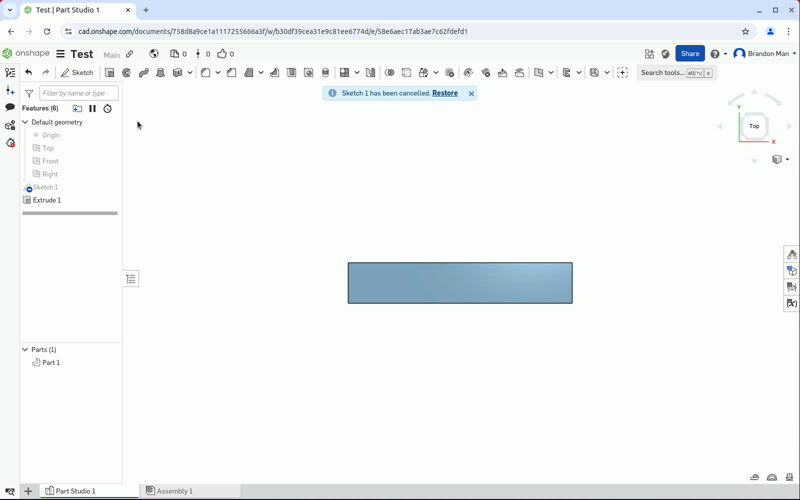
mouse_move(73, 189)
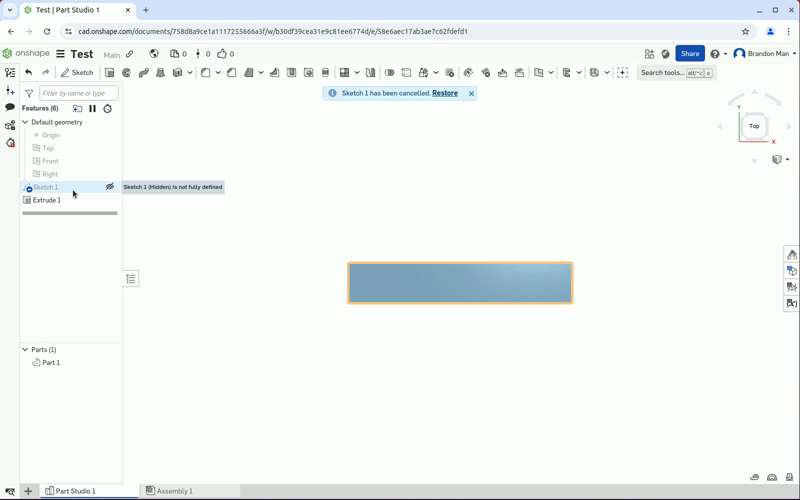
click(73, 189)
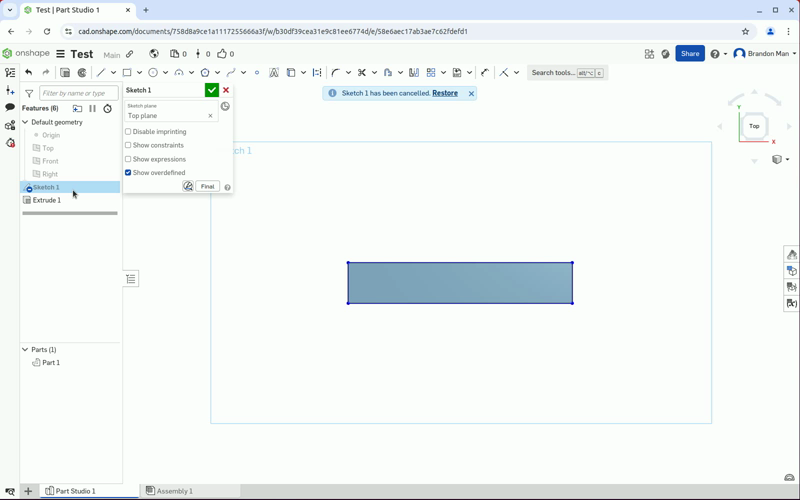
mouse_move(229, 92)
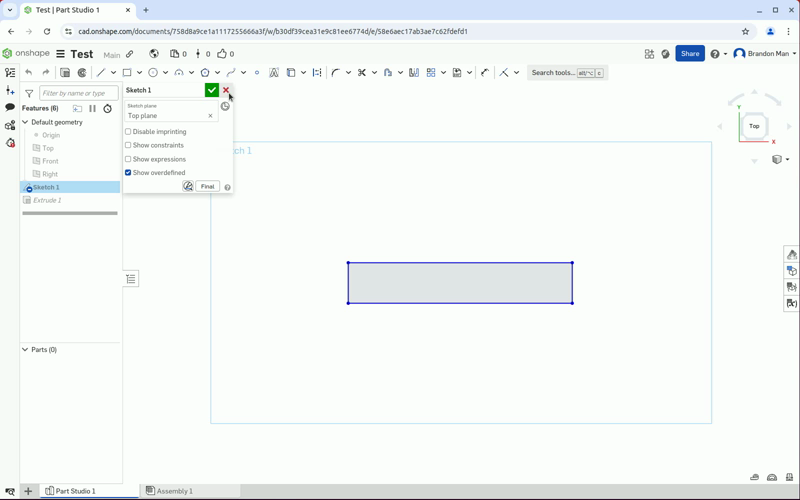
click(229, 92)
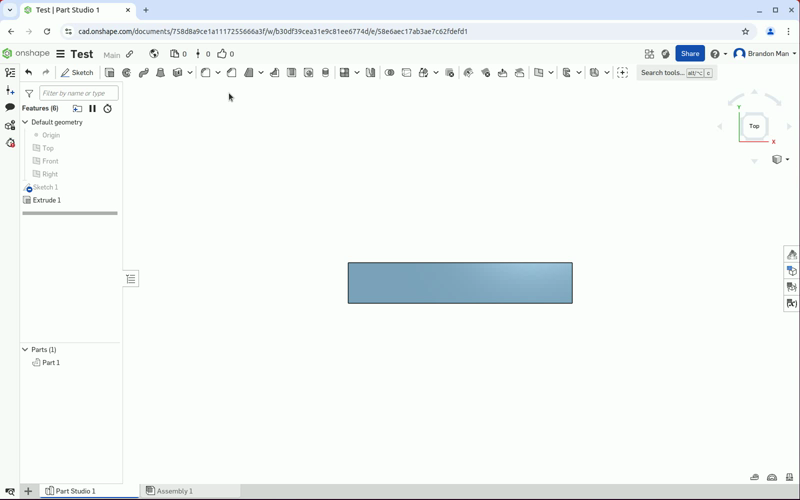
mouse_move(541, 75)
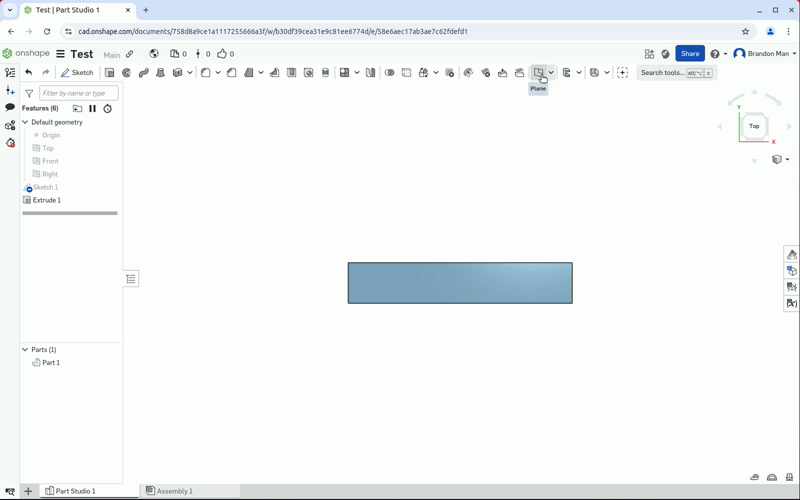
click(541, 75)
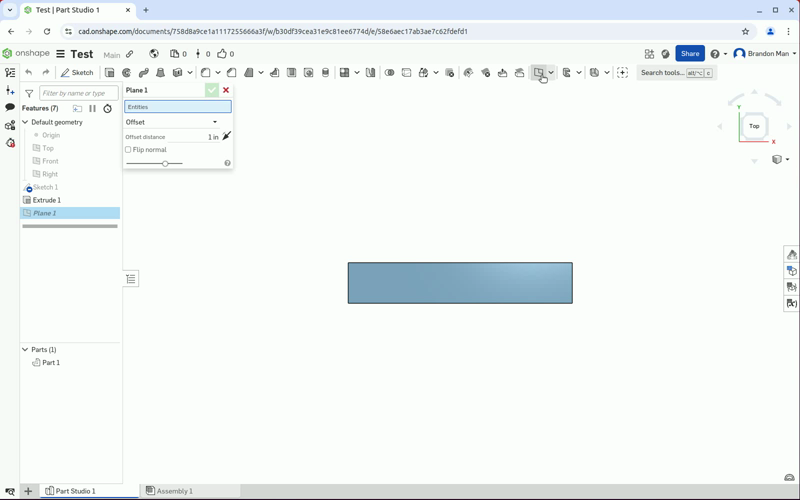
mouse_move(73, 150)
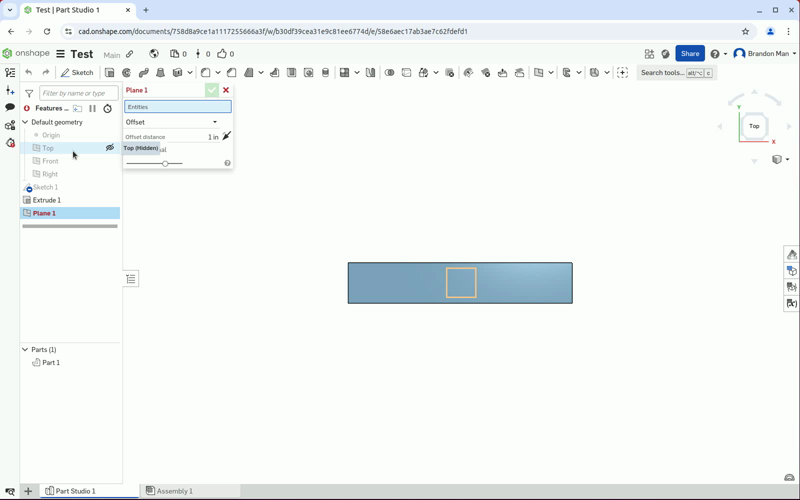
click(73, 150)
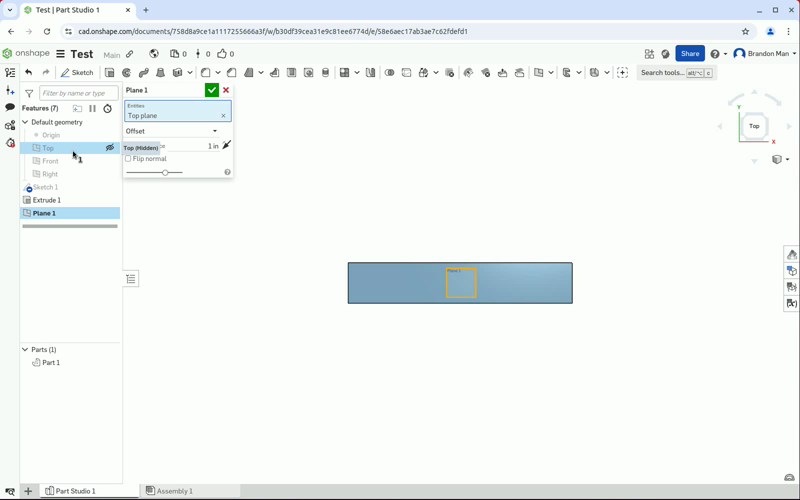
key(tab, 2)
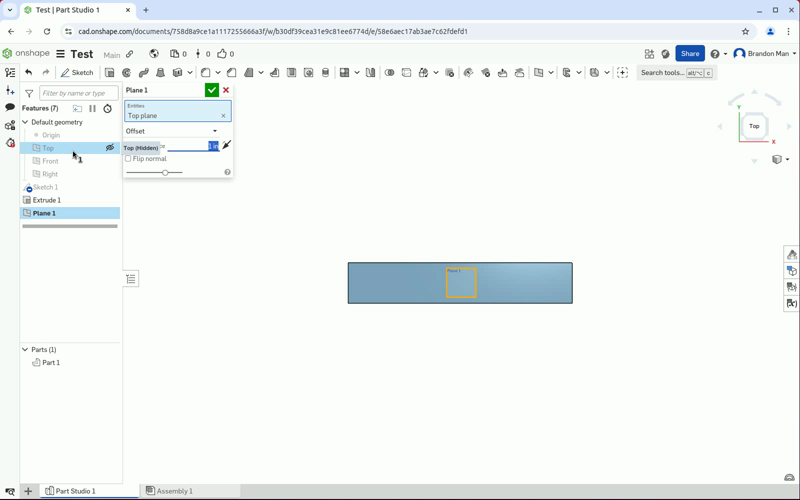
text(0.493)
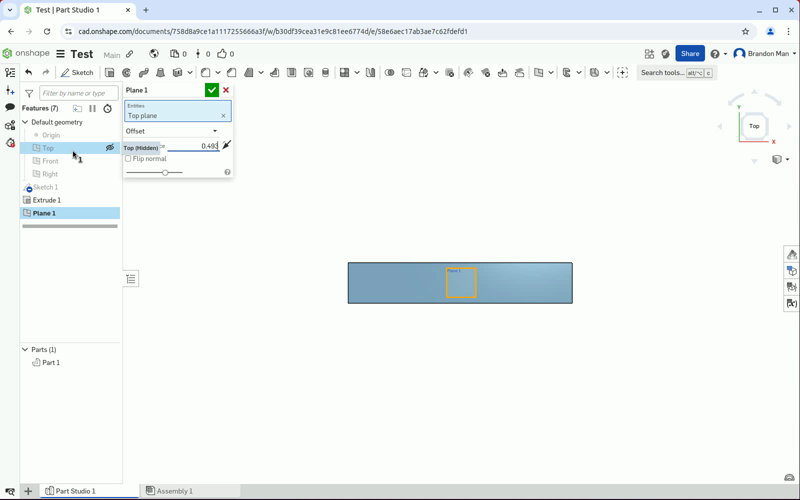
key(enter, 2)
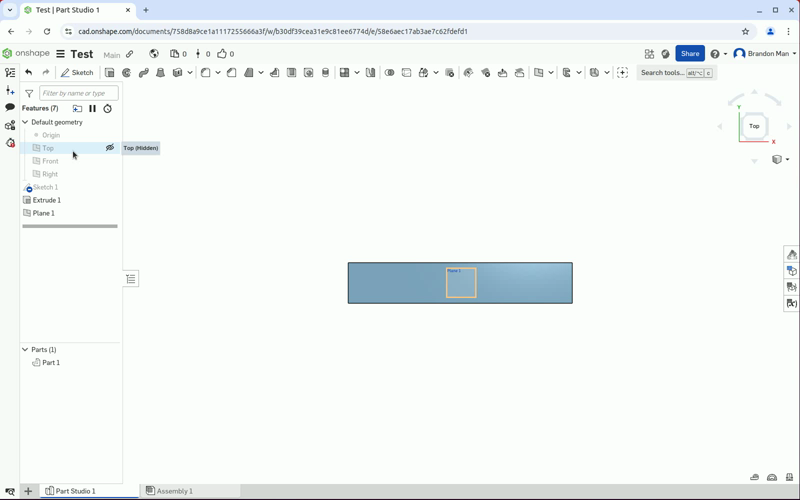
key(shift+s)
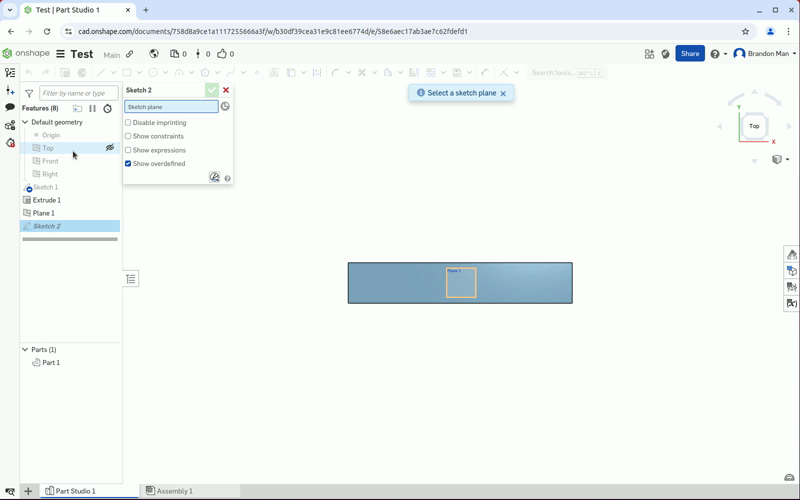
mouse_move(73, 215)
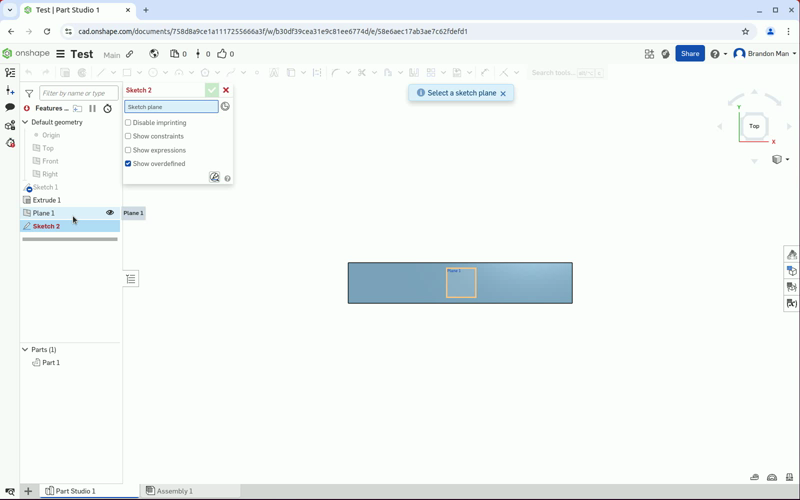
click(73, 215)
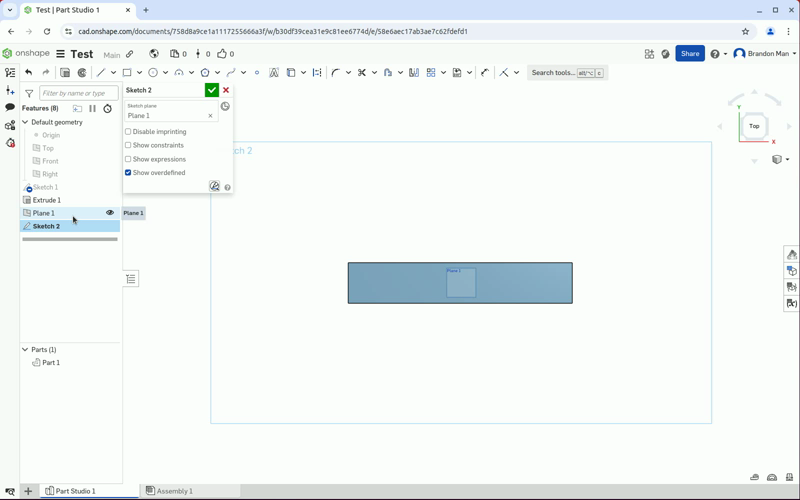
mouse_move(73, 352)
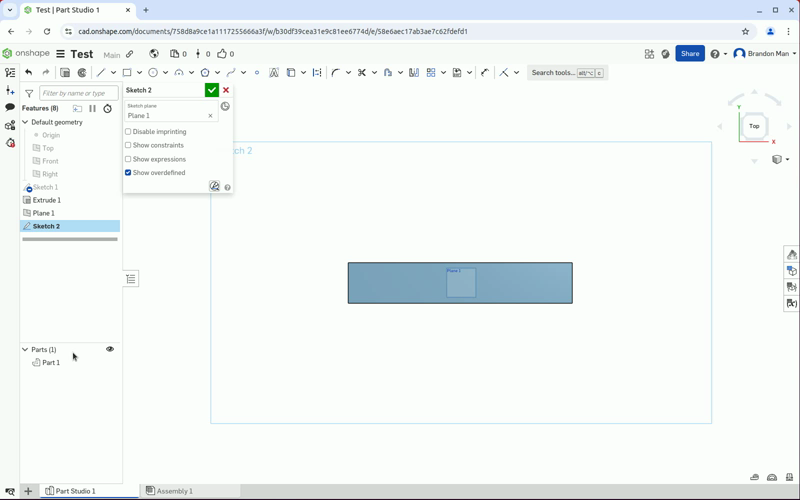
key(y)
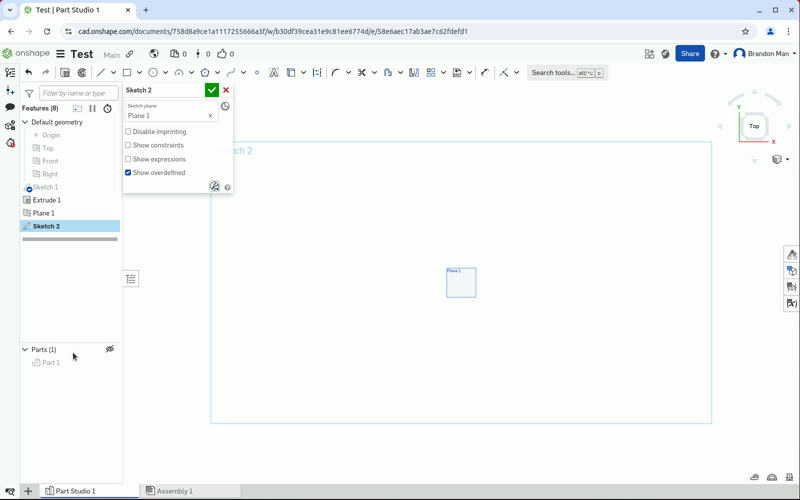
key(l)
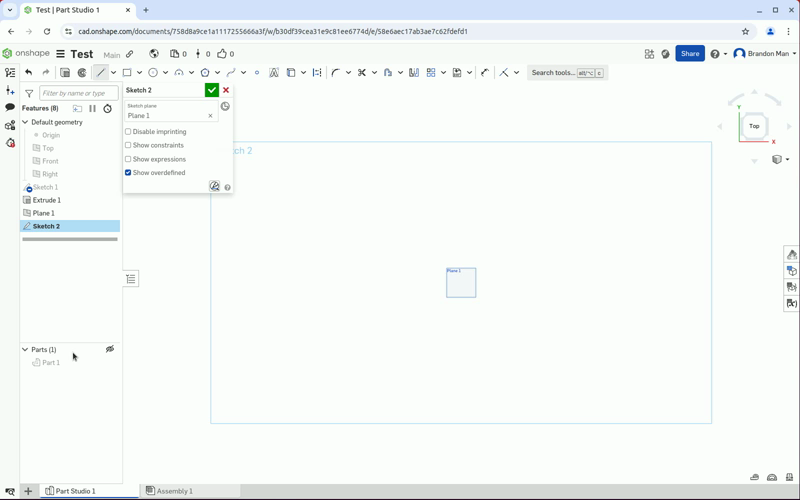
key_down(shift)
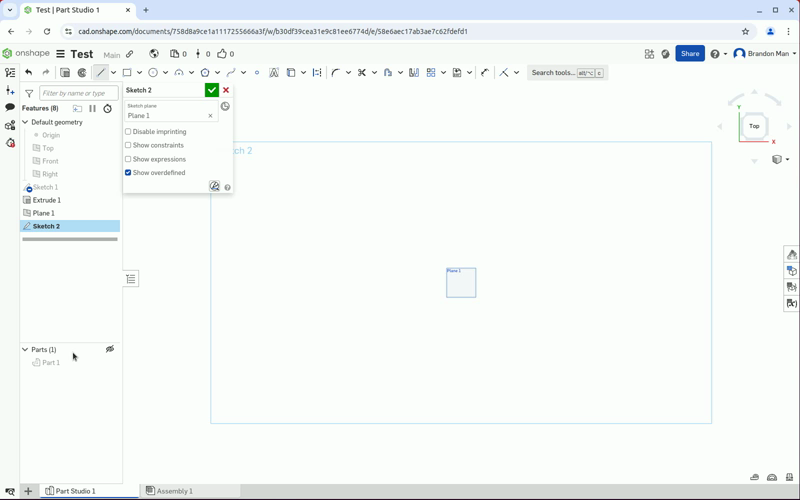
mouse_move(358, 303)
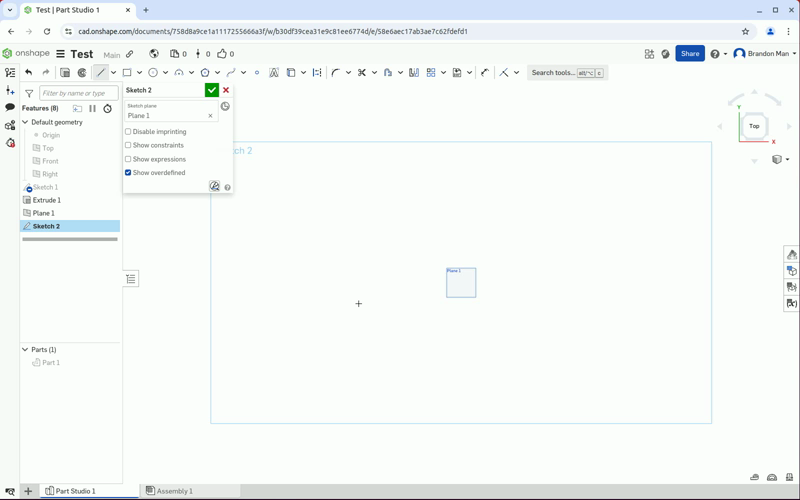
click(358, 303)
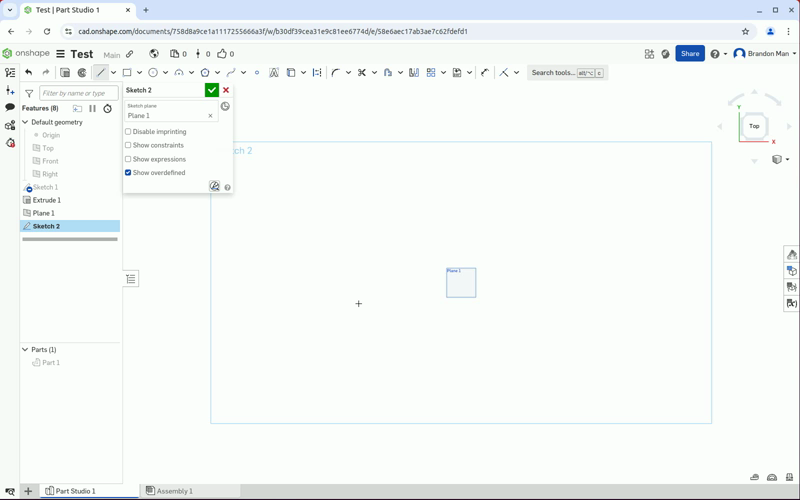
key_up(shift)
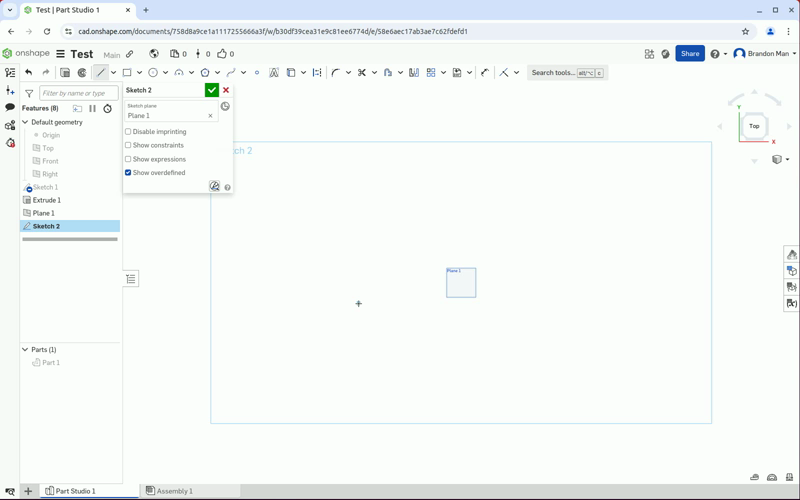
key_down(shift)
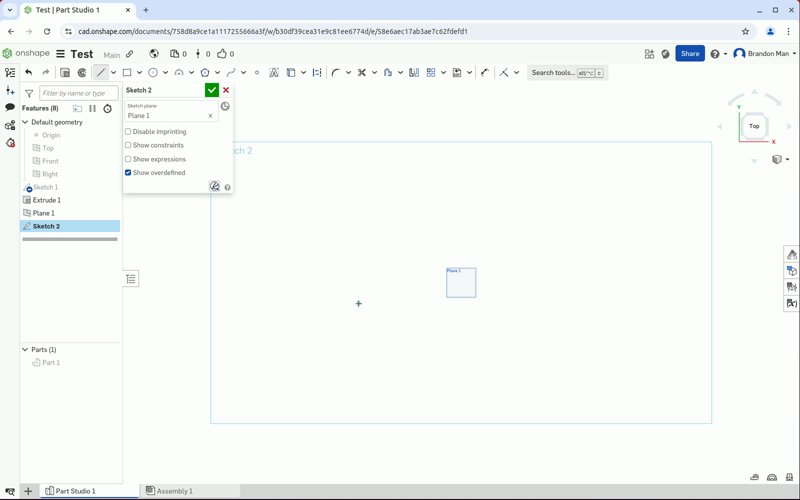
mouse_move(388, 303)
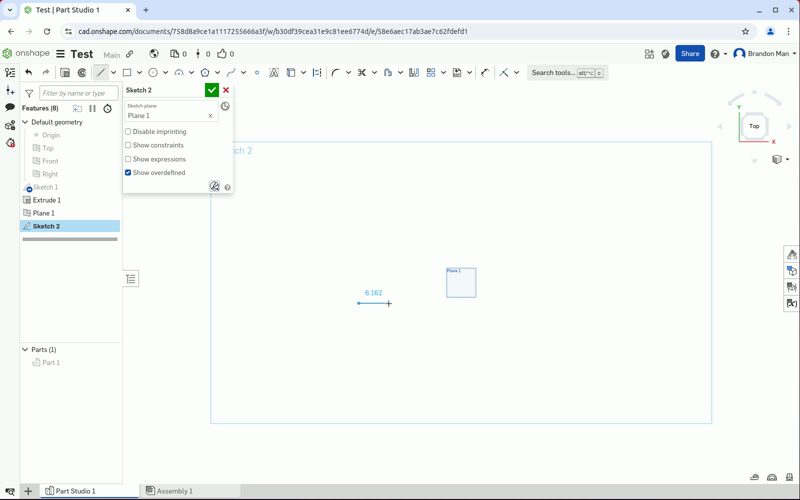
mouse_move(361, 303)
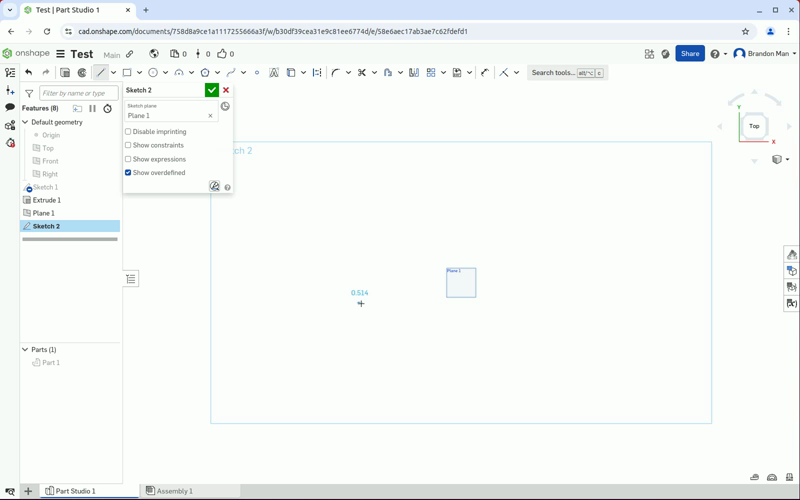
scroll(6)
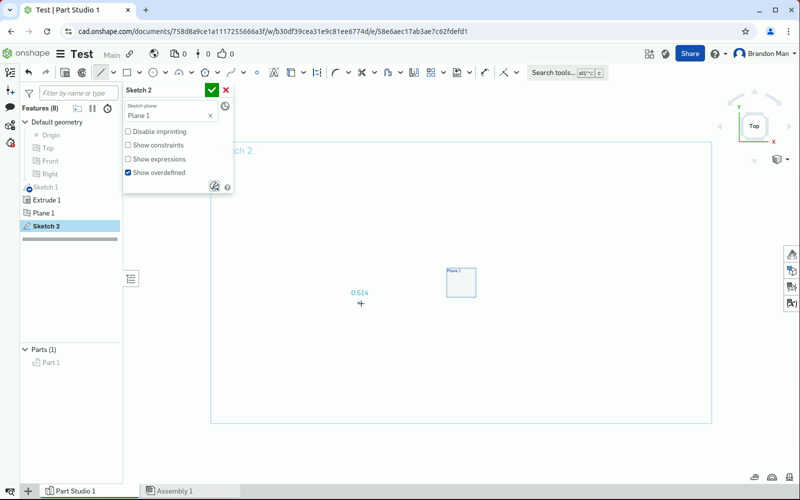
scroll(6)
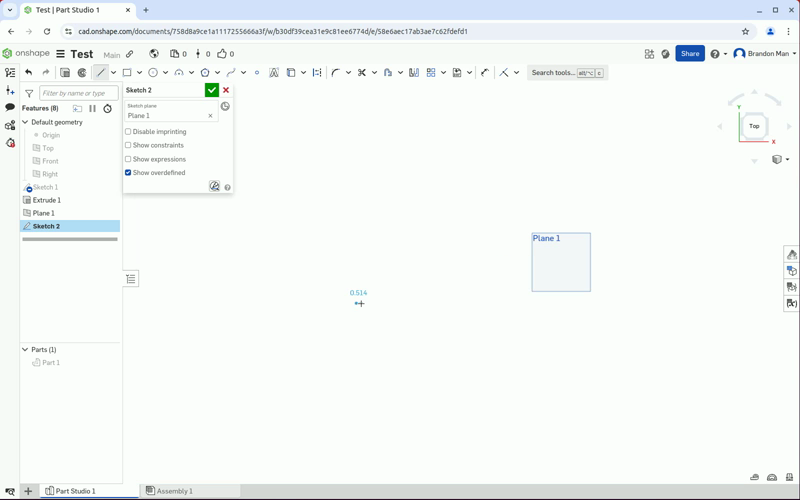
scroll(6)
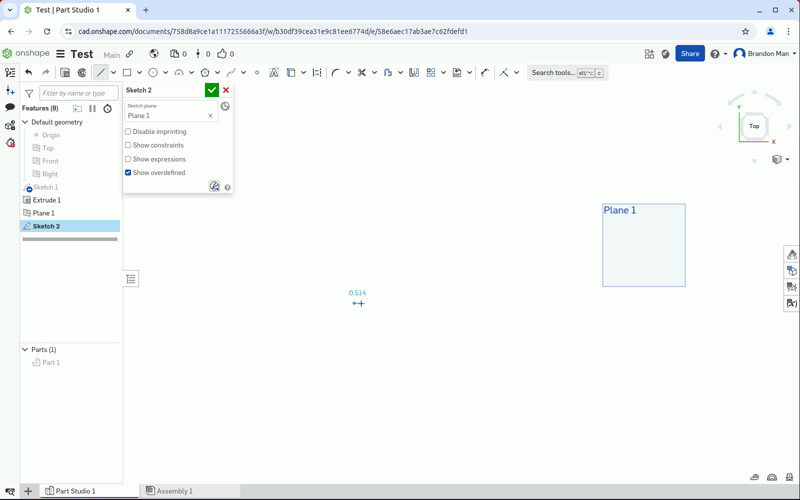
scroll(6)
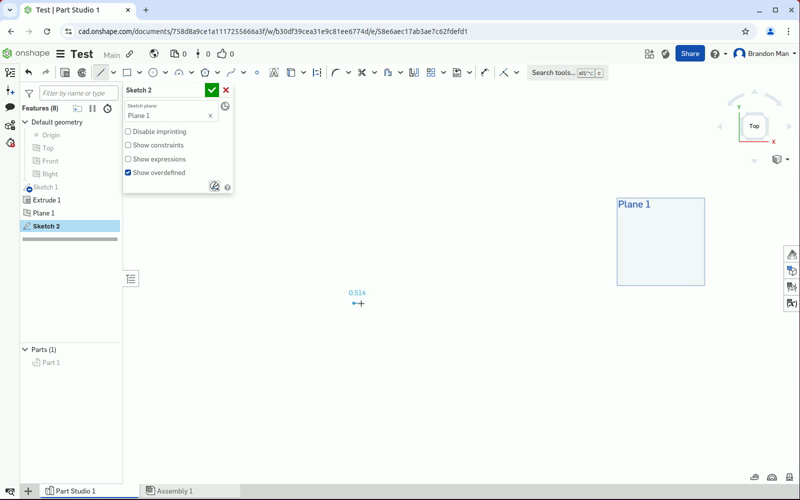
scroll(6)
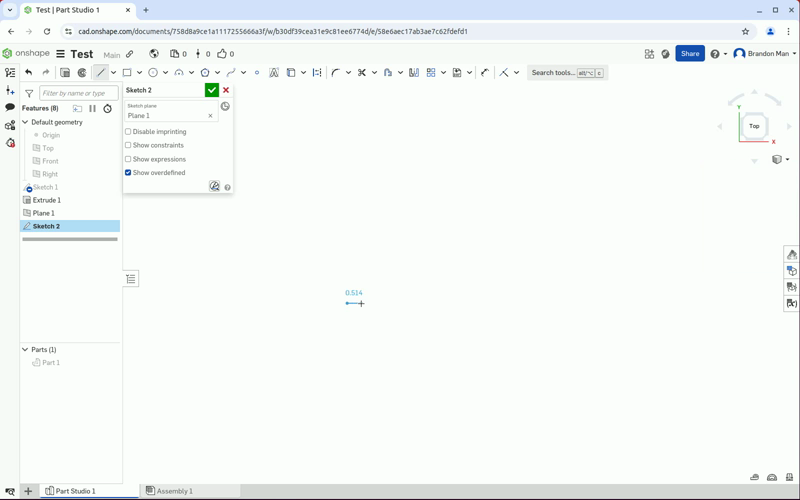
scroll(6)
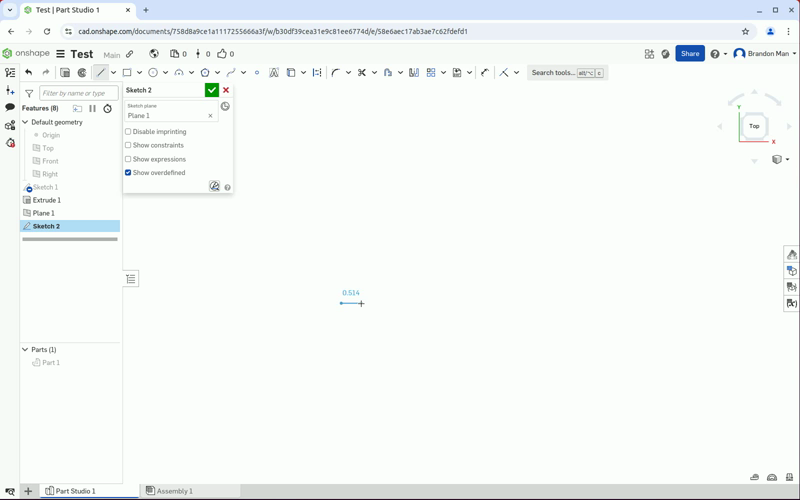
scroll(6)
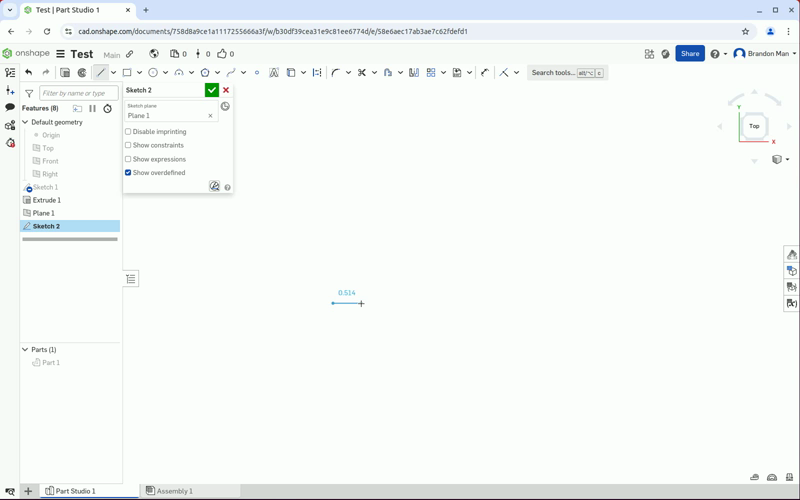
click(361, 303)
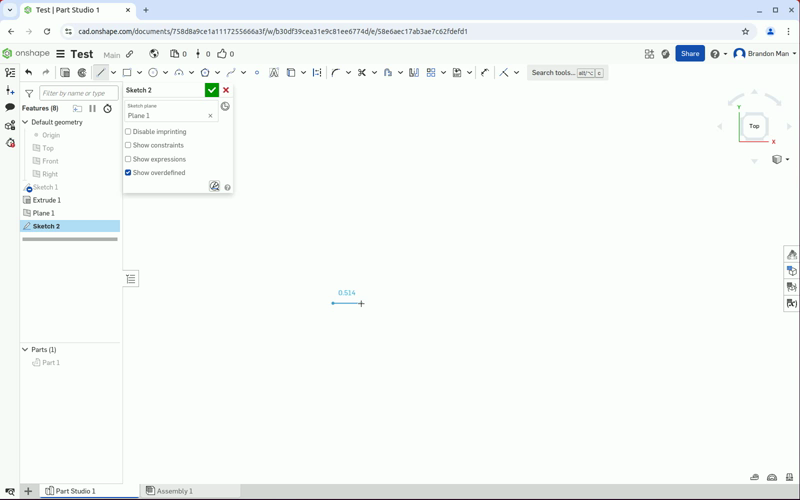
scroll(-6)
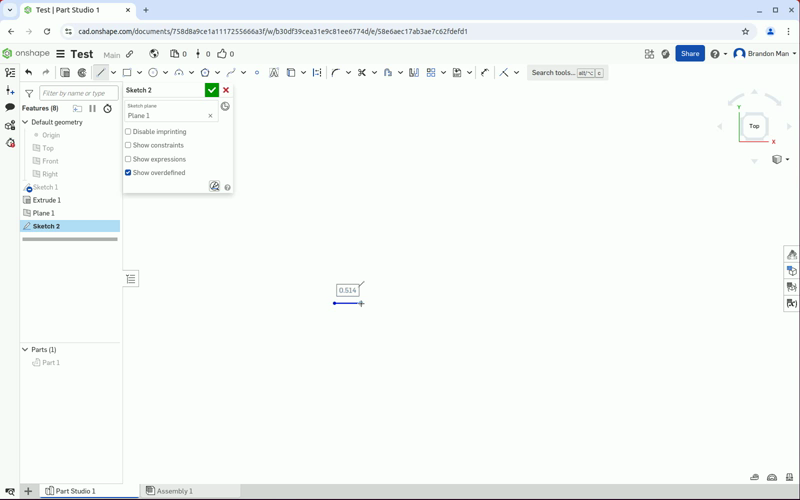
scroll(-6)
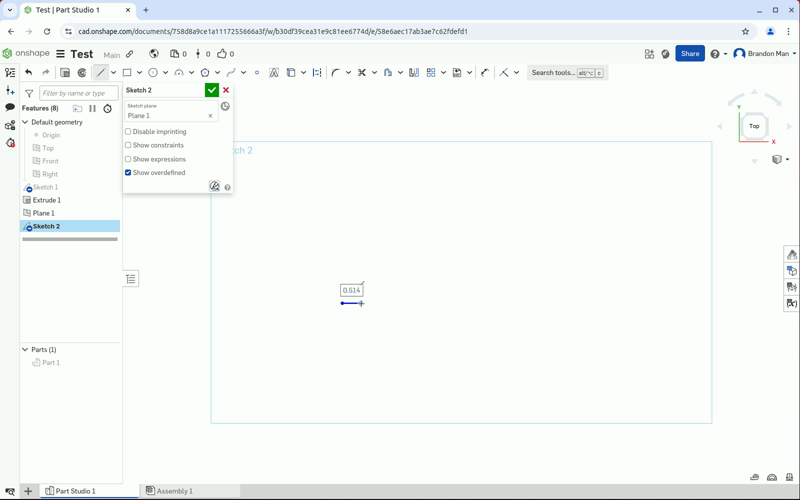
scroll(-6)
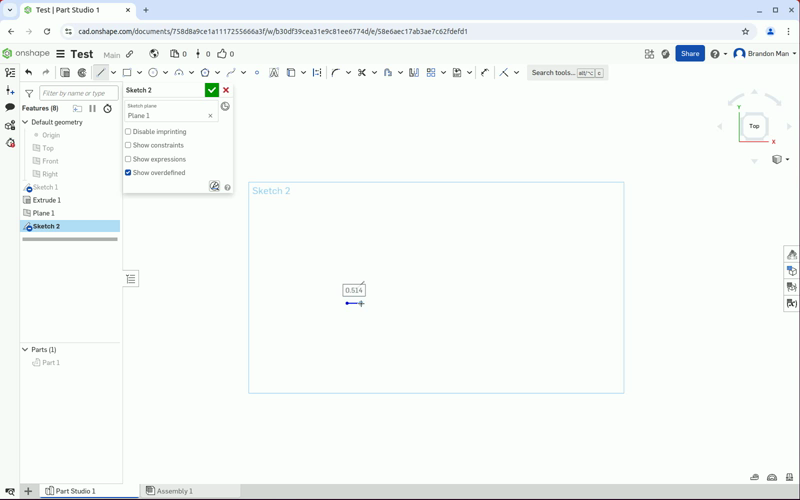
scroll(-6)
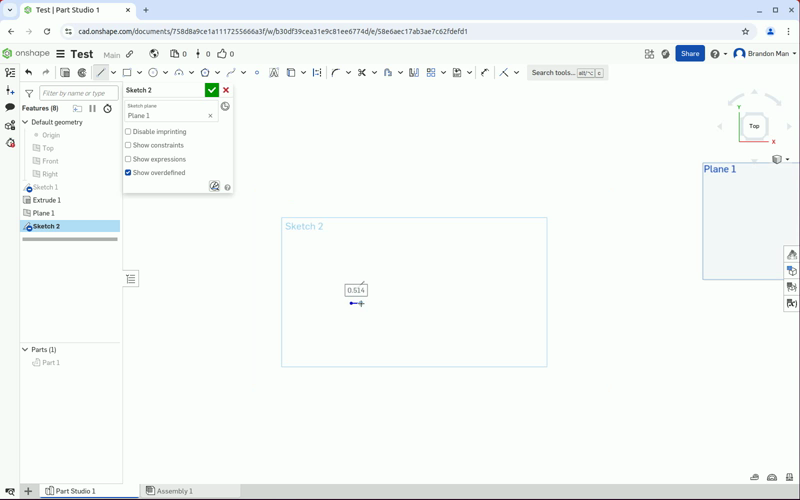
scroll(-6)
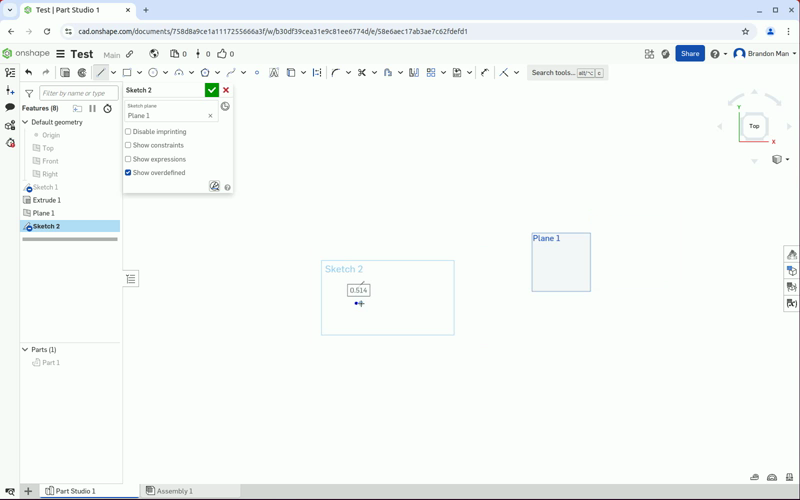
scroll(-6)
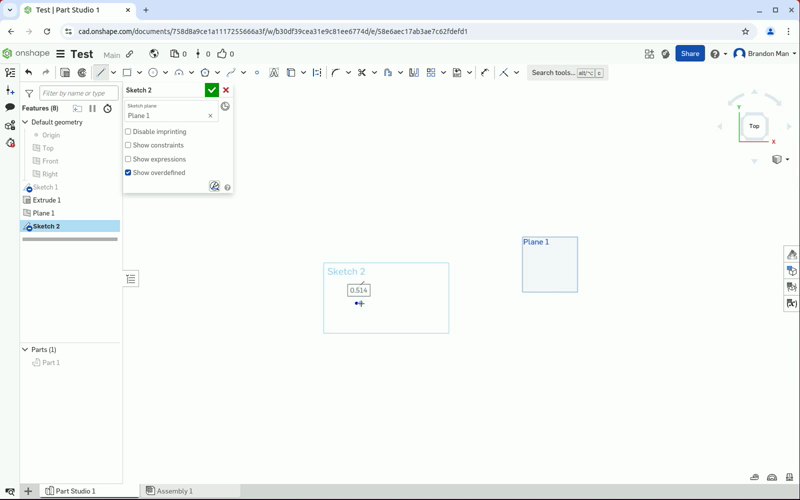
scroll(-6)
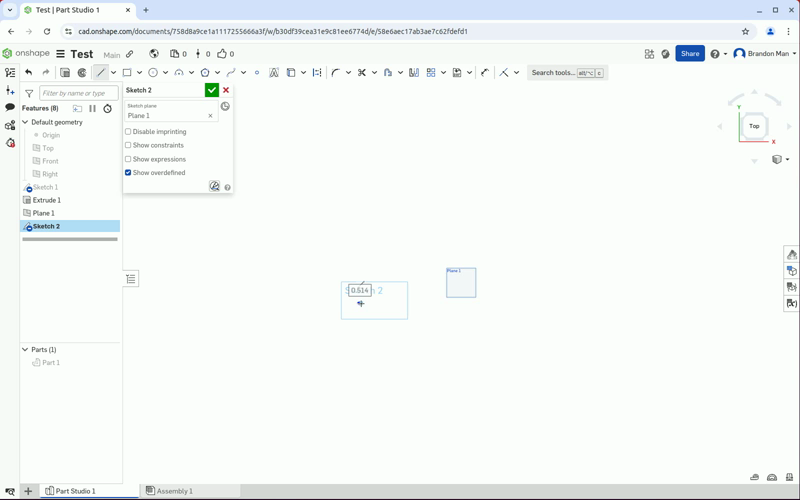
key_up(shift)
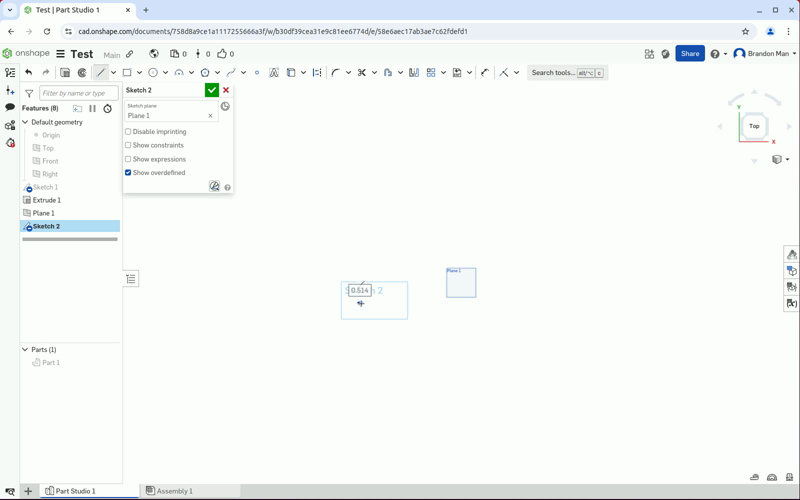
key_down(shift)
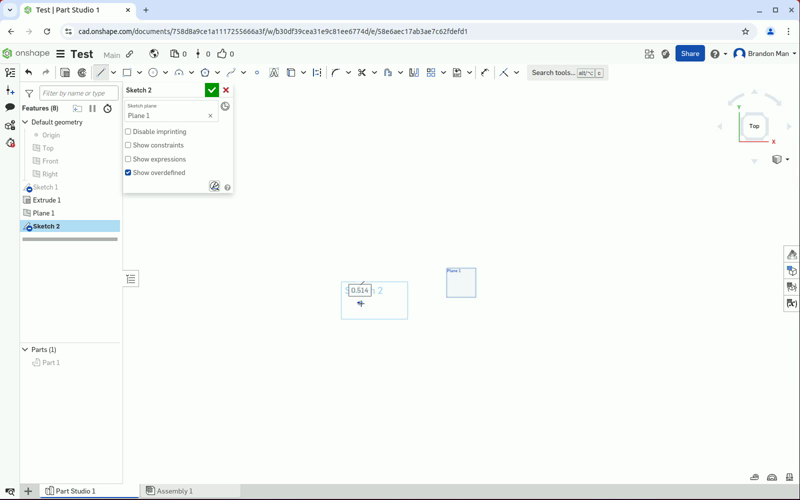
mouse_move(391, 303)
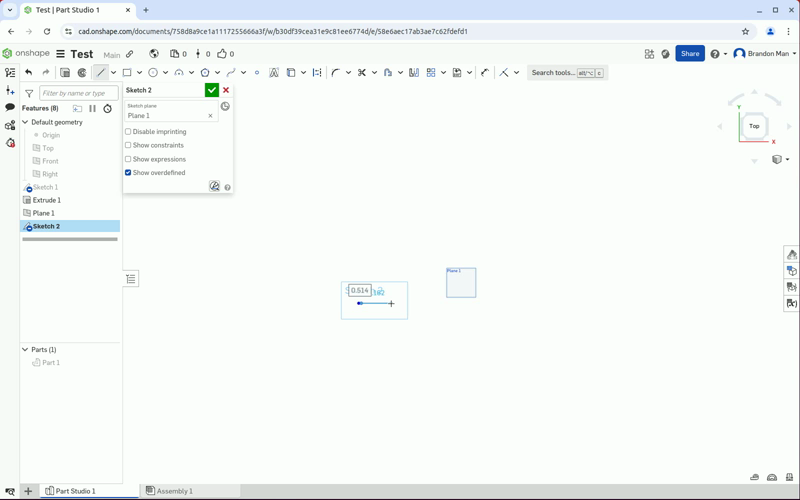
mouse_move(361, 261)
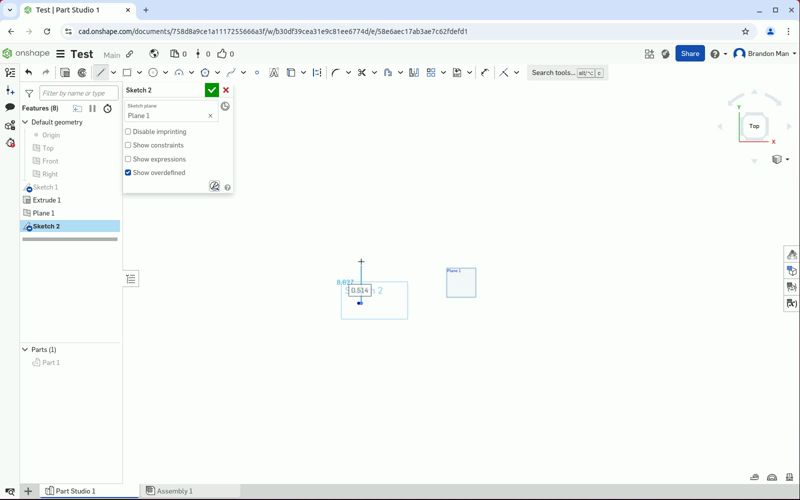
click(361, 261)
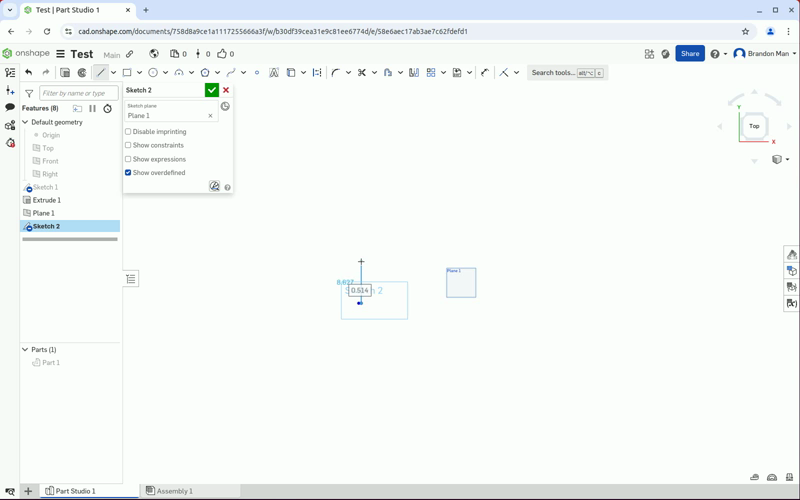
key_up(shift)
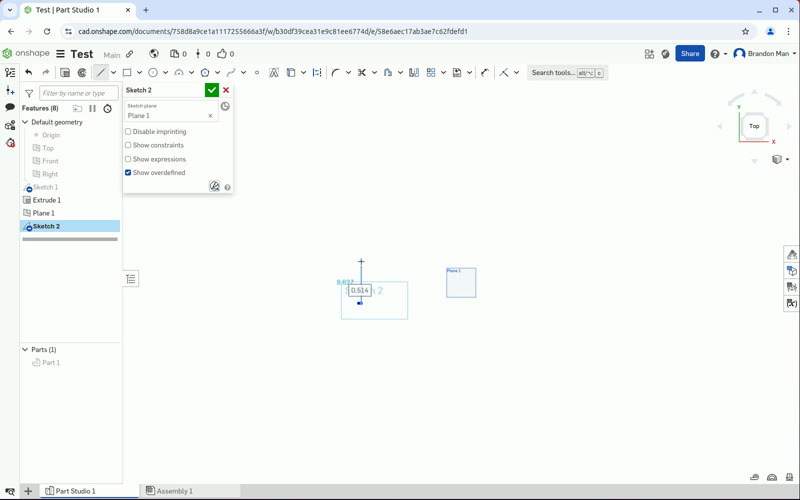
key_down(shift)
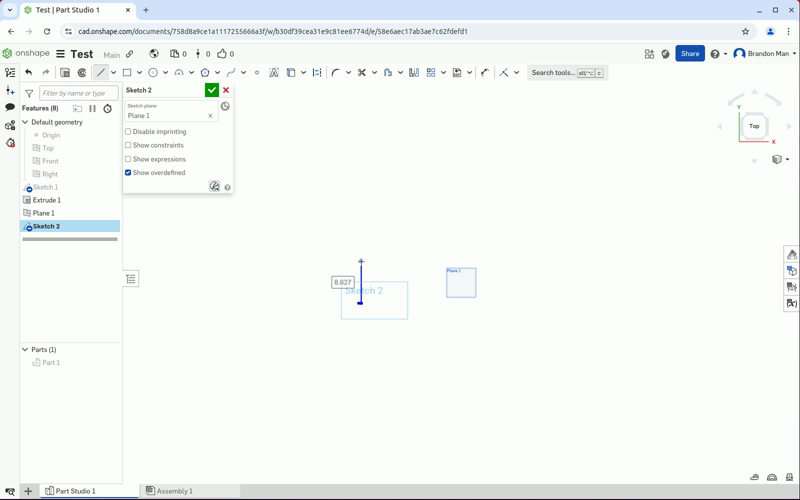
mouse_move(391, 261)
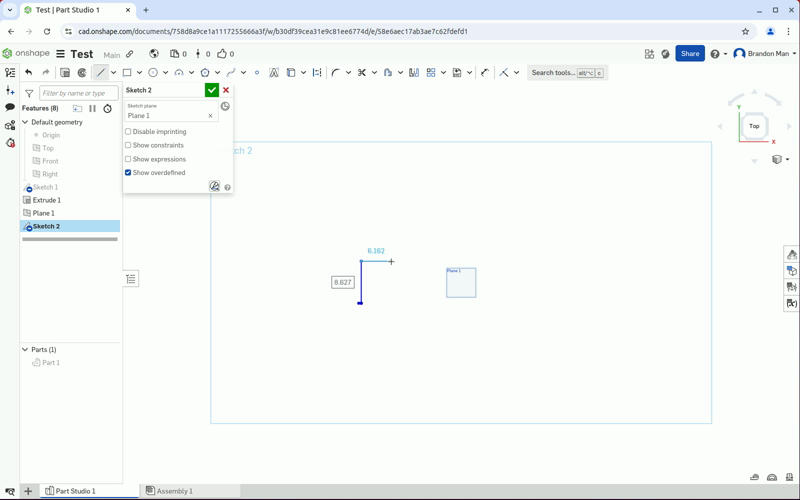
mouse_move(358, 261)
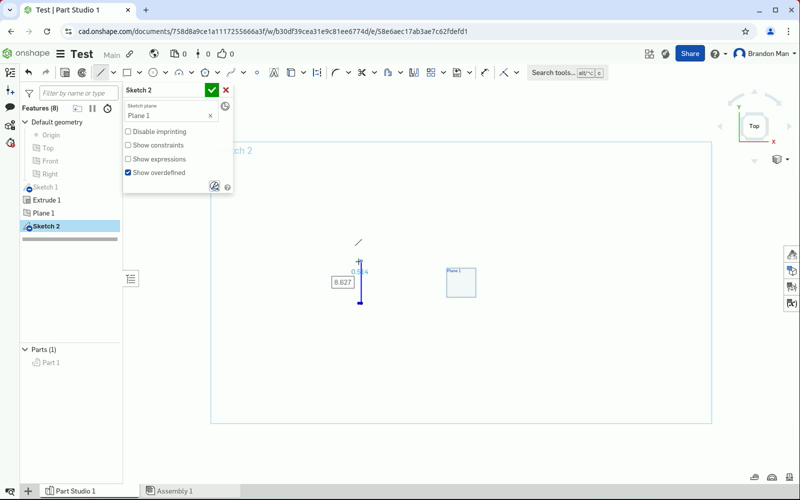
scroll(6)
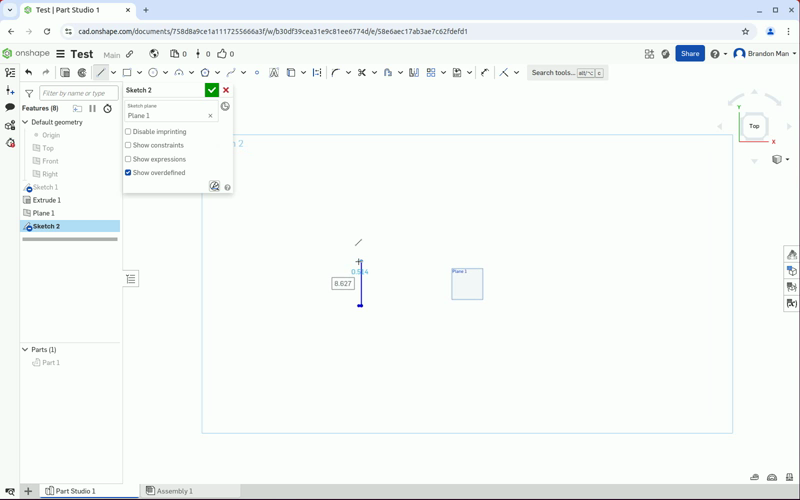
scroll(6)
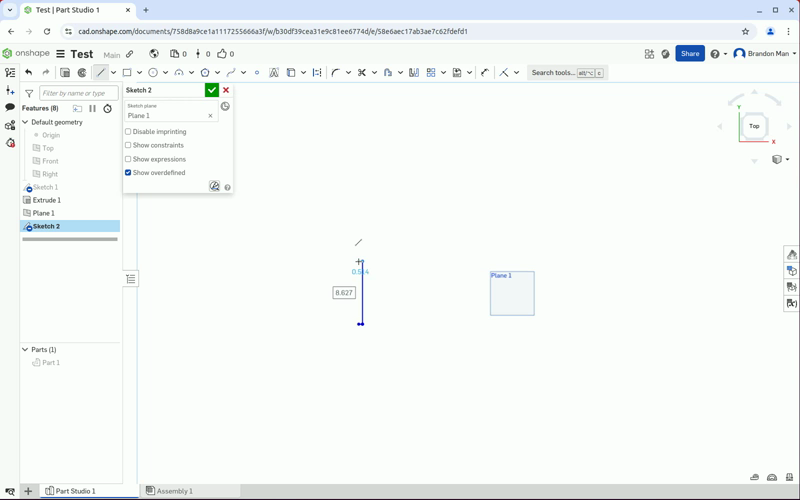
scroll(6)
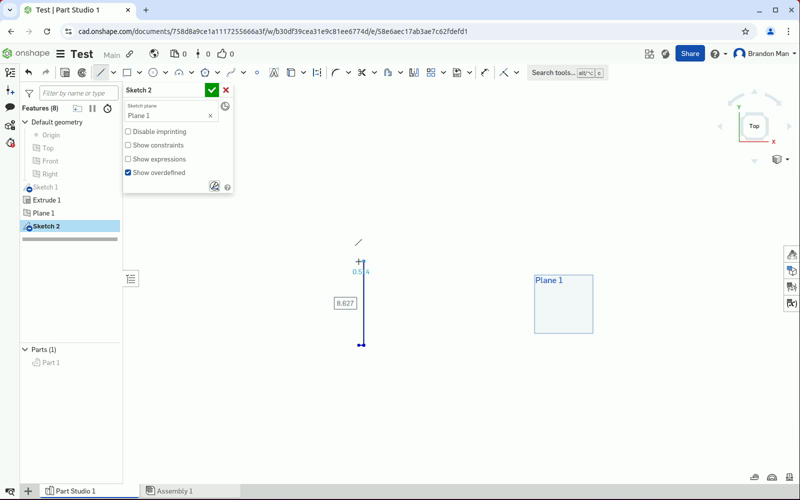
scroll(6)
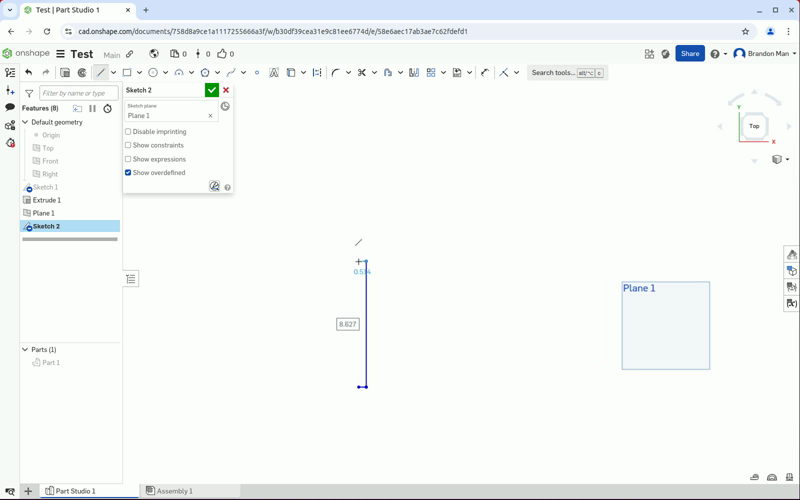
scroll(6)
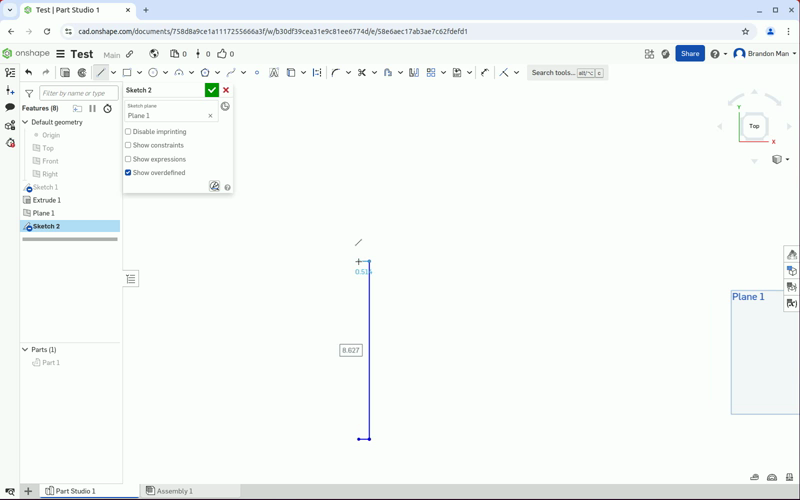
scroll(6)
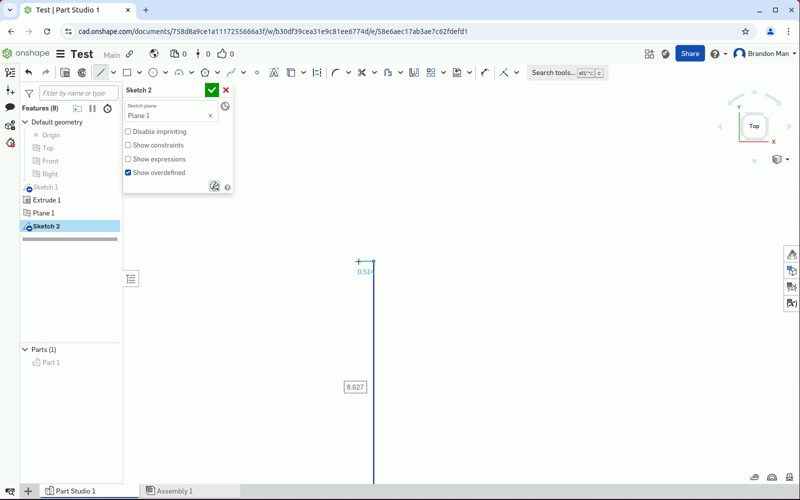
scroll(6)
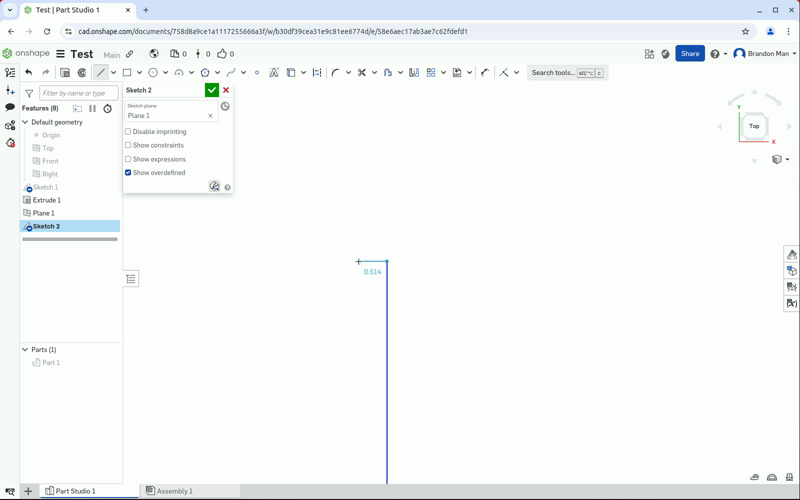
click(358, 261)
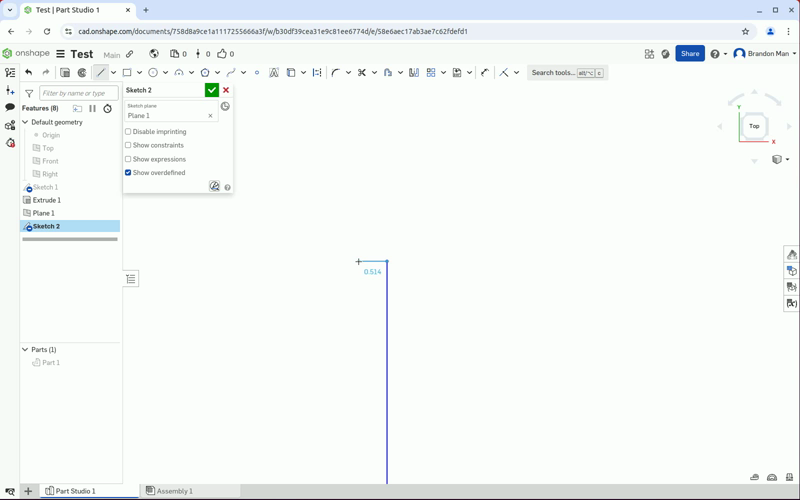
scroll(-6)
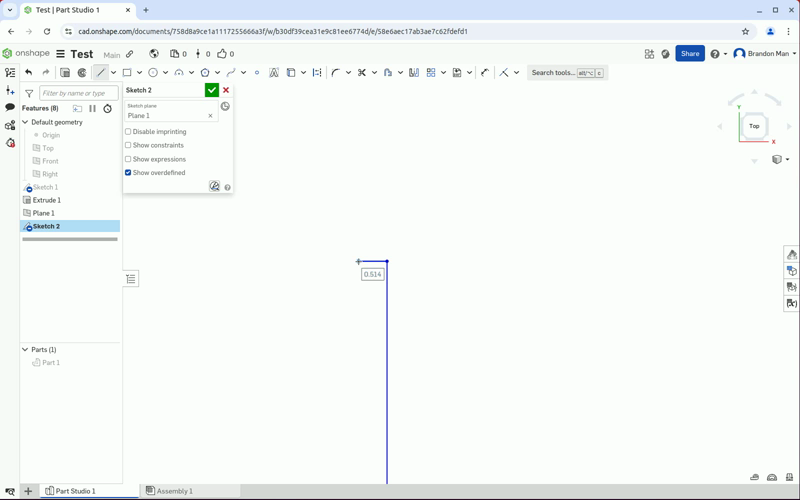
scroll(-6)
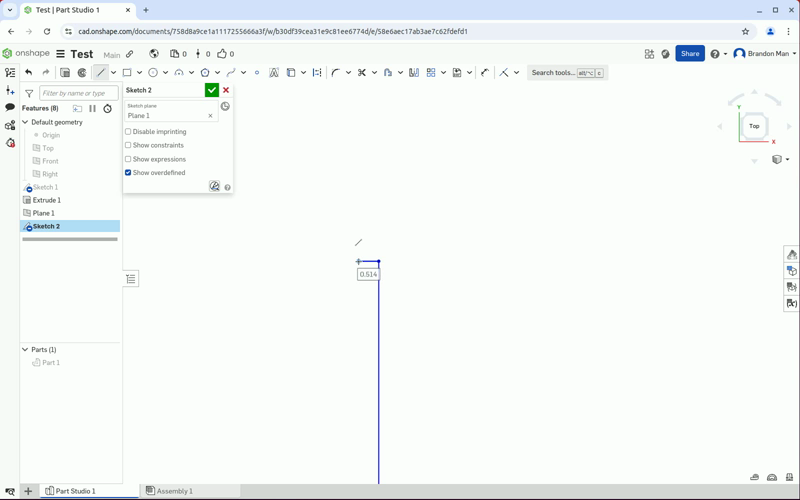
scroll(-6)
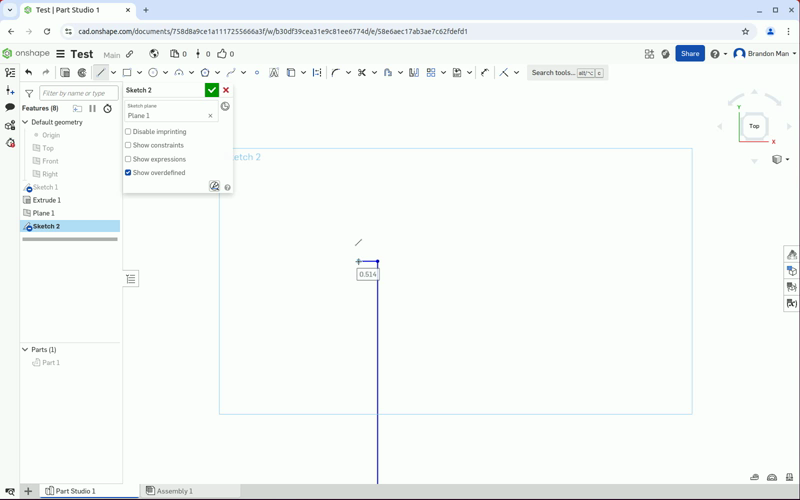
scroll(-6)
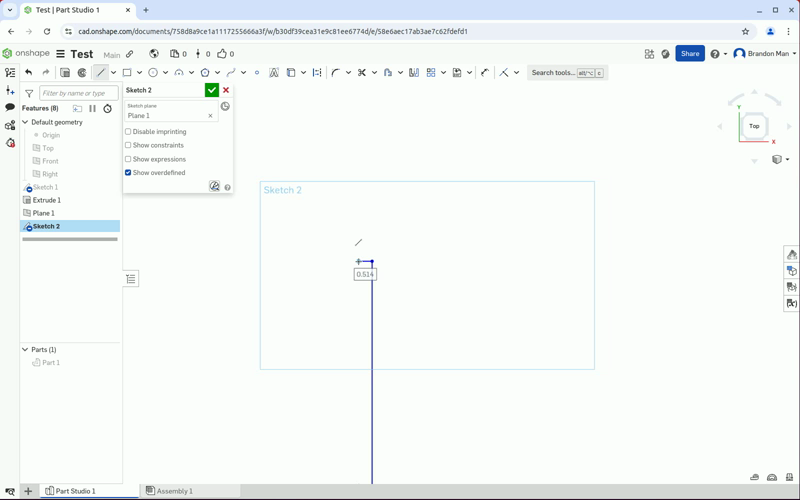
scroll(-6)
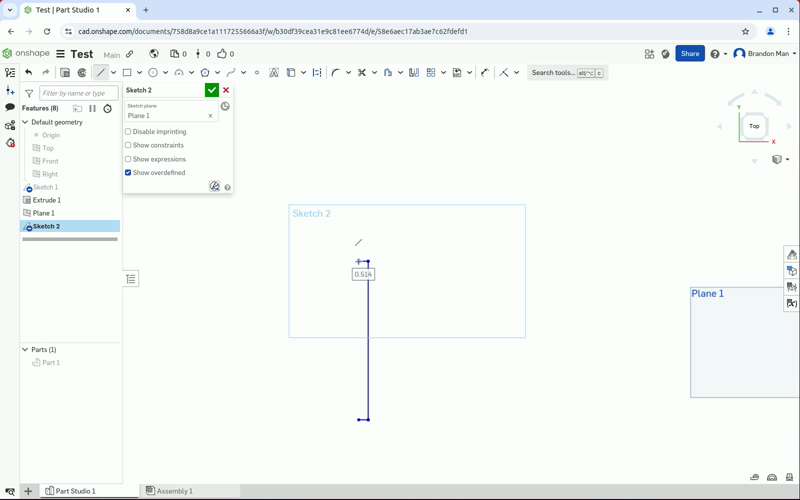
scroll(-6)
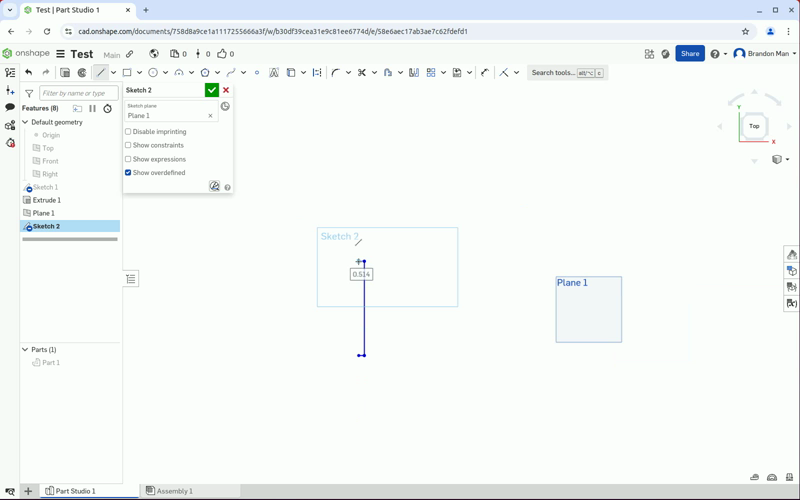
scroll(-6)
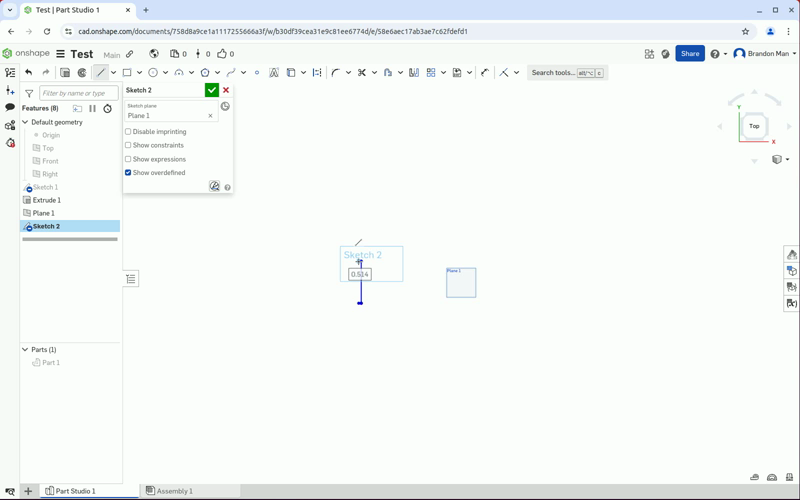
key_up(shift)
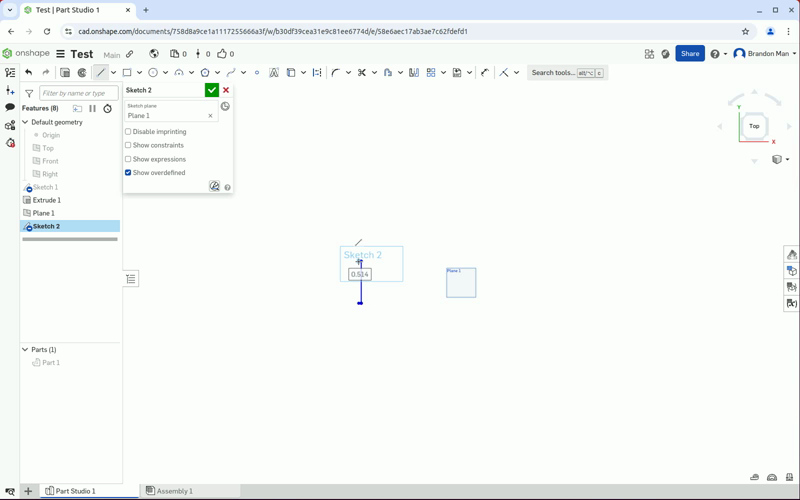
mouse_move(388, 261)
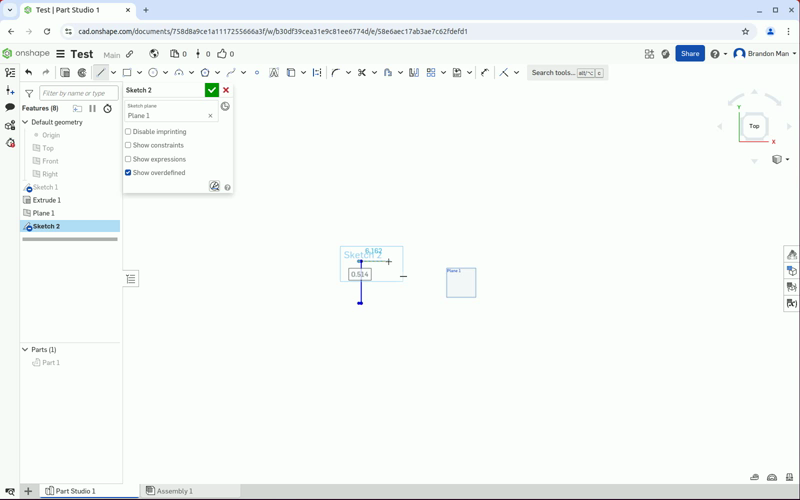
key_down(shift)
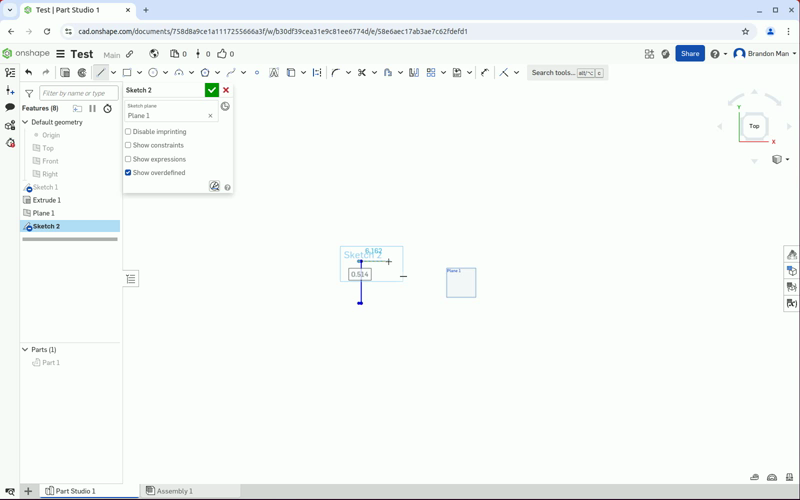
mouse_move(358, 303)
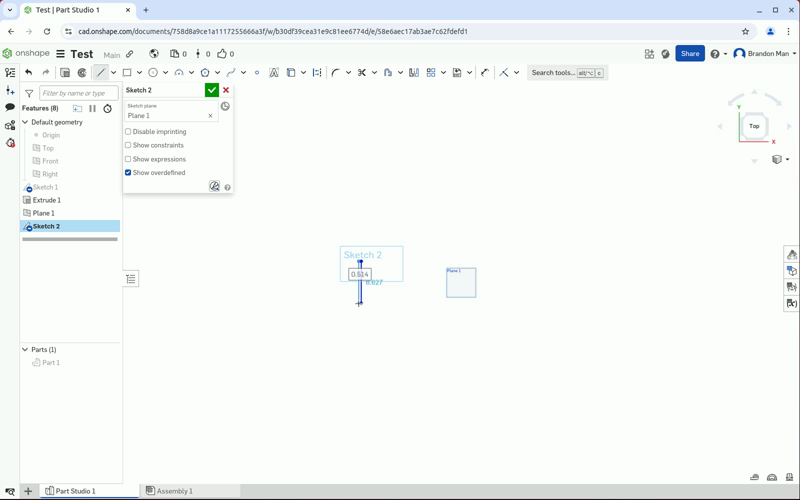
scroll(6)
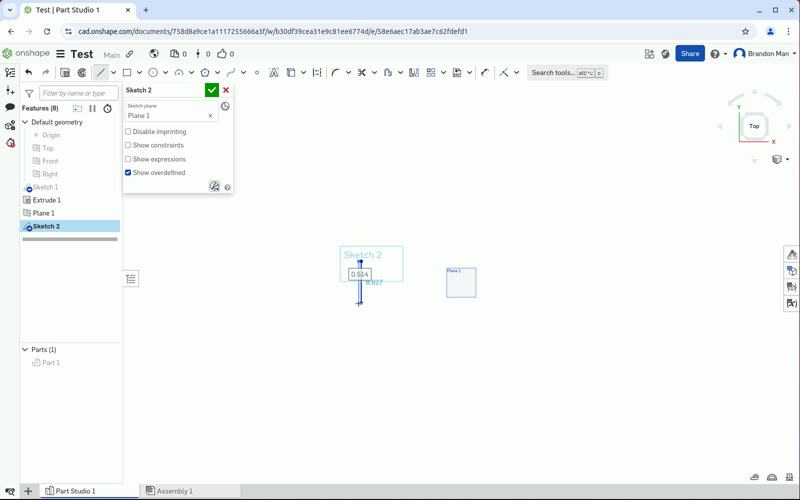
scroll(6)
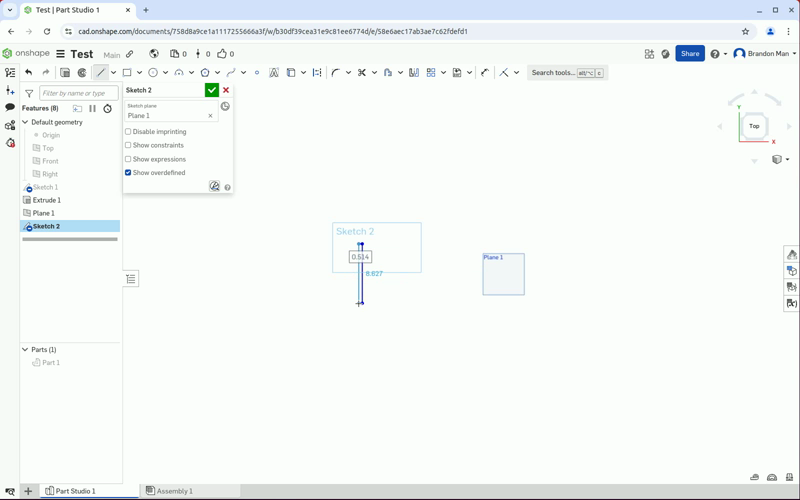
scroll(6)
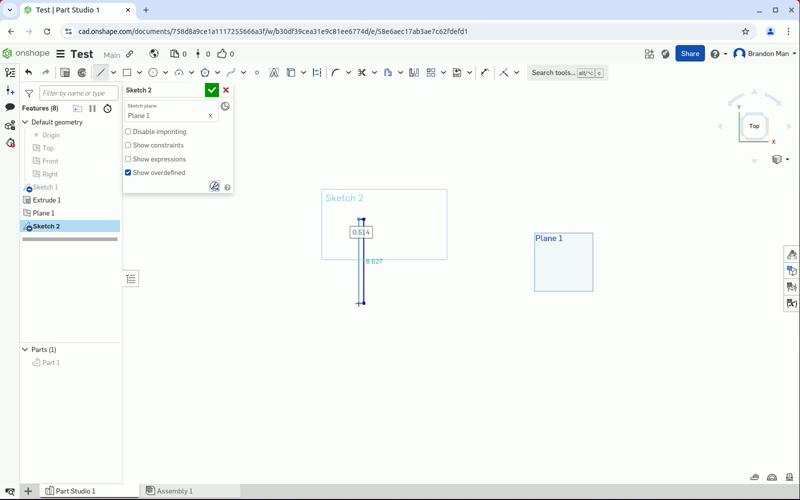
scroll(6)
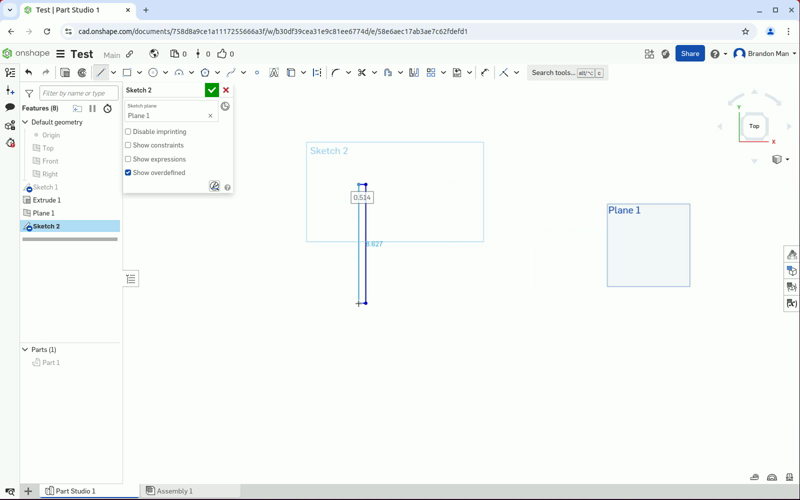
scroll(6)
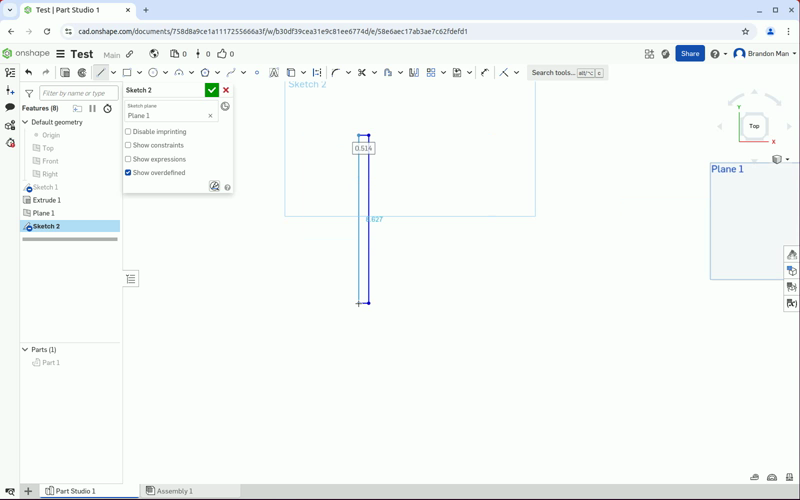
scroll(6)
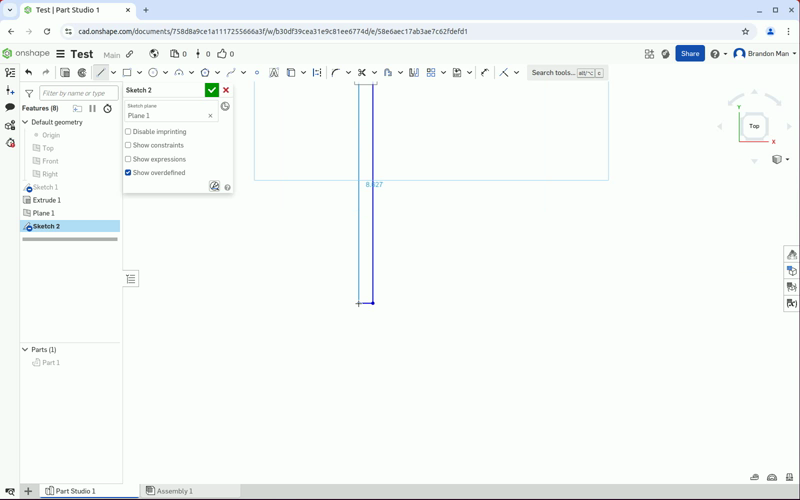
scroll(6)
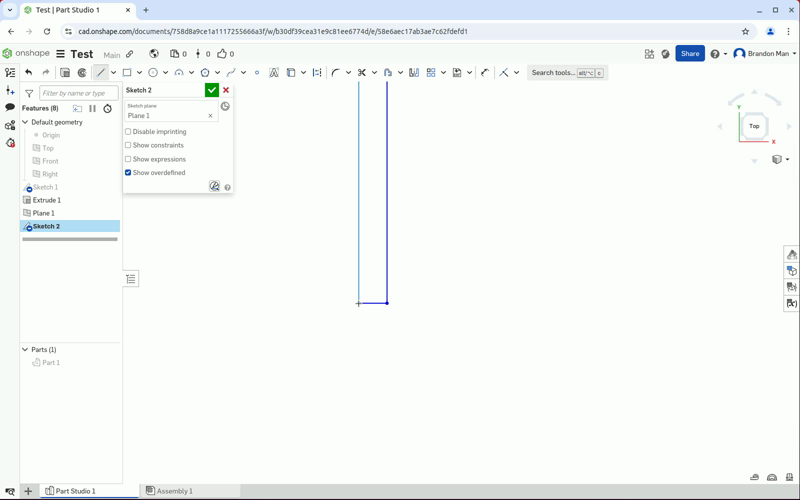
key_up(shift)
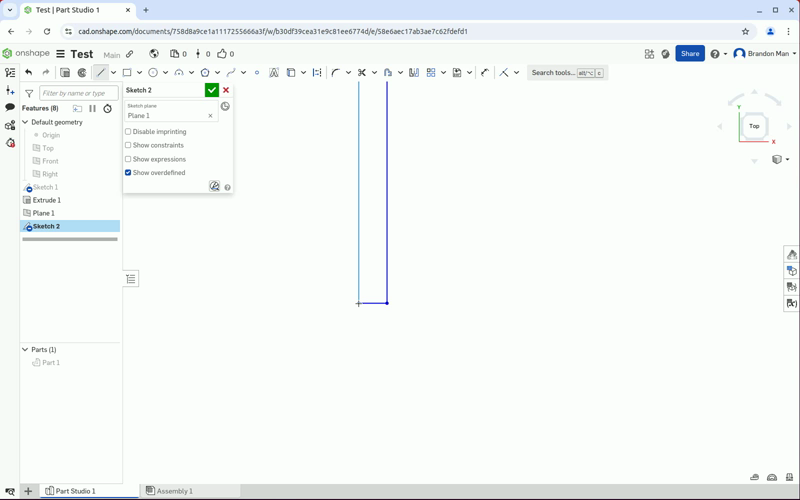
click(358, 303)
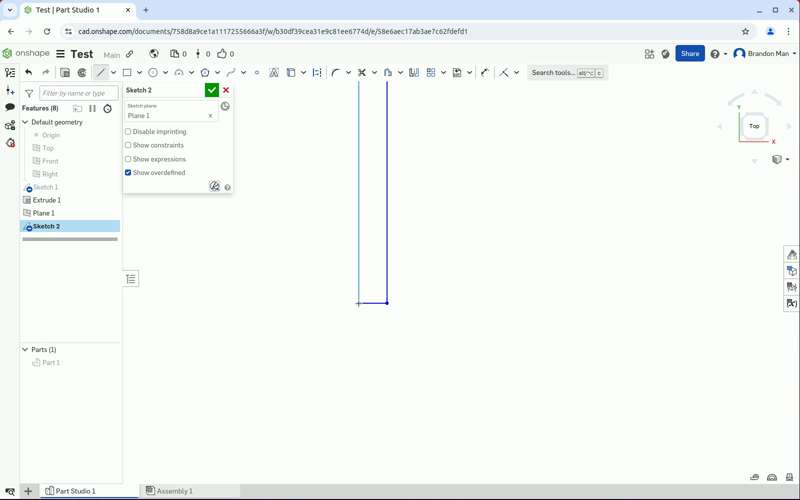
scroll(-6)
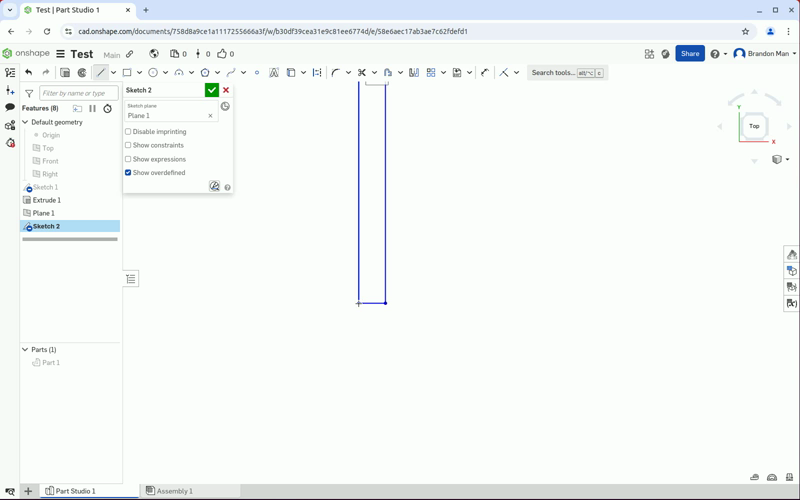
scroll(-6)
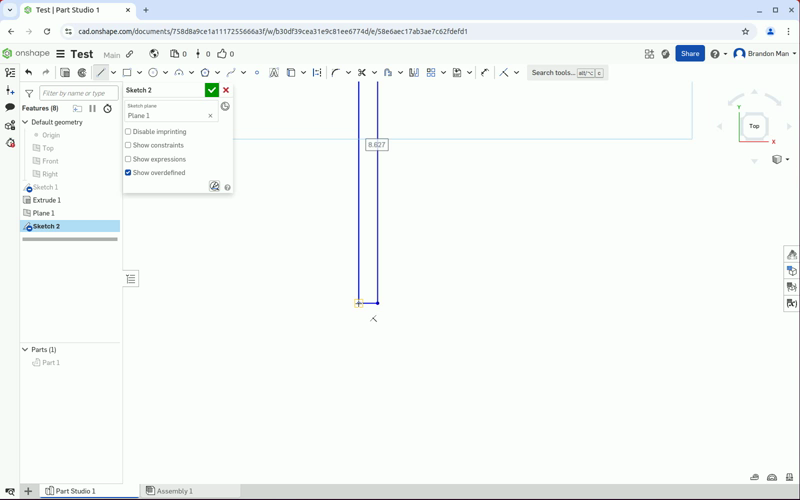
scroll(-6)
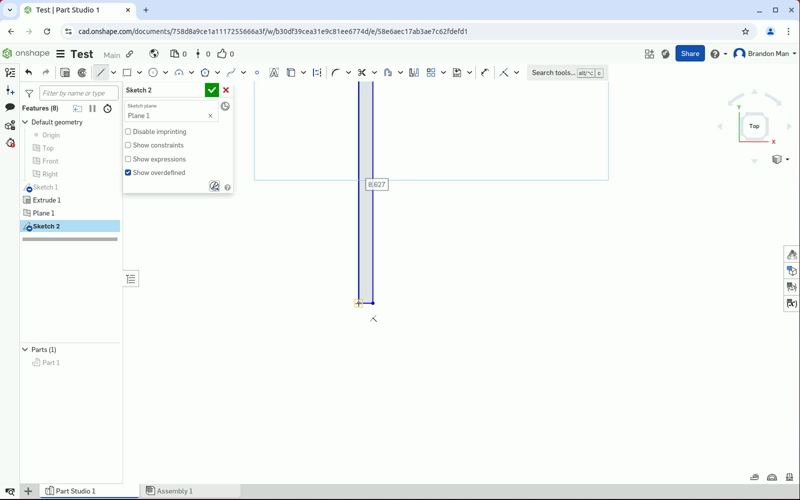
scroll(-6)
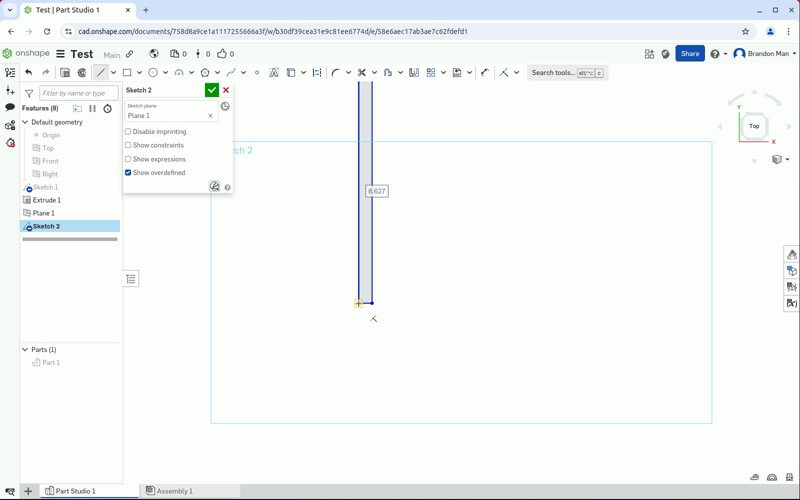
scroll(-6)
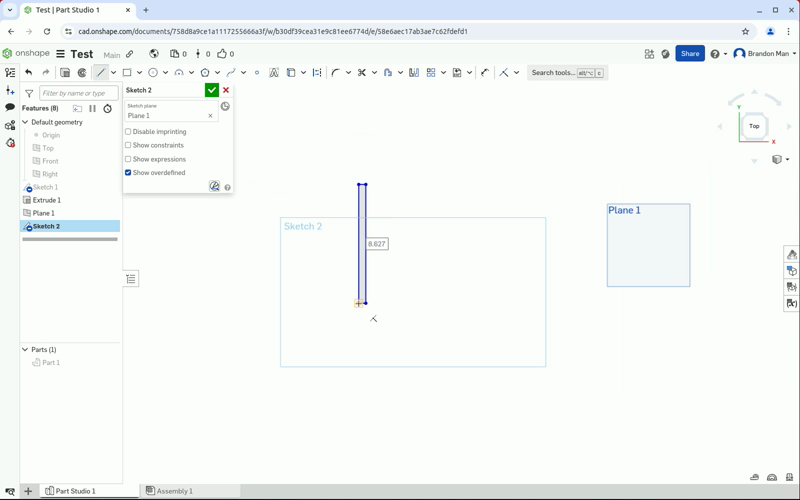
scroll(-6)
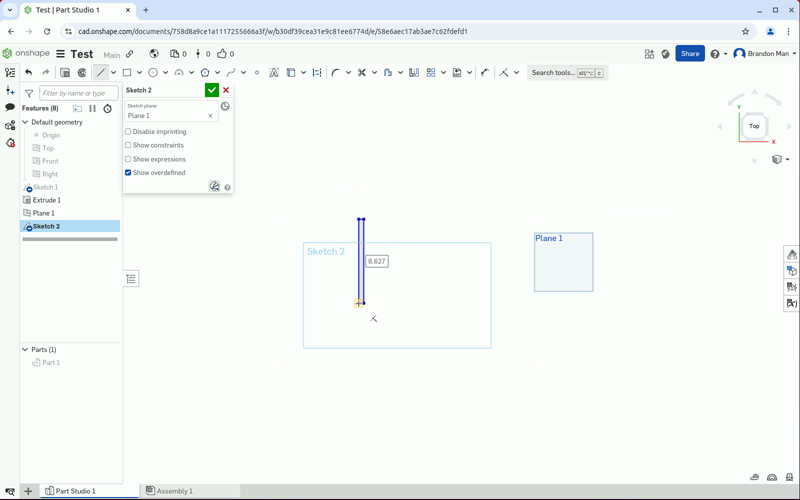
scroll(-6)
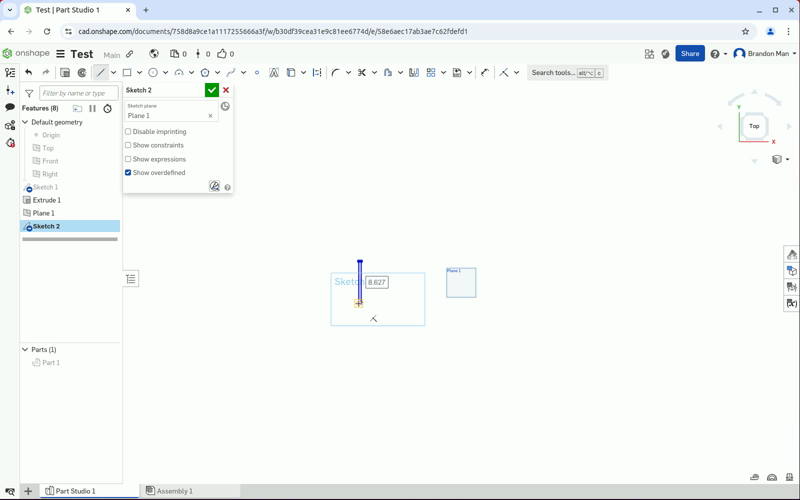
key(esc)
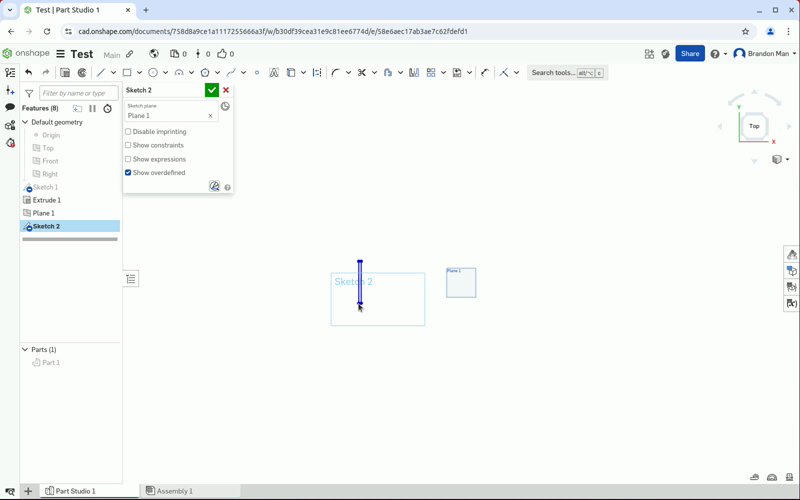
mouse_move(359, 278)
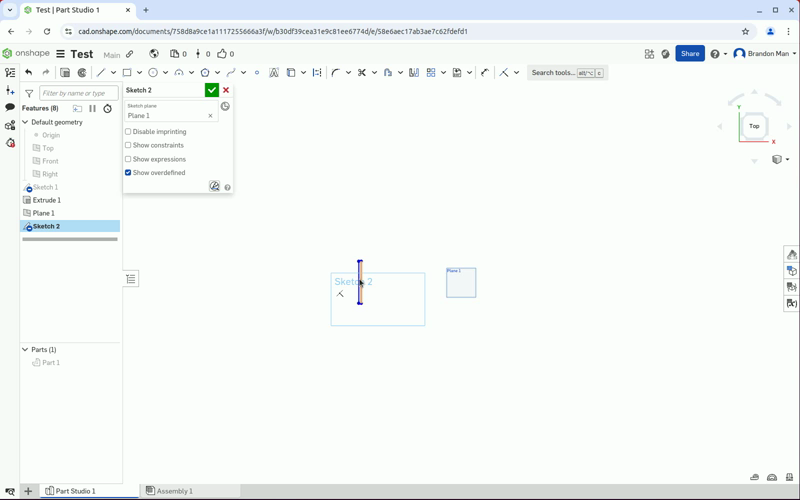
scroll(6)
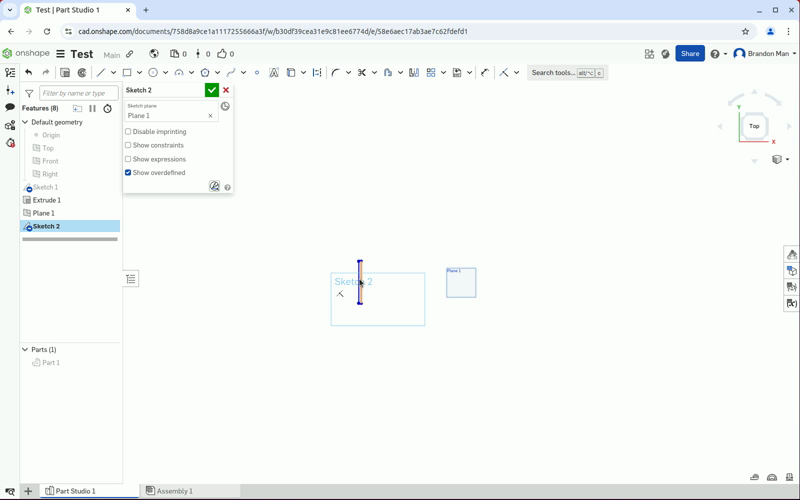
scroll(6)
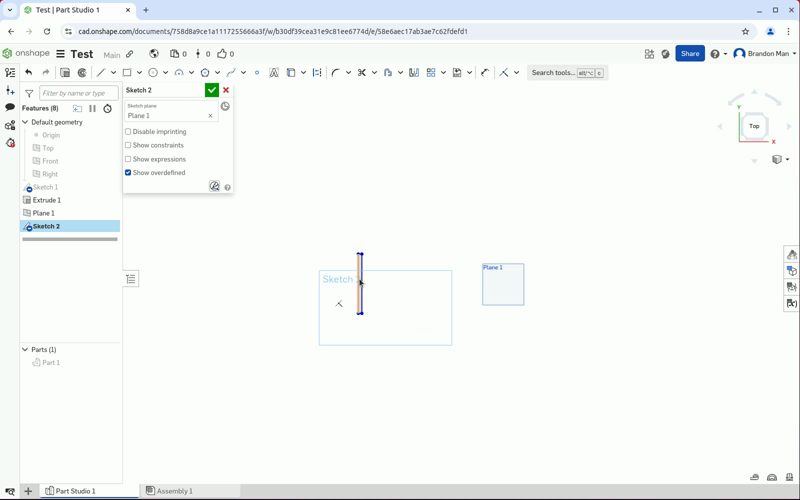
scroll(6)
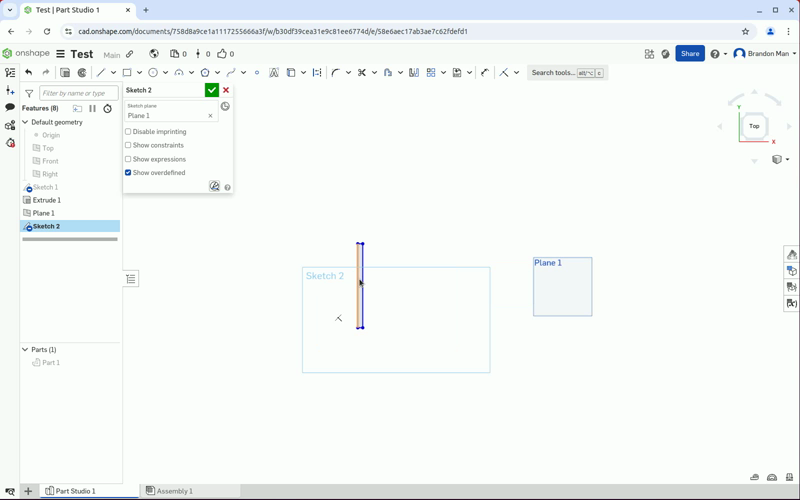
scroll(6)
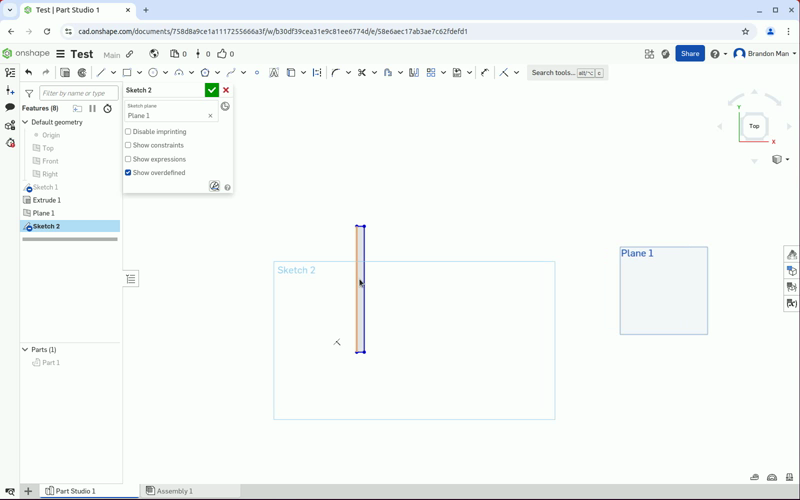
scroll(6)
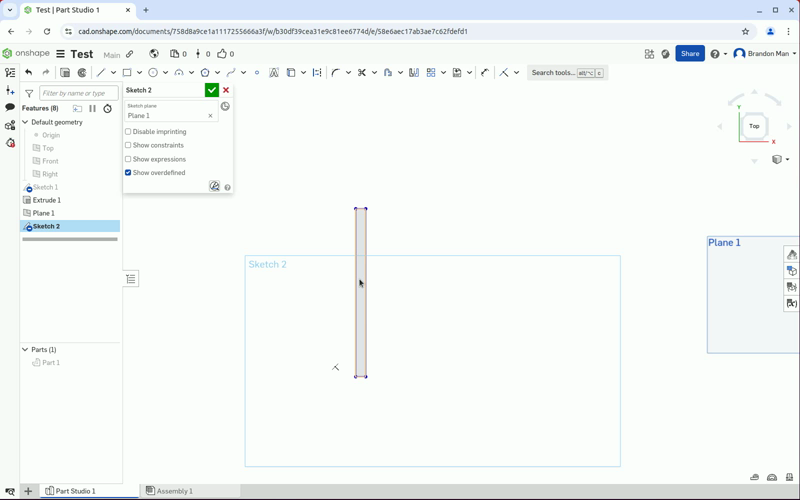
scroll(6)
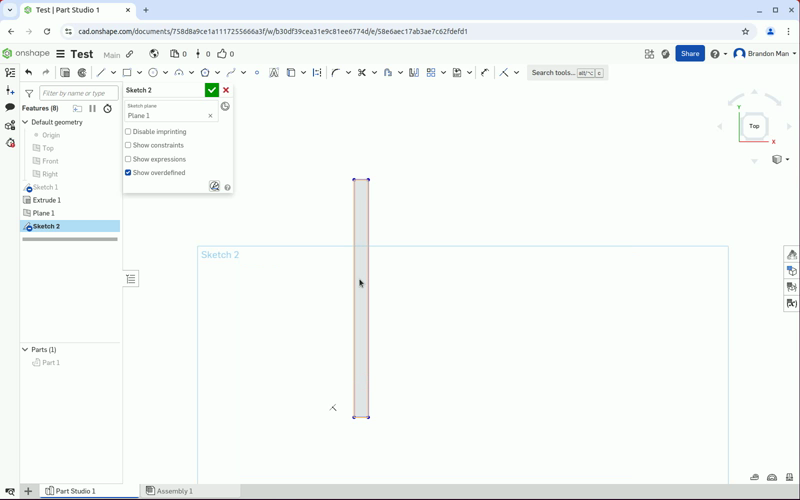
scroll(6)
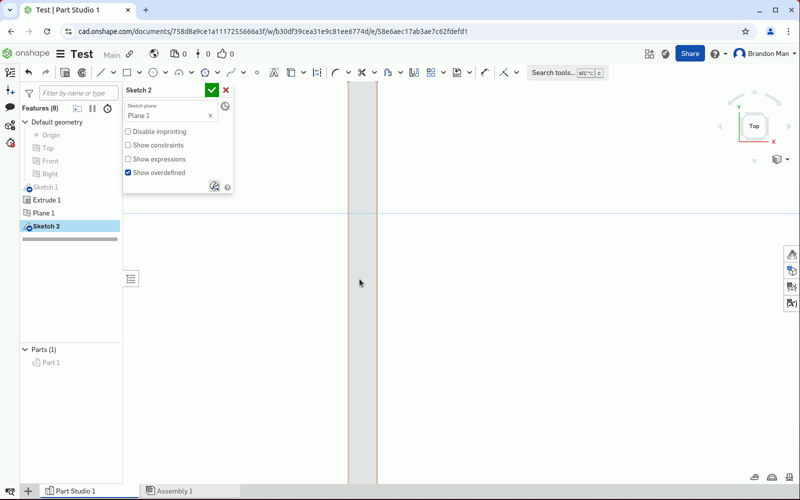
click(359, 278)
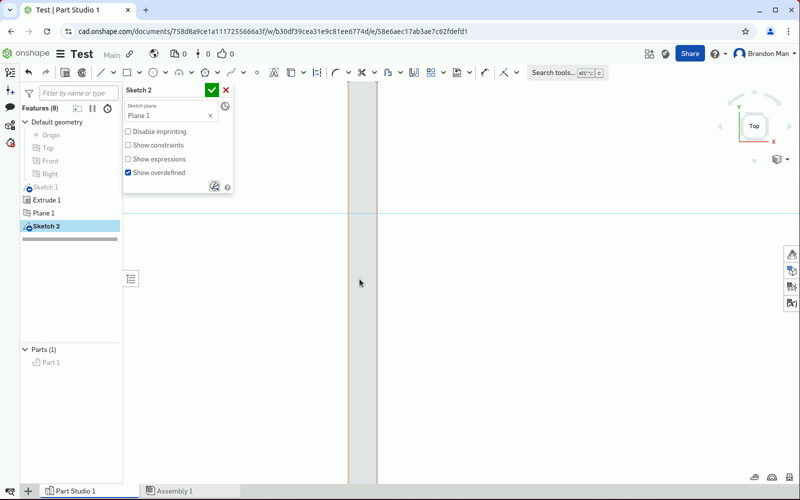
scroll(-6)
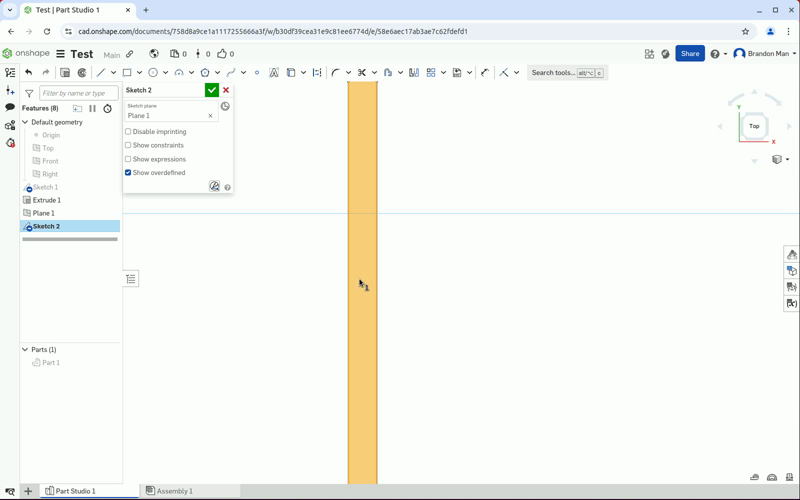
scroll(-6)
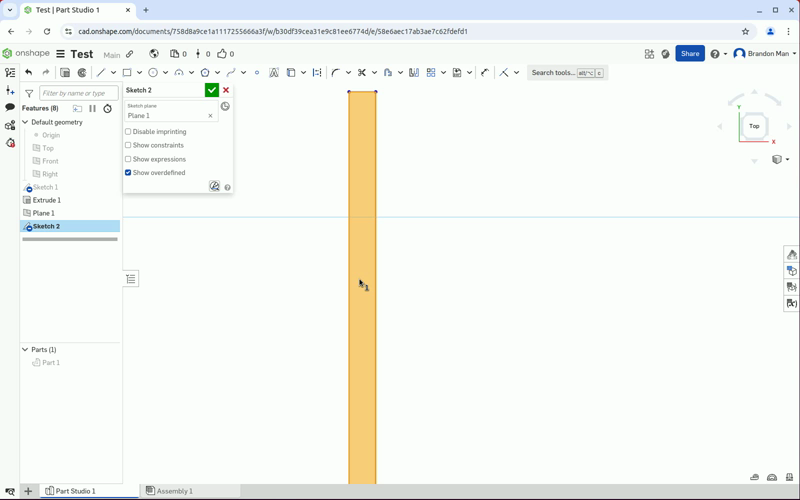
scroll(-6)
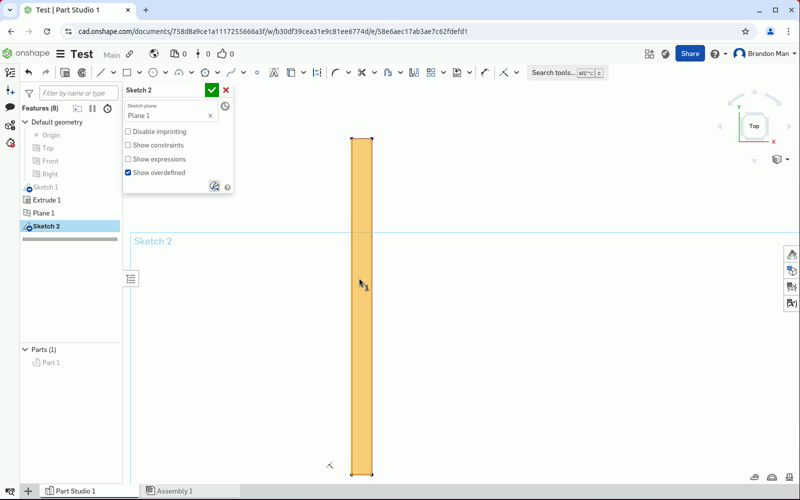
scroll(-6)
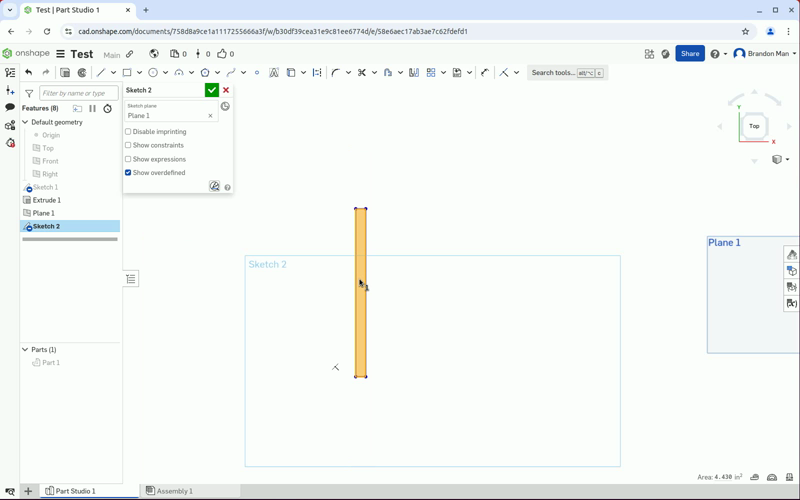
scroll(-6)
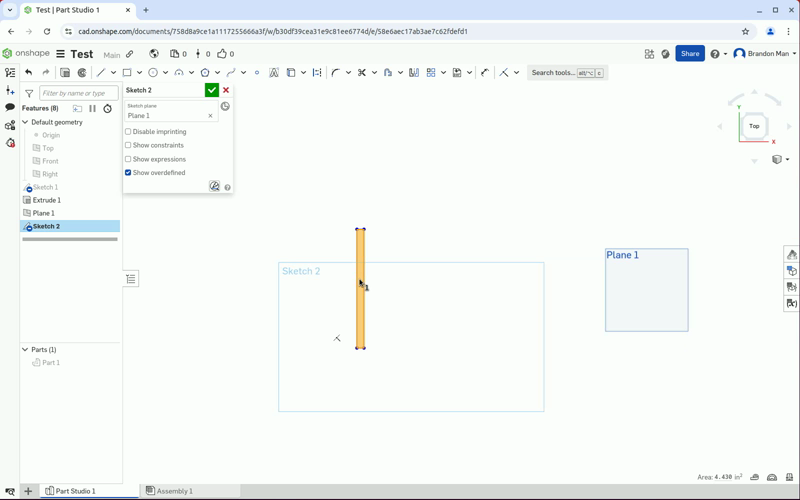
scroll(-6)
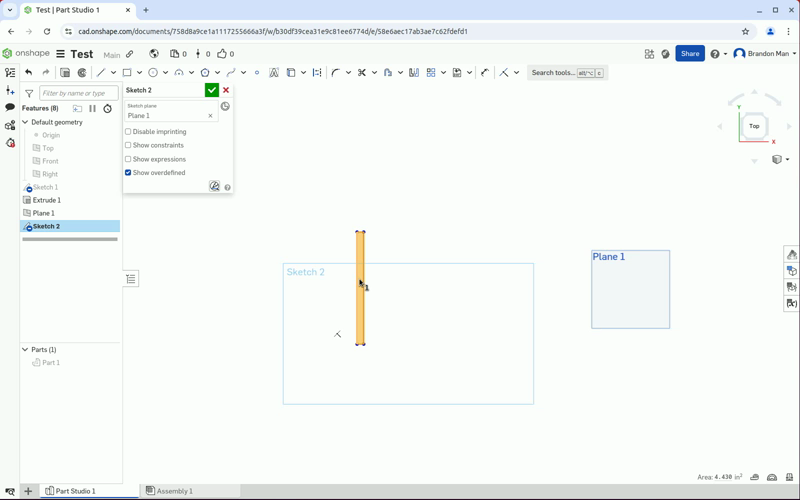
scroll(-6)
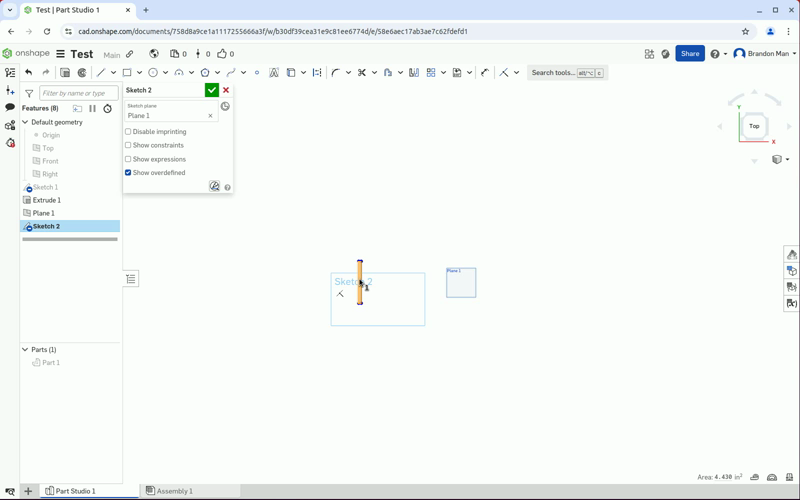
mouse_move(73, 352)
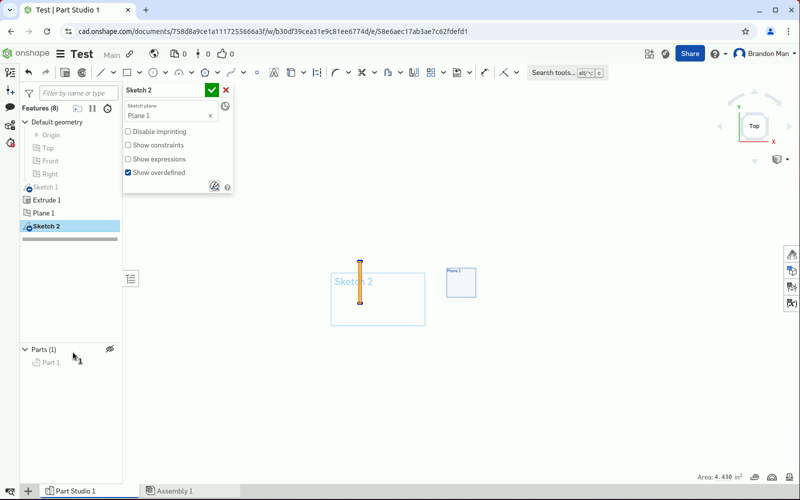
key(shift+y)
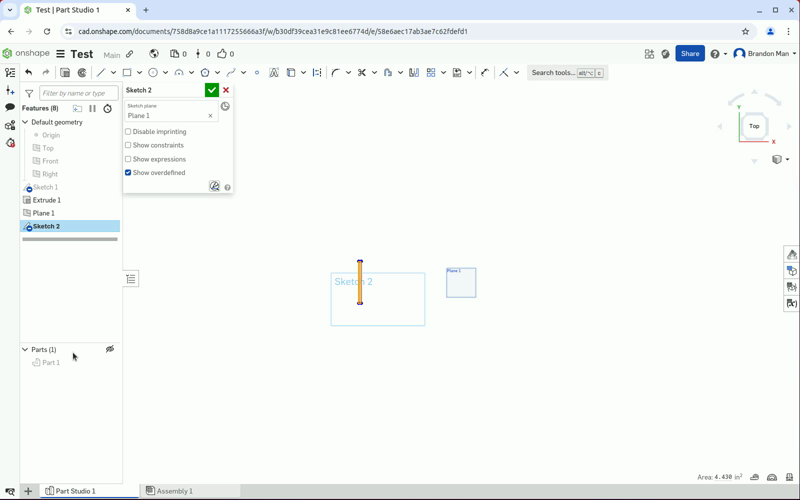
key(shift+e)
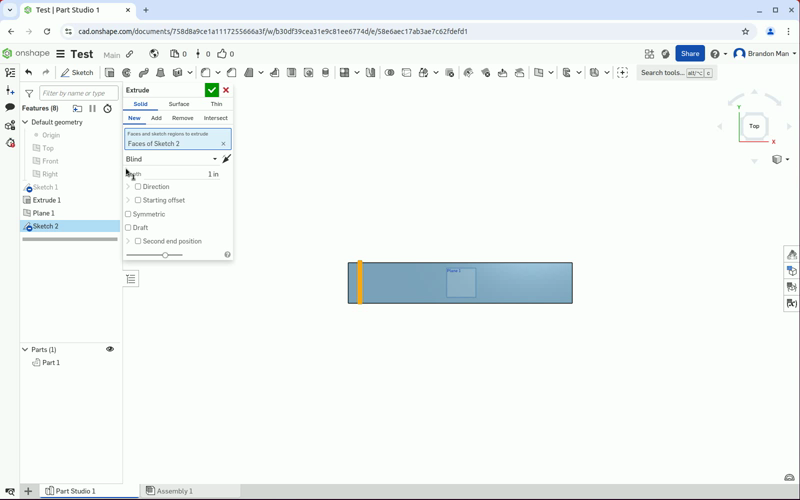
mouse_move(143, 106)
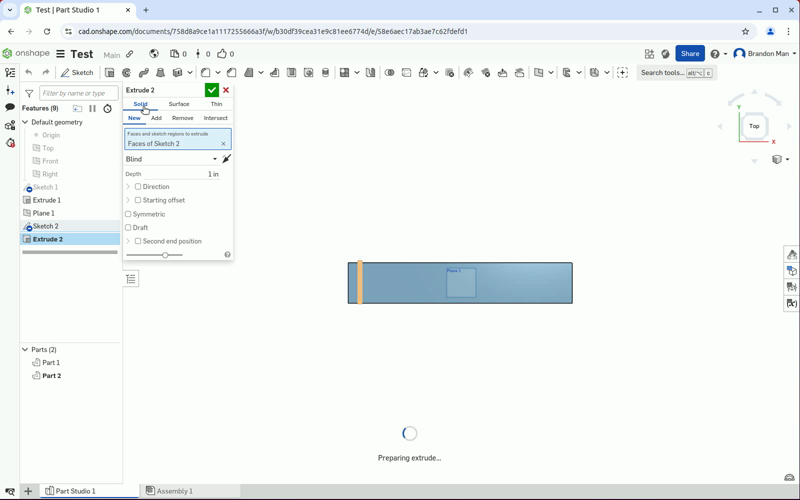
click(143, 106)
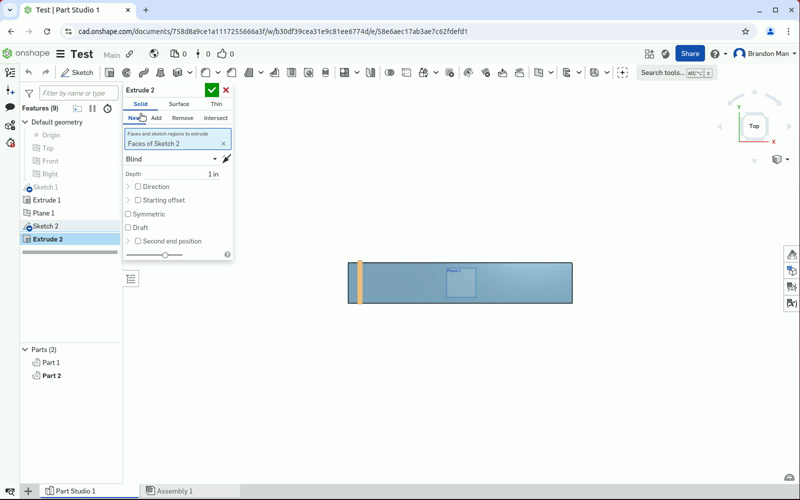
mouse_move(137, 120)
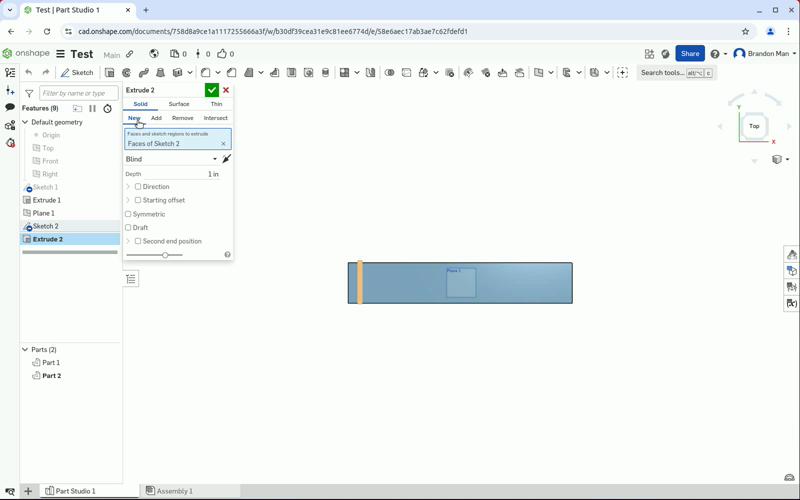
click(137, 120)
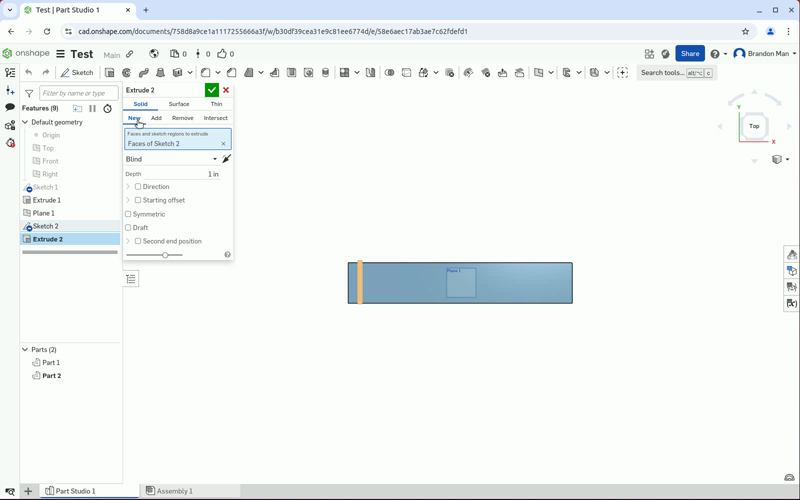
key(tab, 4)
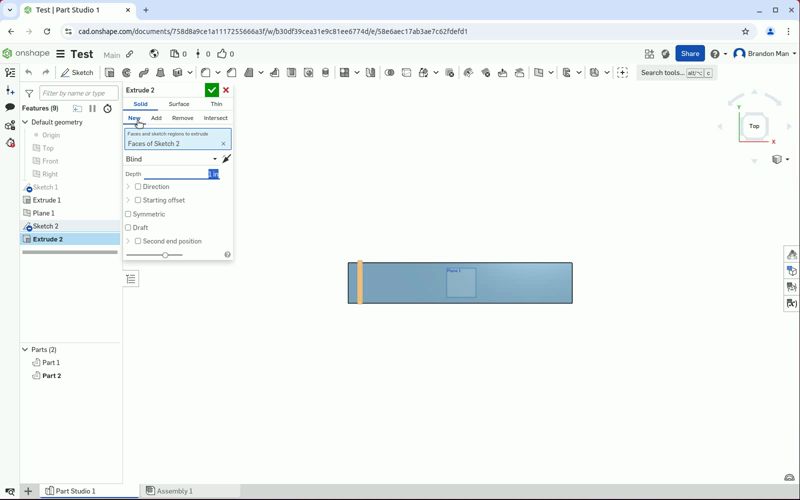
text(8.425)
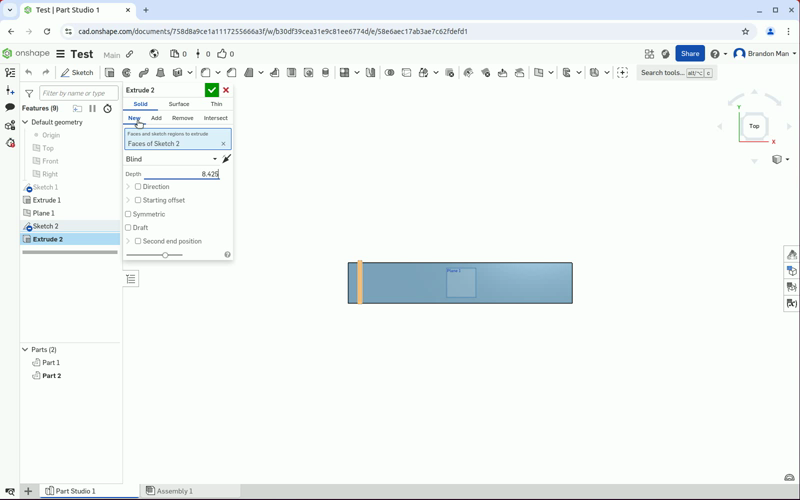
key(enter)
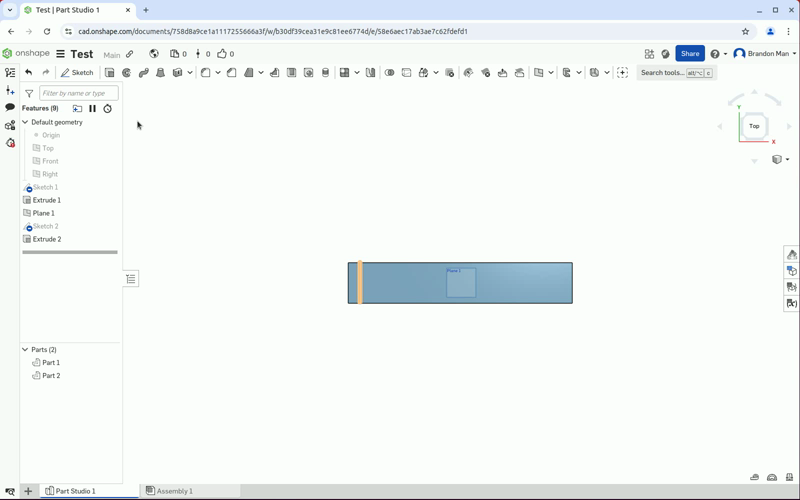
key(shift+h)
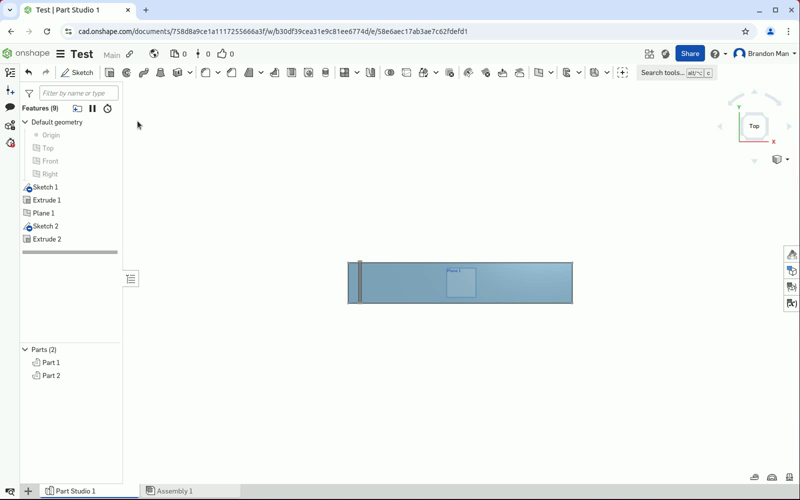
key(shift+h)
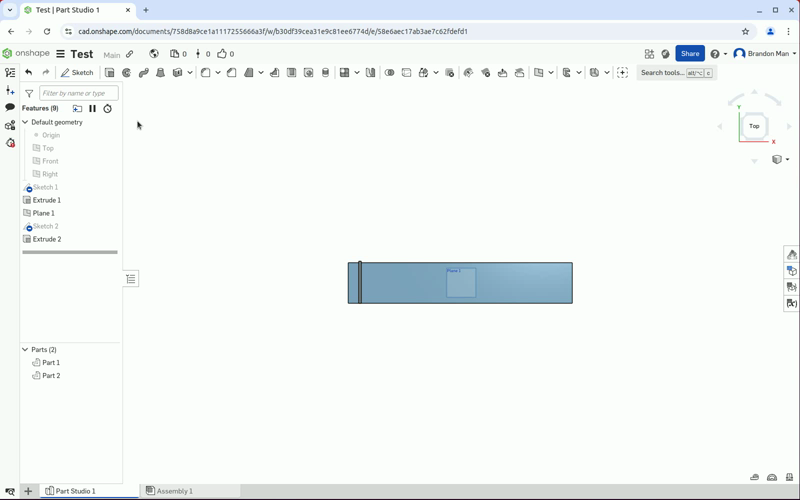
mouse_move(73, 189)
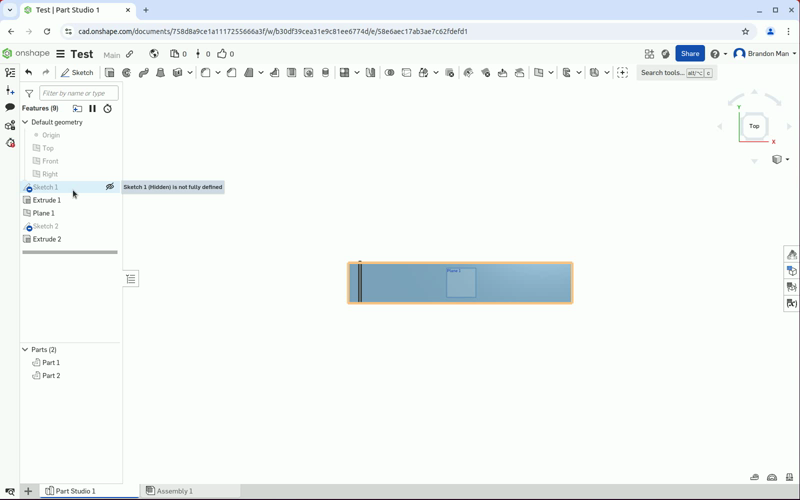
click(73, 189)
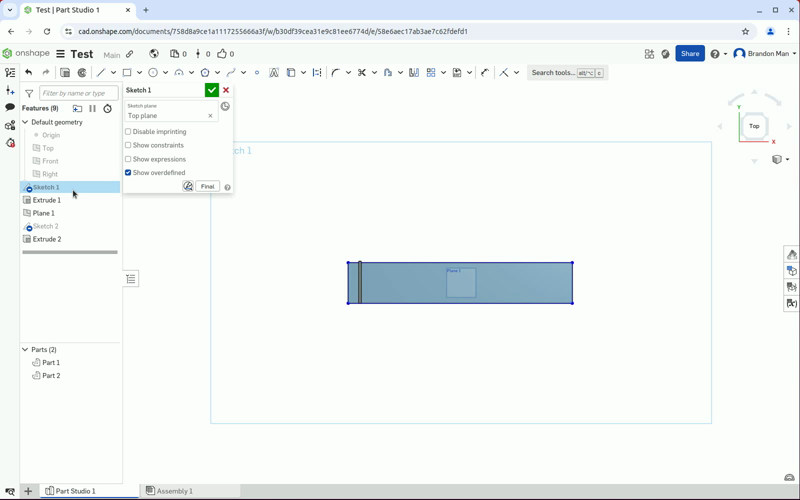
mouse_move(229, 92)
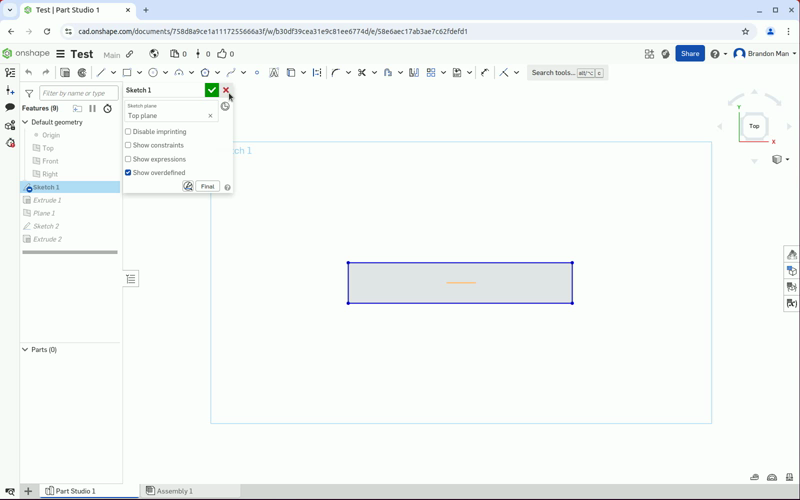
click(229, 92)
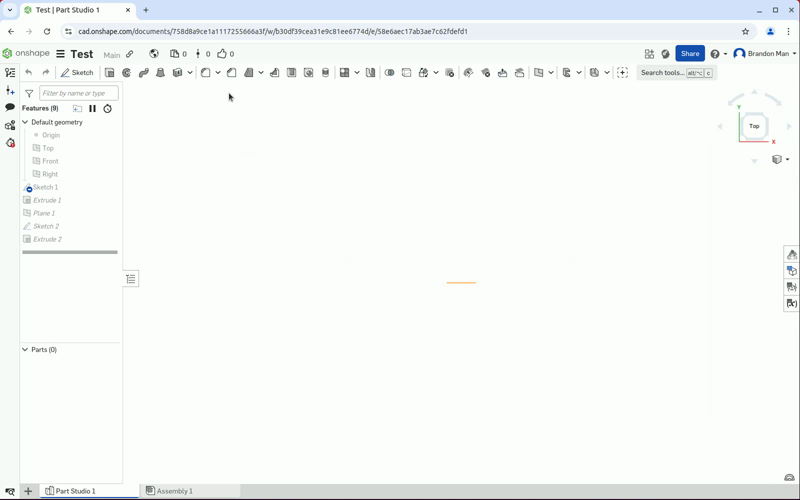
key(shift+s)
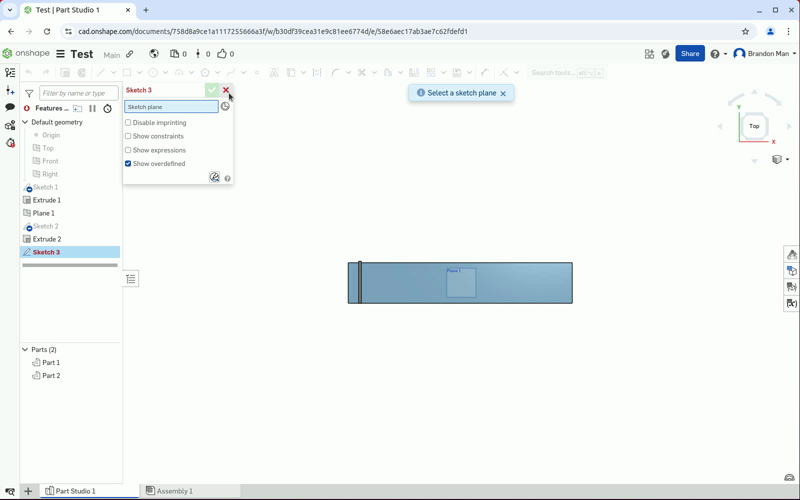
mouse_move(73, 215)
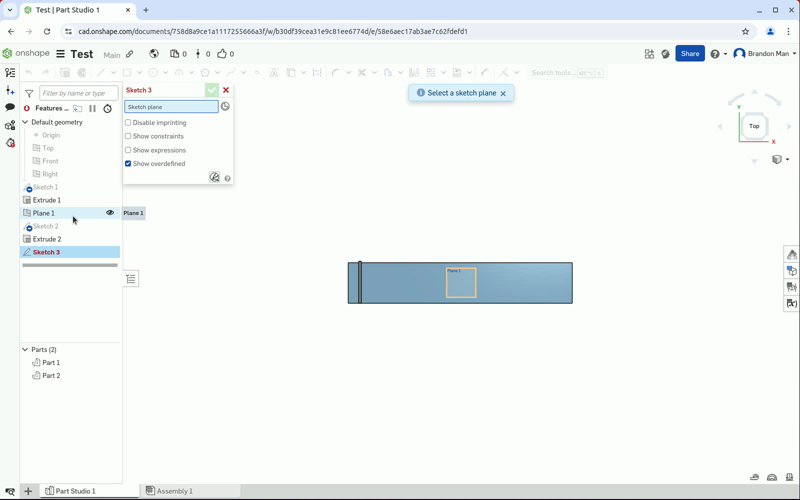
click(73, 215)
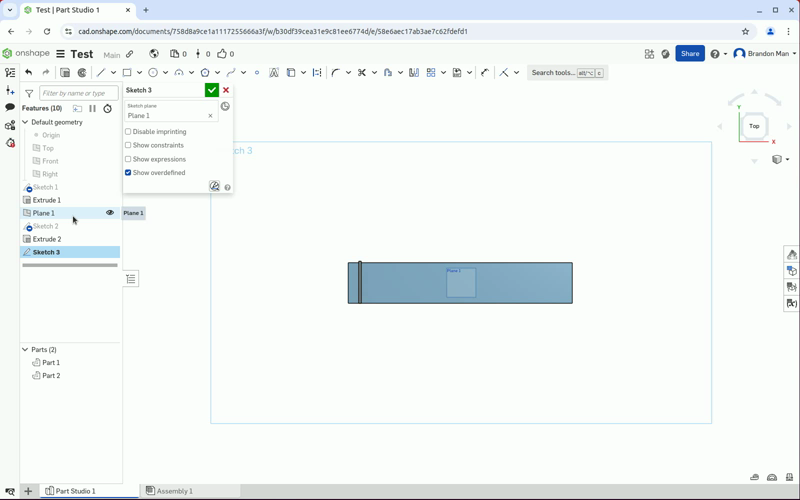
mouse_move(73, 352)
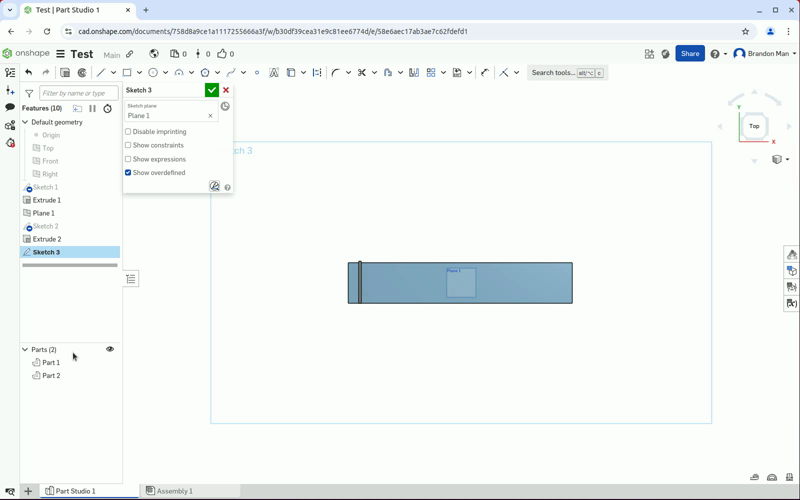
key(y)
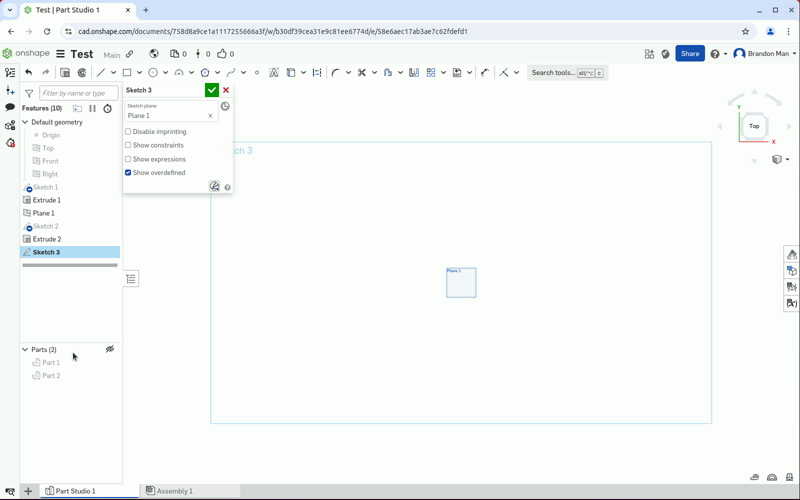
key(l)
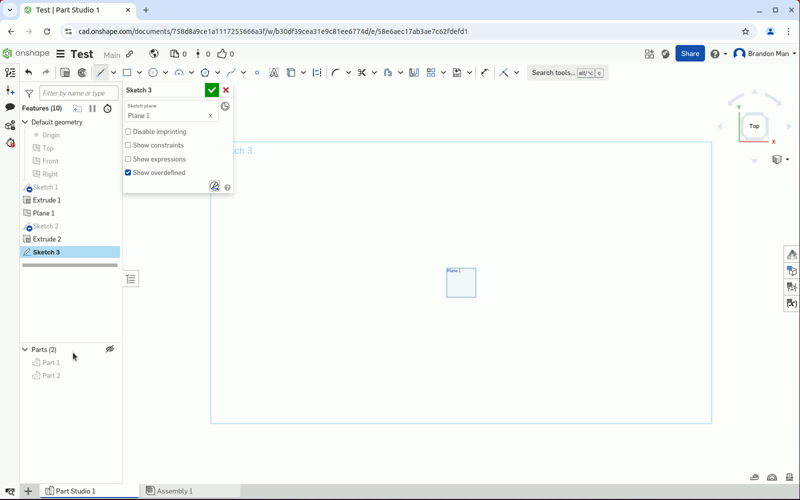
key_down(shift)
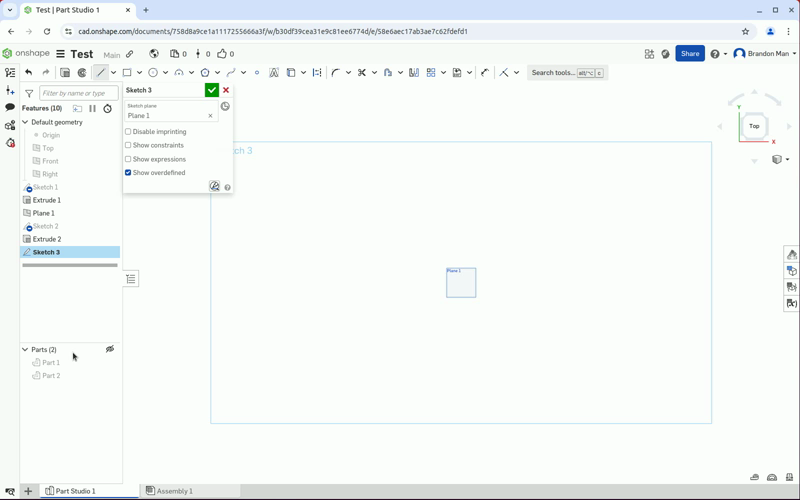
mouse_move(420, 303)
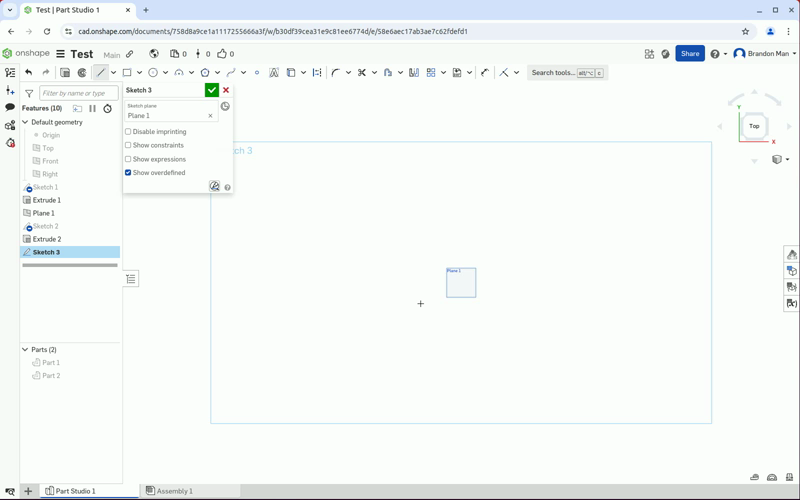
click(420, 303)
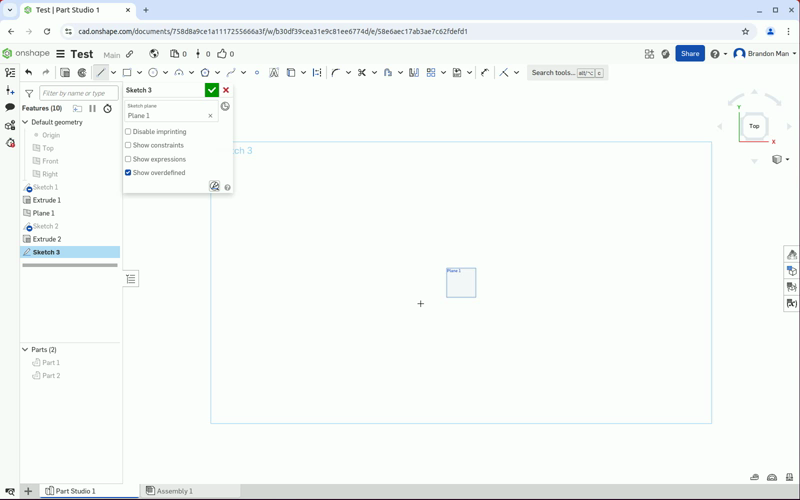
key_up(shift)
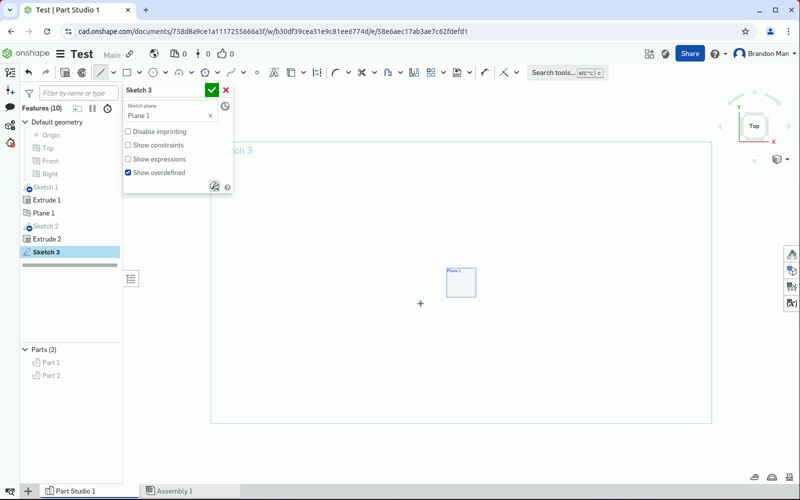
key_down(shift)
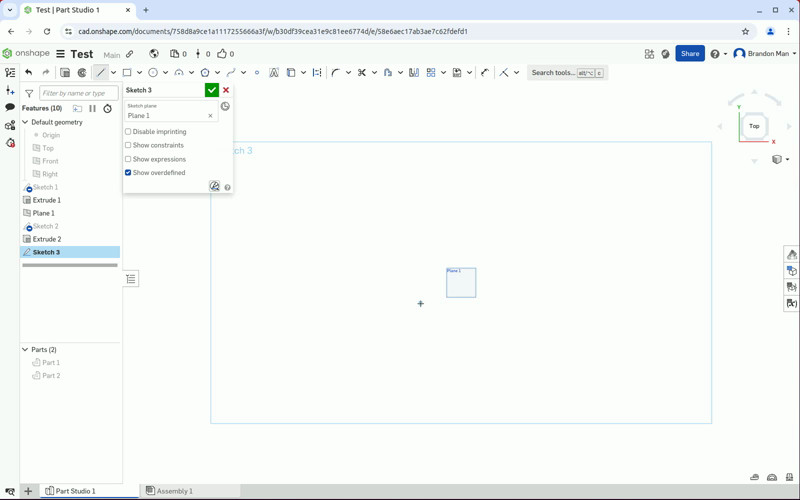
mouse_move(450, 303)
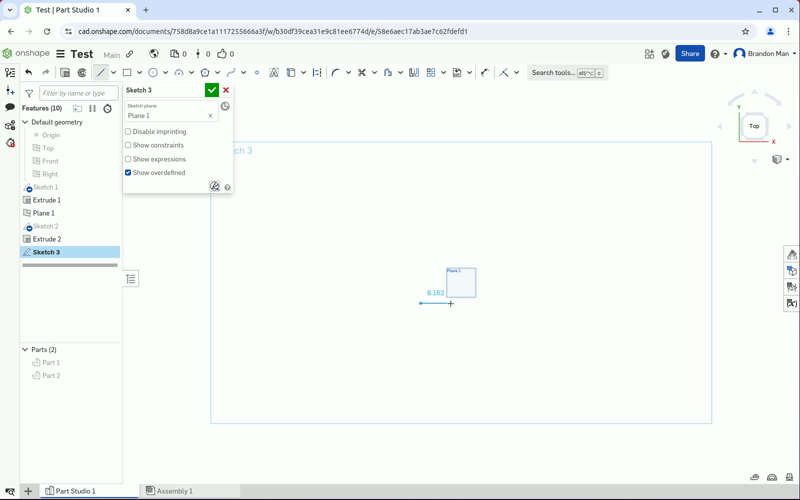
mouse_move(423, 303)
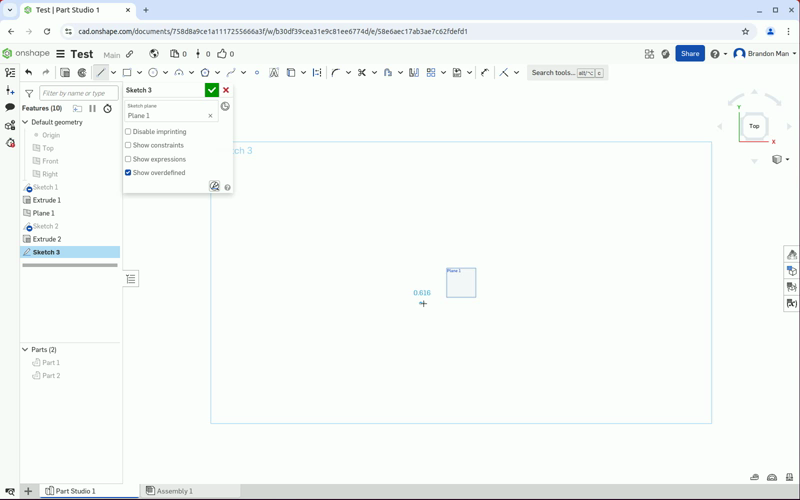
scroll(6)
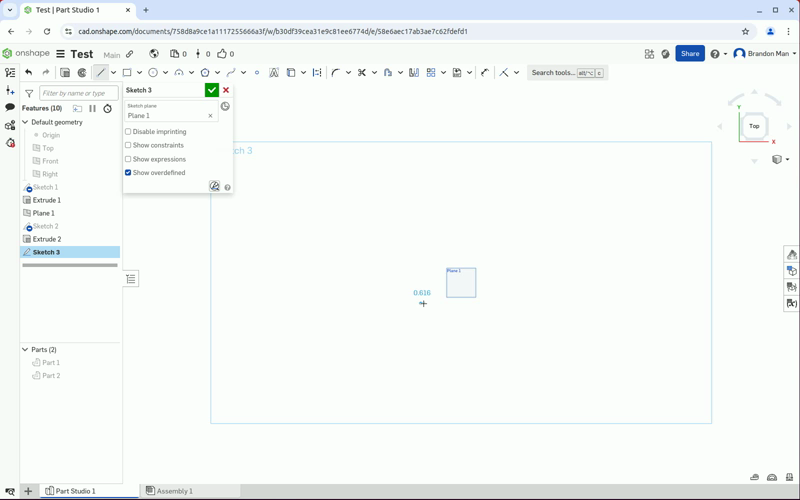
scroll(6)
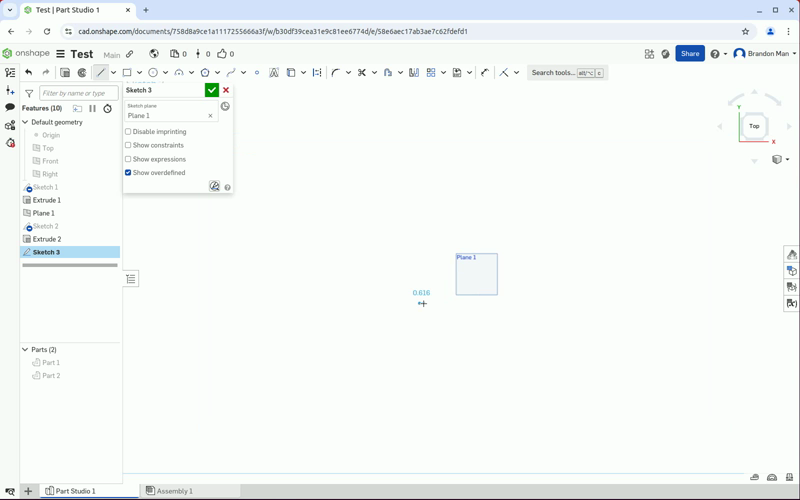
scroll(6)
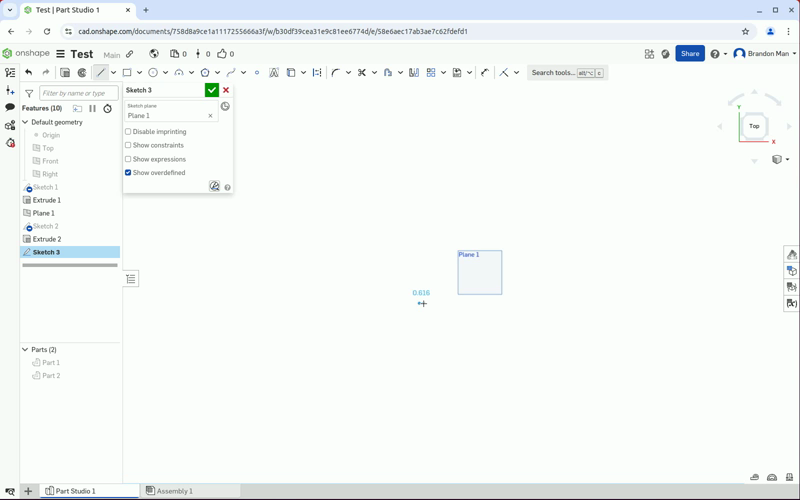
scroll(6)
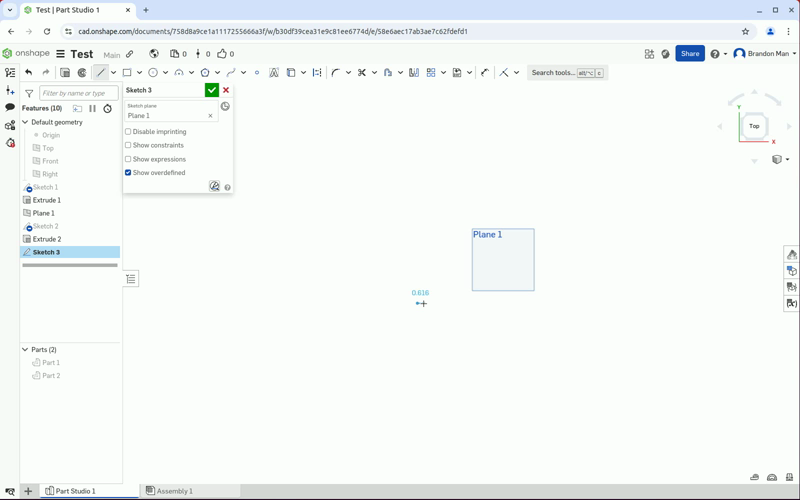
scroll(6)
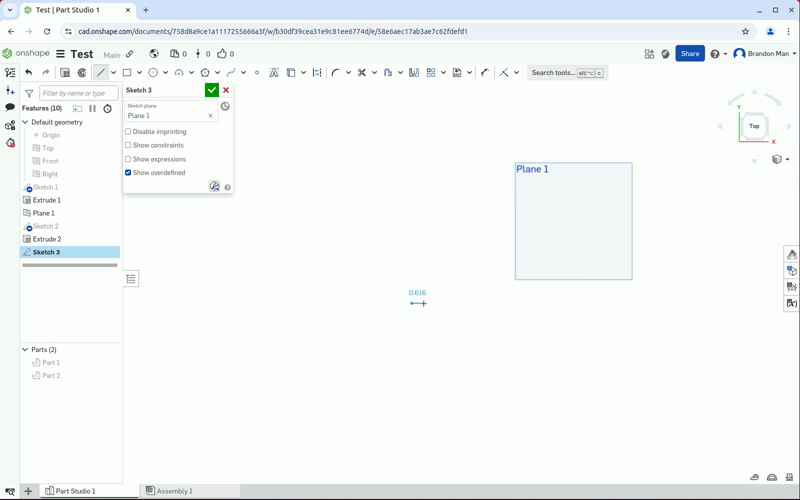
scroll(6)
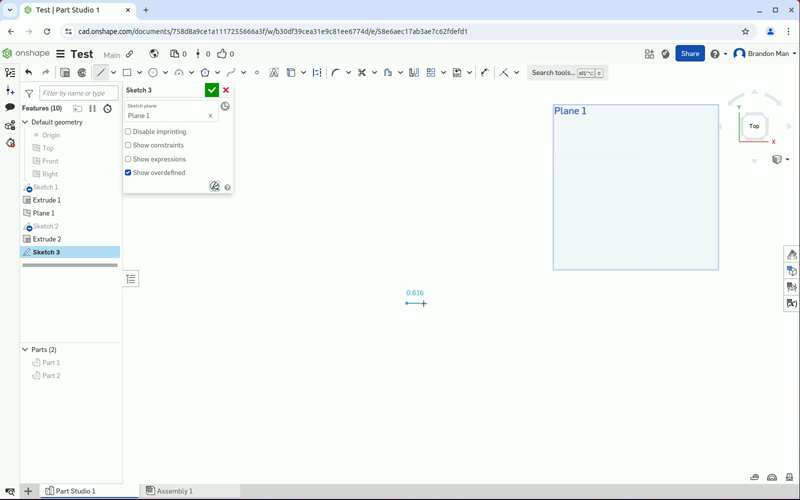
scroll(6)
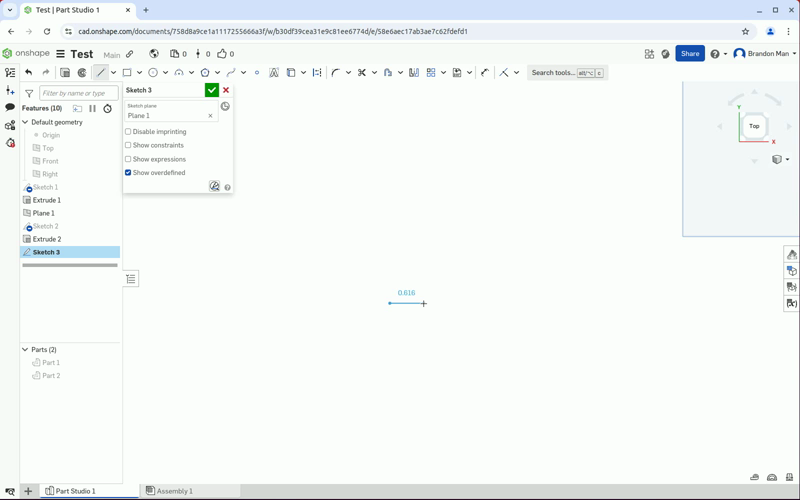
click(423, 303)
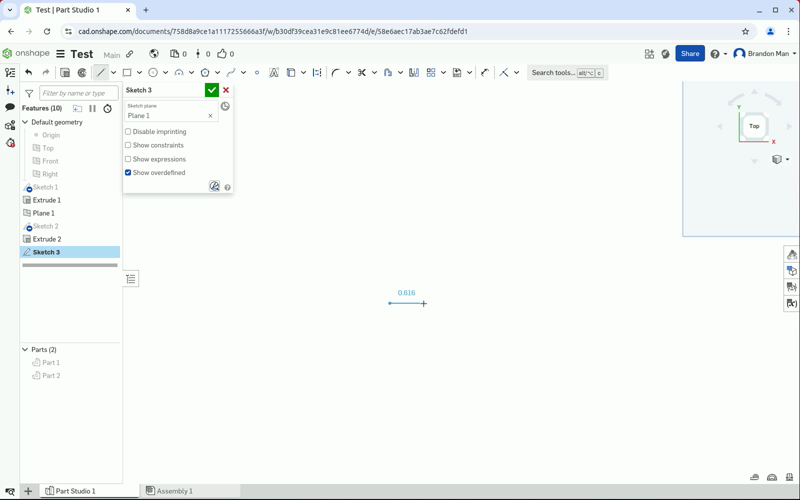
scroll(-6)
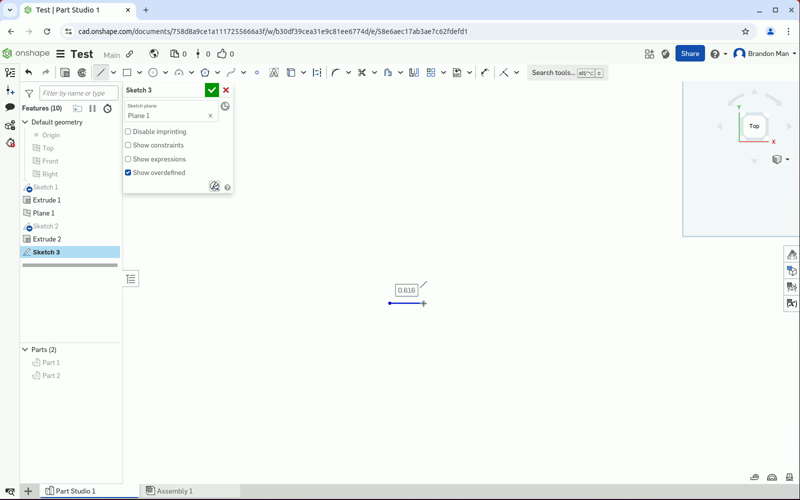
scroll(-6)
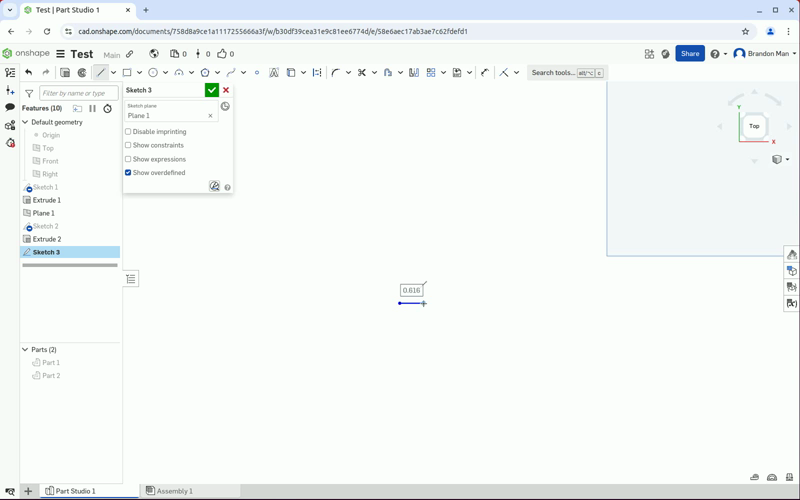
scroll(-6)
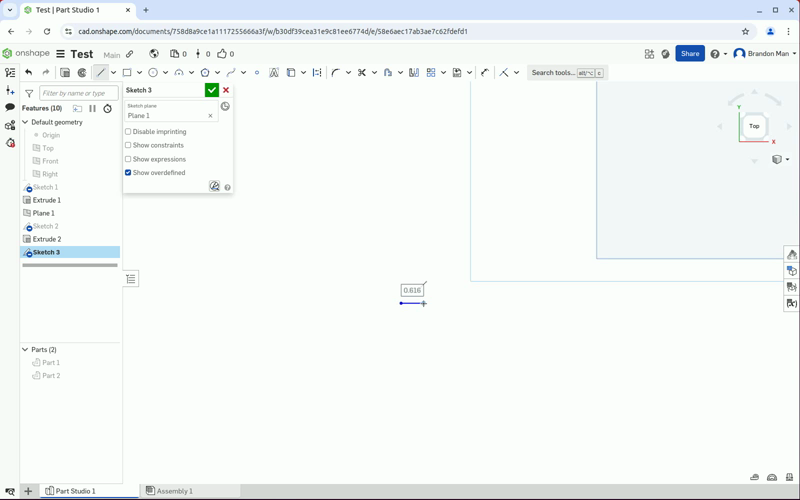
scroll(-6)
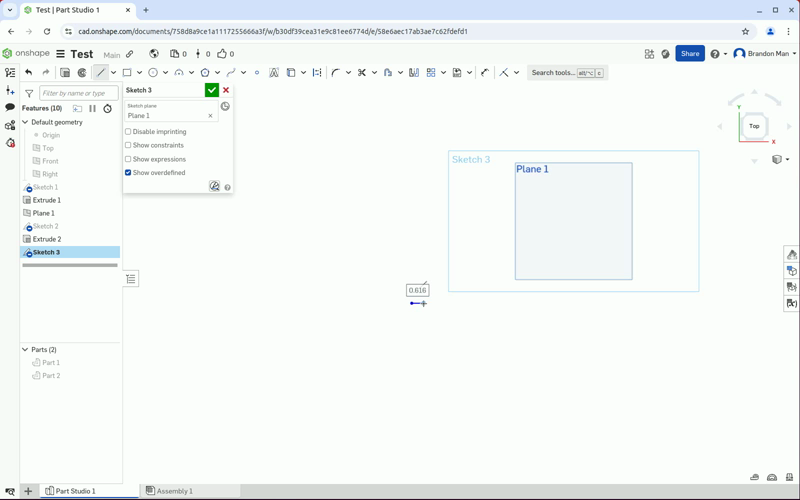
scroll(-6)
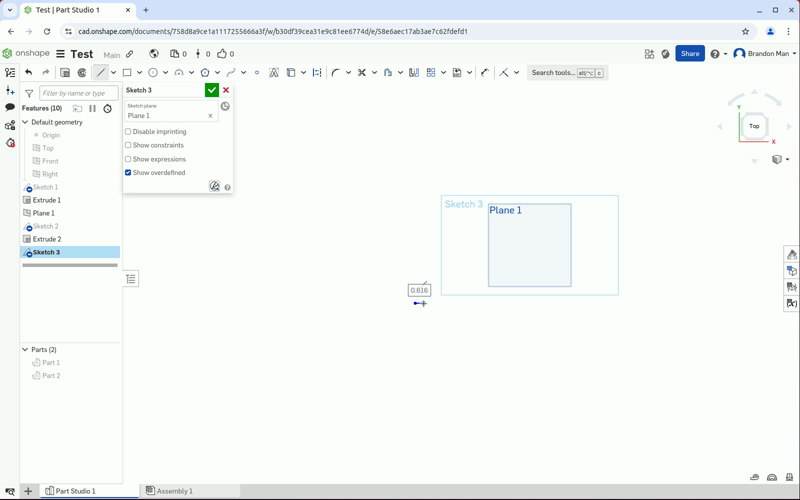
scroll(-6)
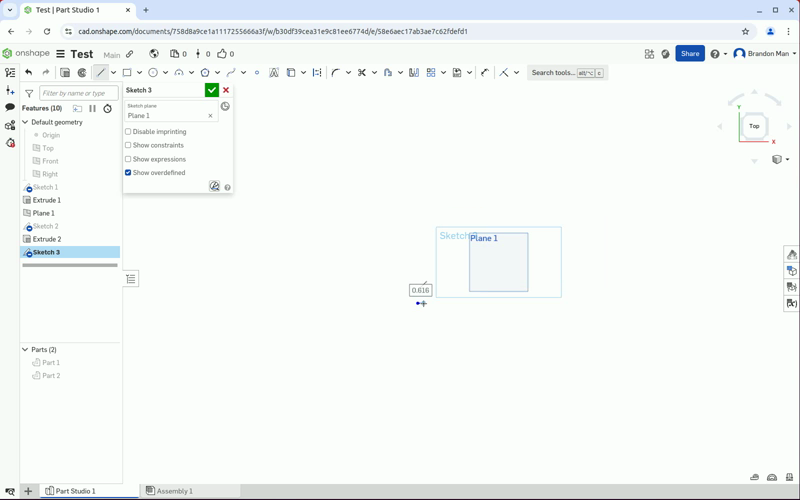
scroll(-6)
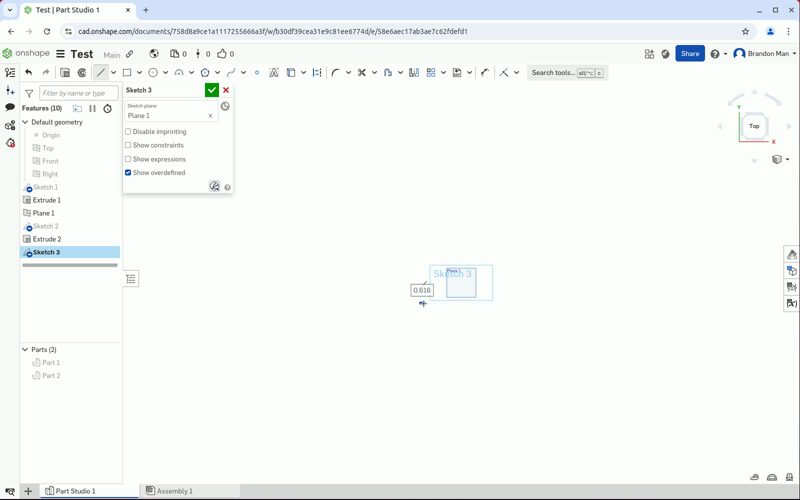
key_up(shift)
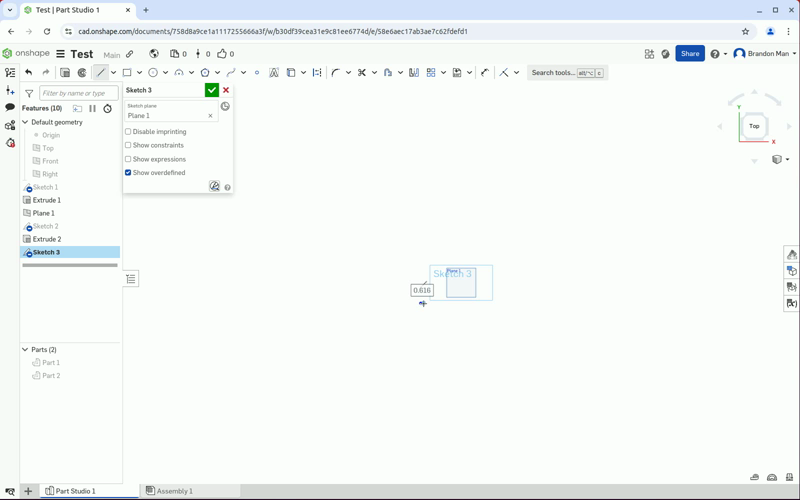
key_down(shift)
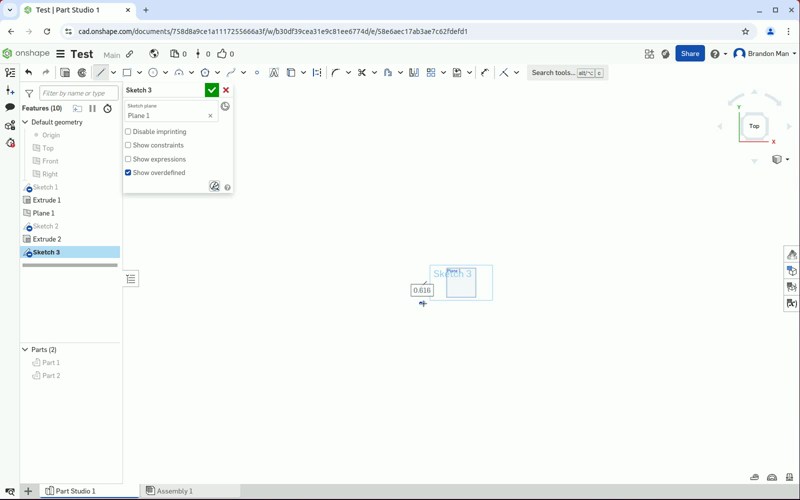
mouse_move(453, 303)
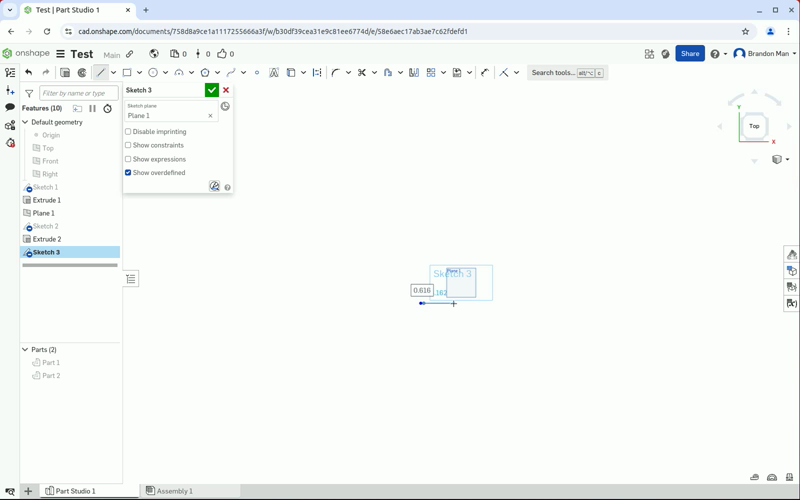
mouse_move(423, 261)
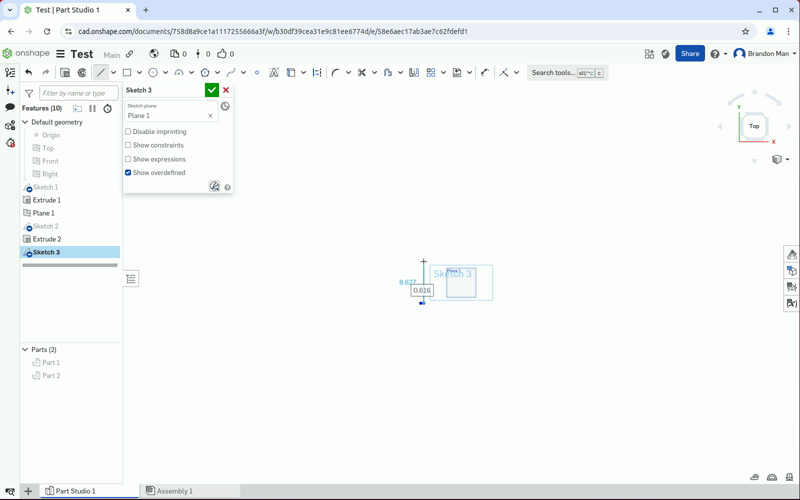
click(423, 261)
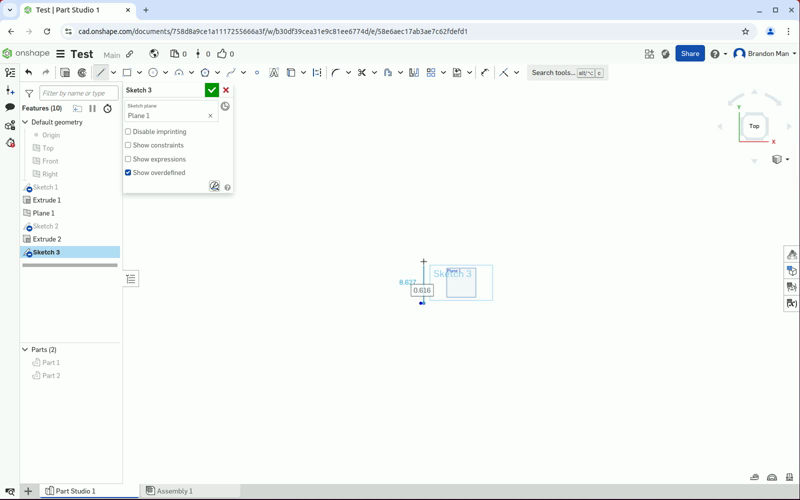
key_up(shift)
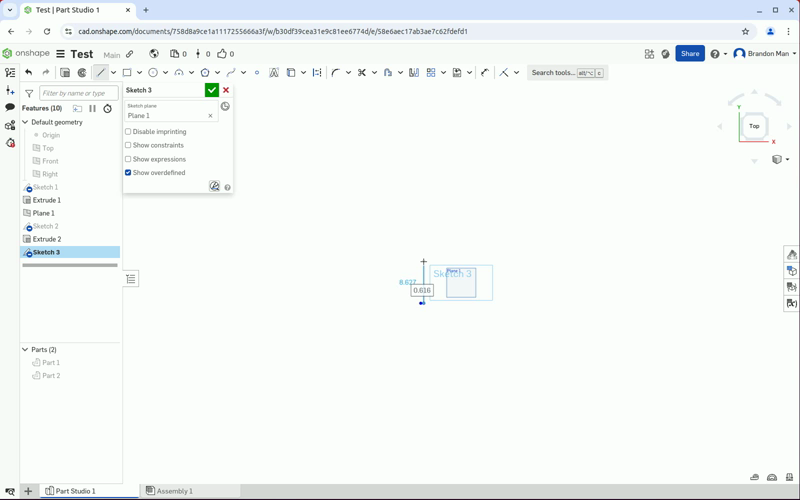
key_down(shift)
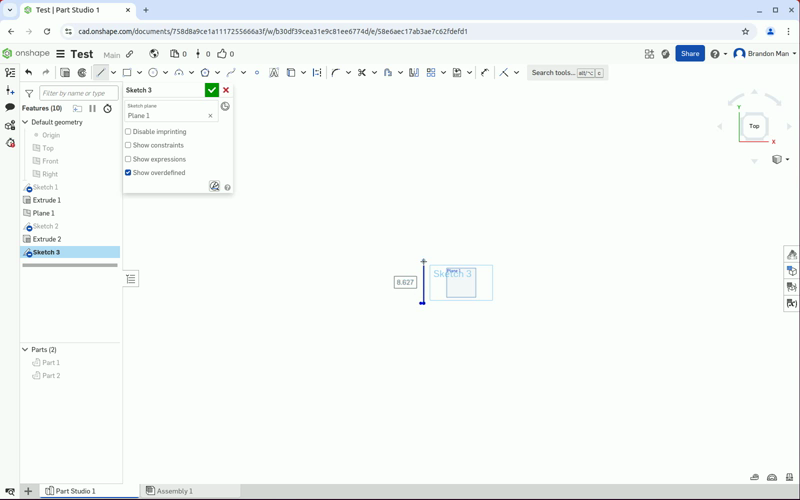
mouse_move(453, 261)
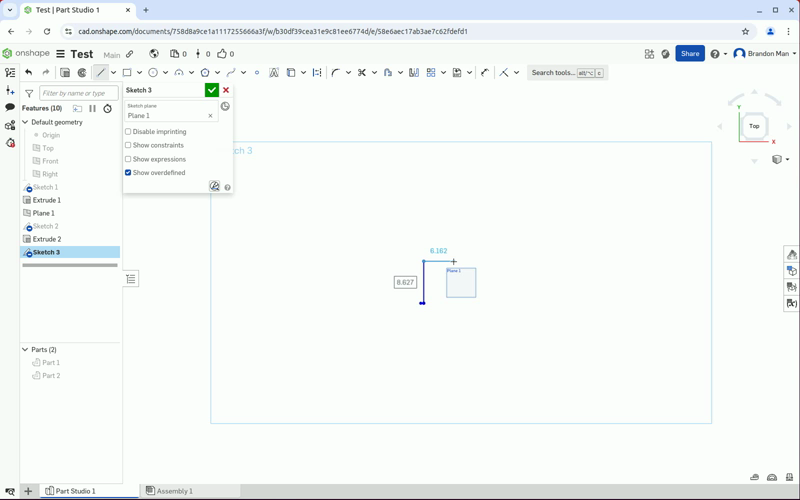
mouse_move(420, 261)
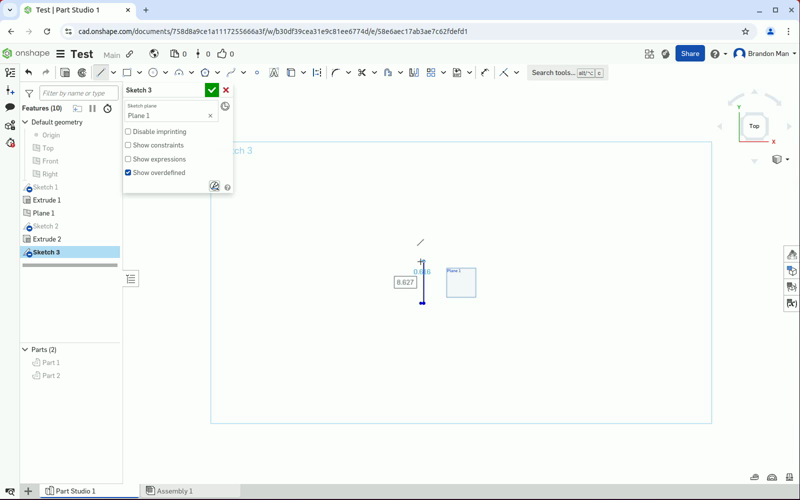
scroll(6)
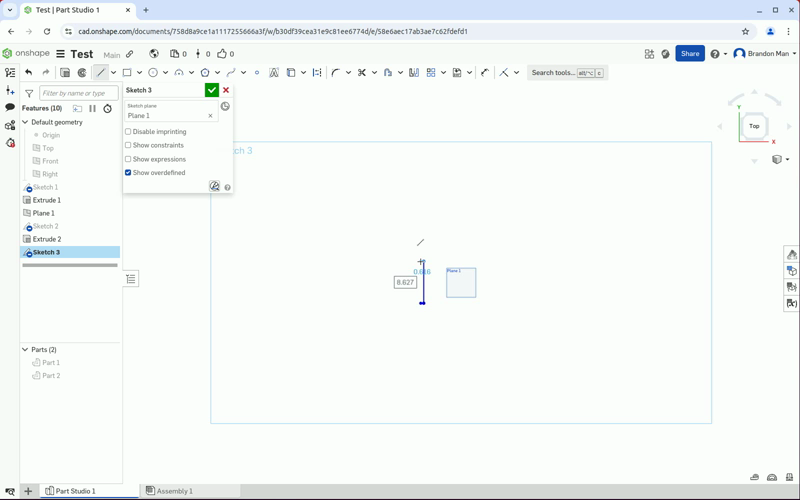
scroll(6)
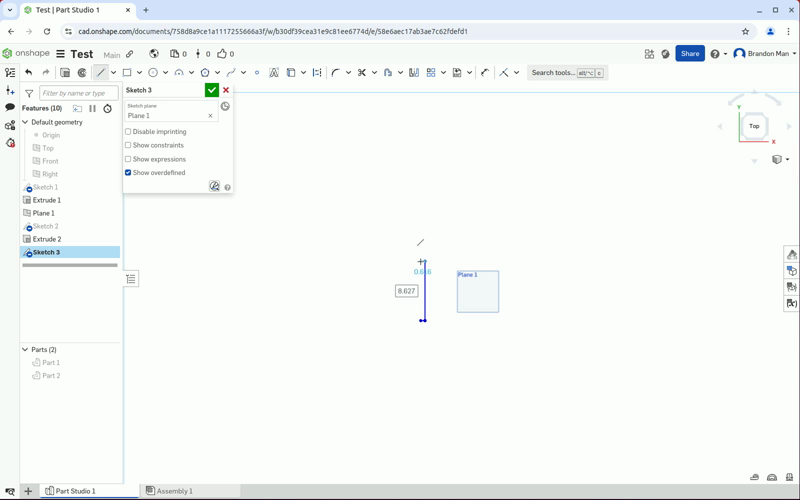
scroll(6)
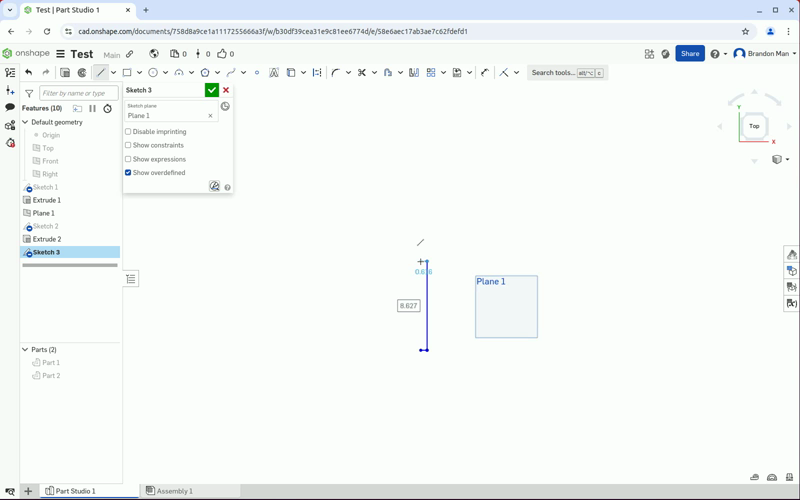
scroll(6)
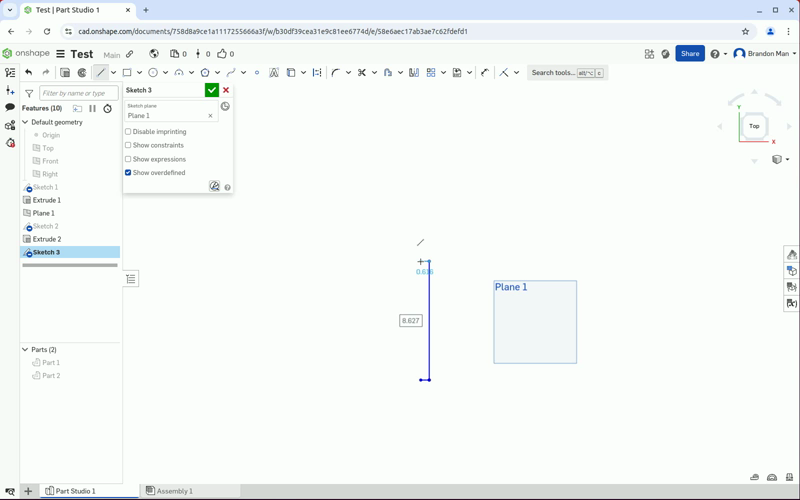
scroll(6)
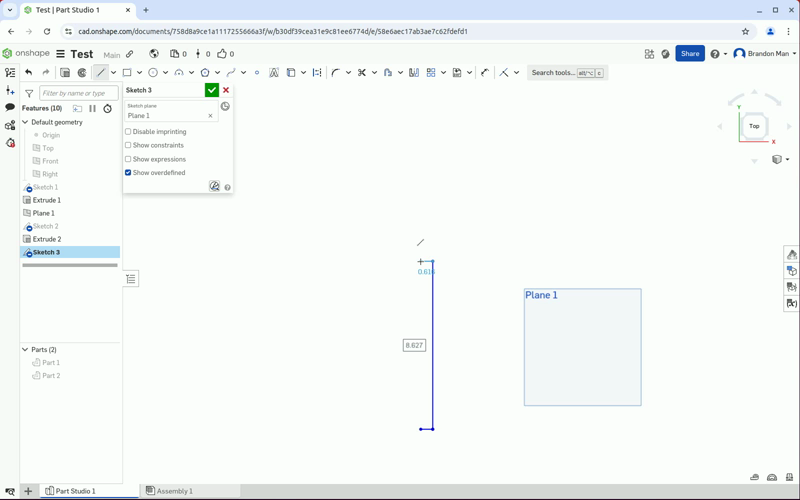
scroll(6)
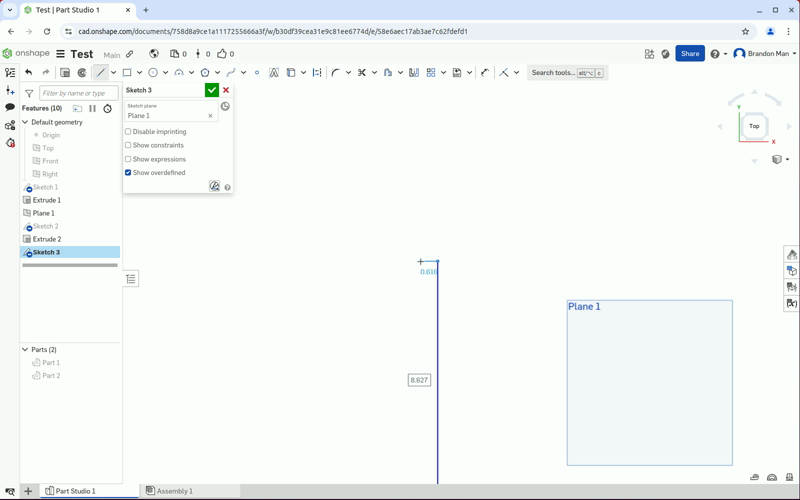
scroll(6)
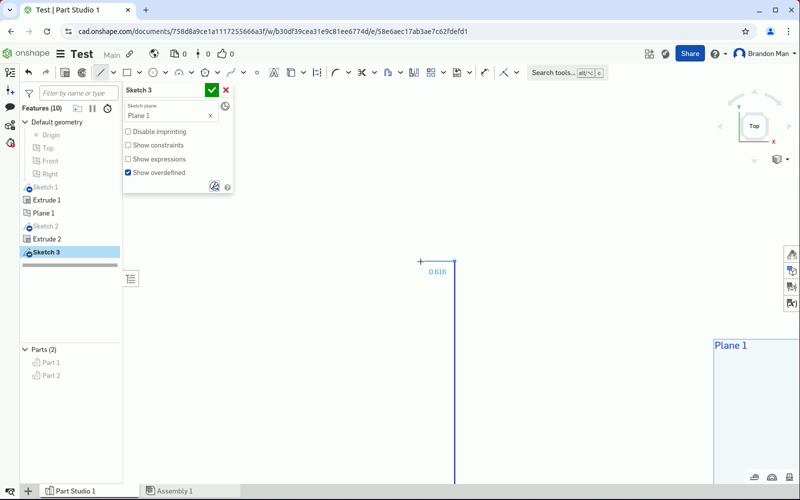
click(420, 261)
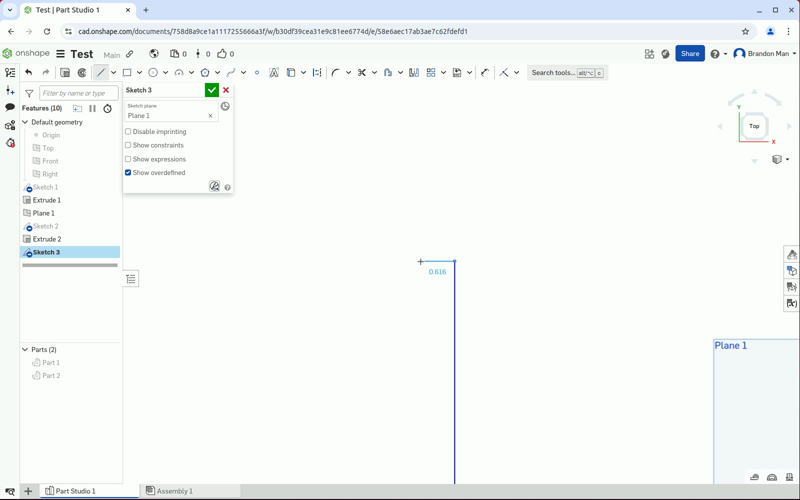
scroll(-6)
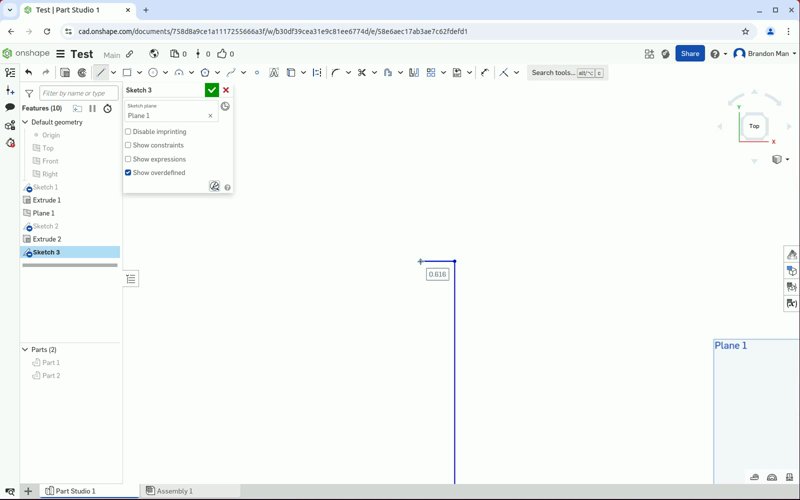
scroll(-6)
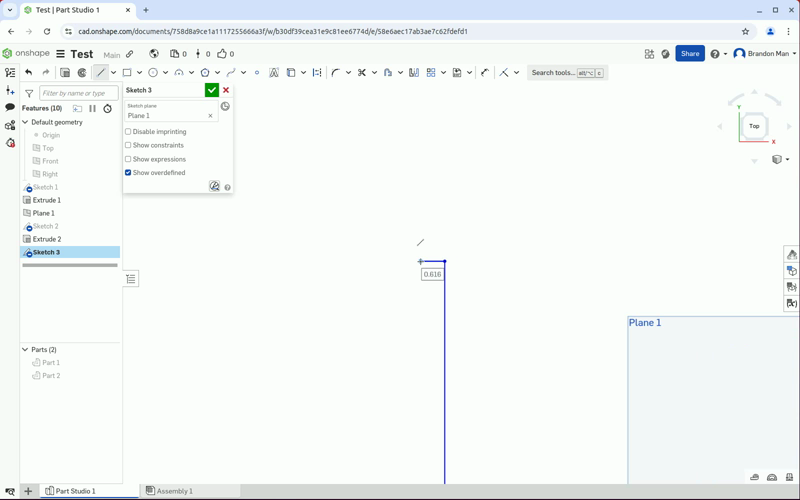
scroll(-6)
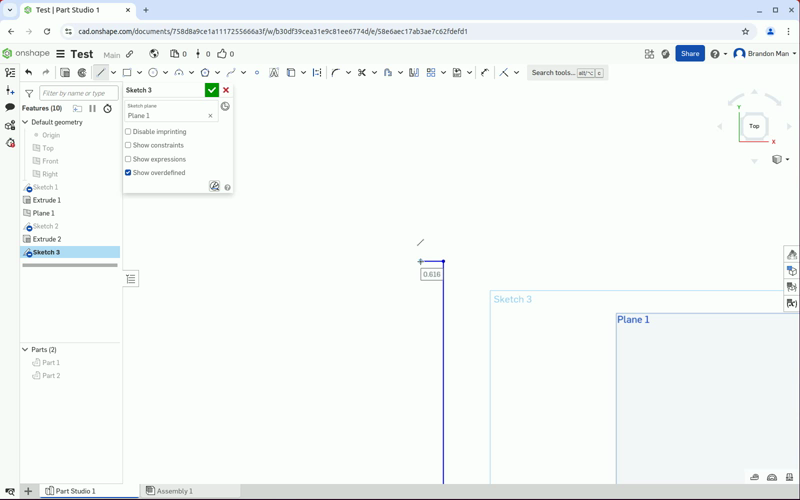
scroll(-6)
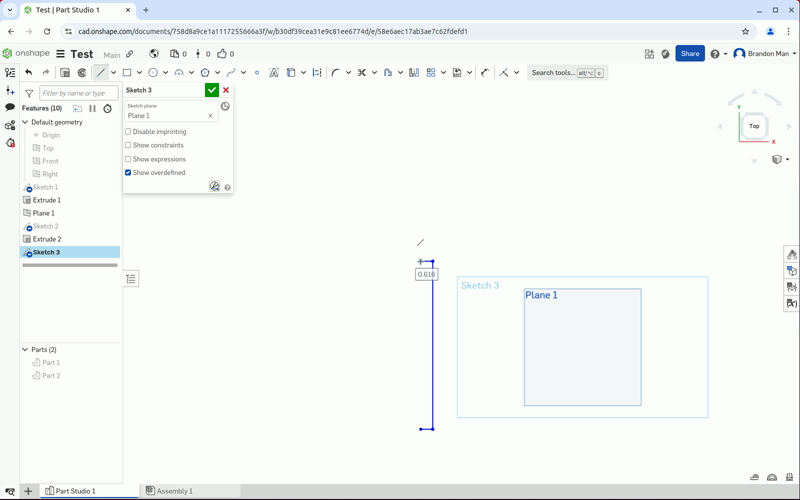
scroll(-6)
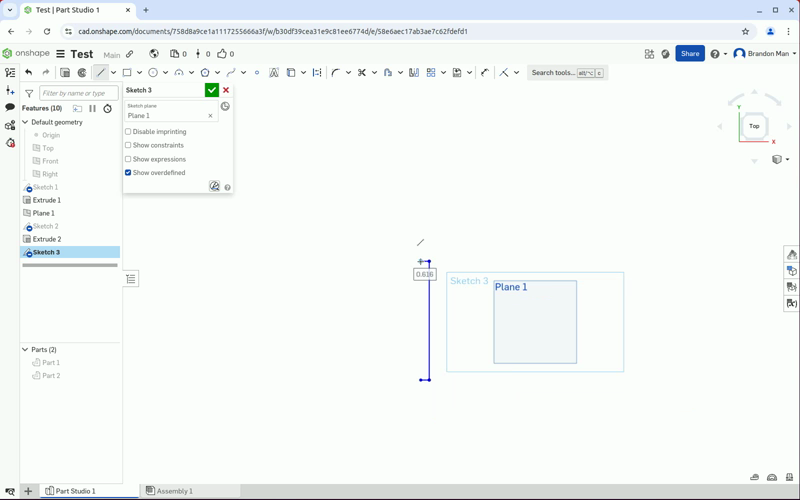
scroll(-6)
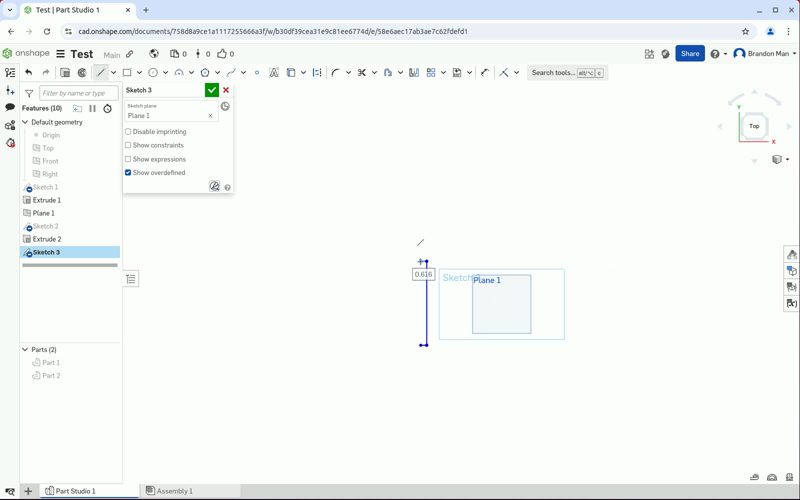
scroll(-6)
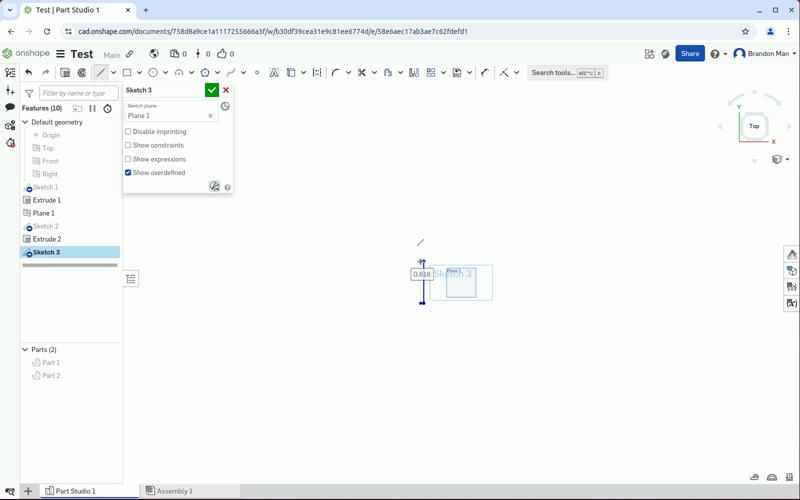
key_up(shift)
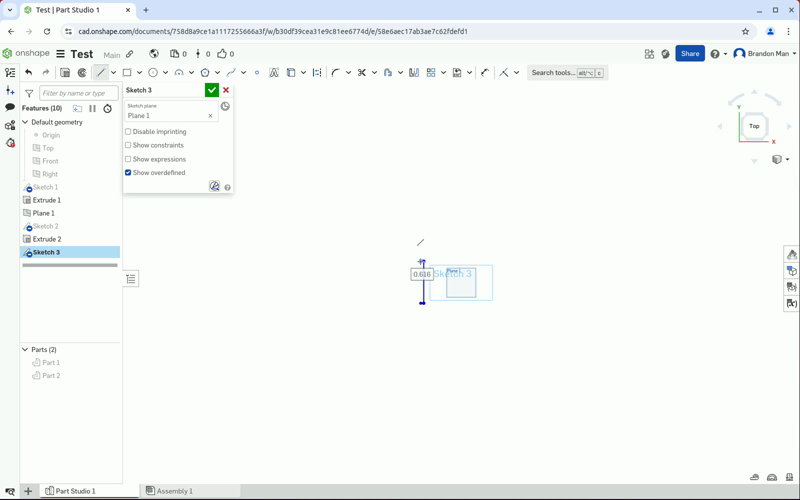
mouse_move(450, 261)
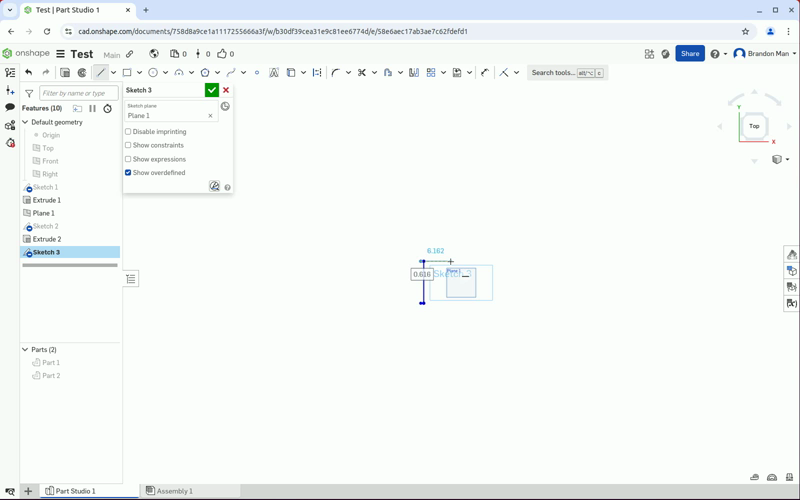
key_down(shift)
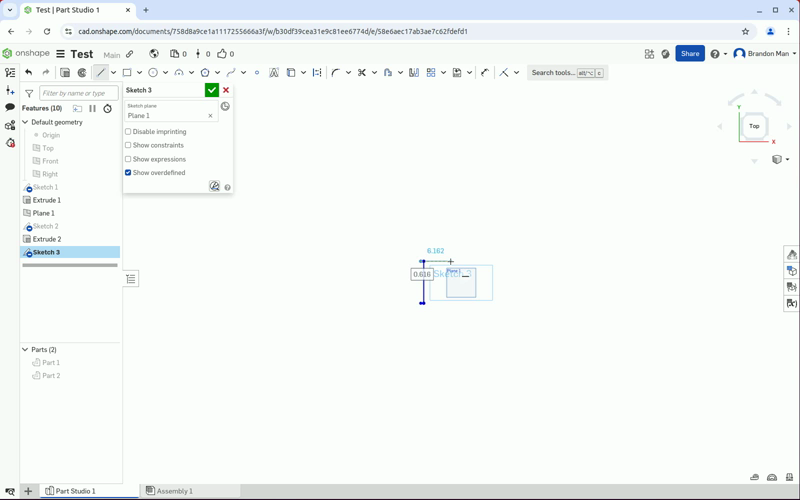
mouse_move(420, 303)
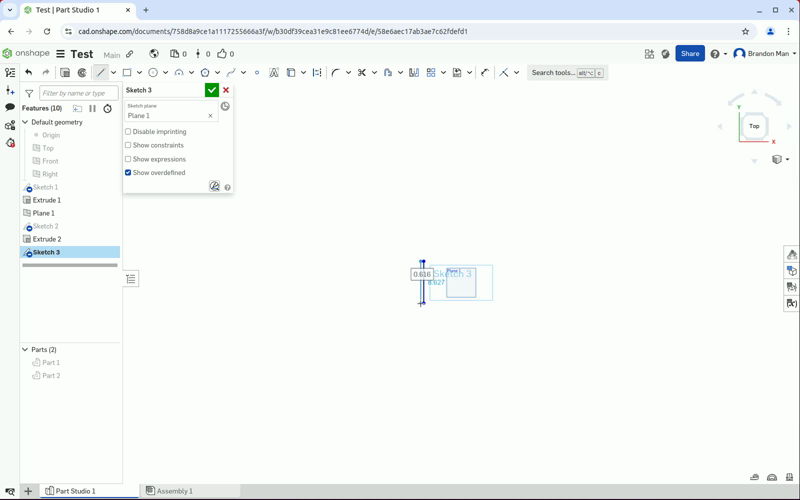
scroll(6)
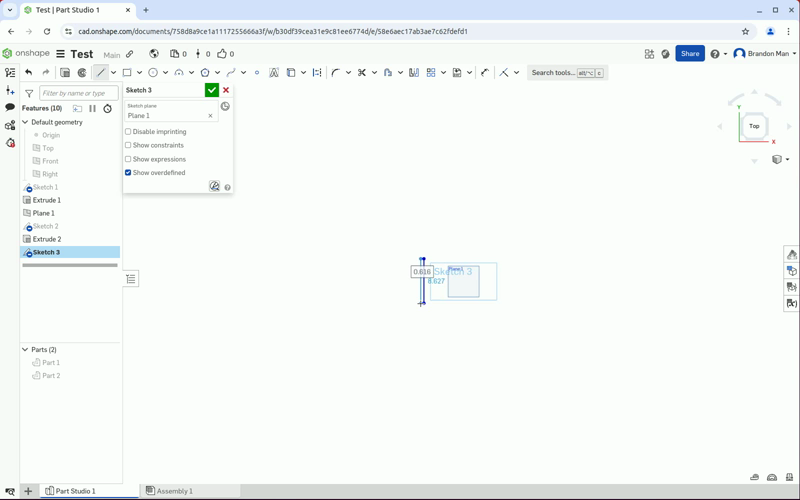
scroll(6)
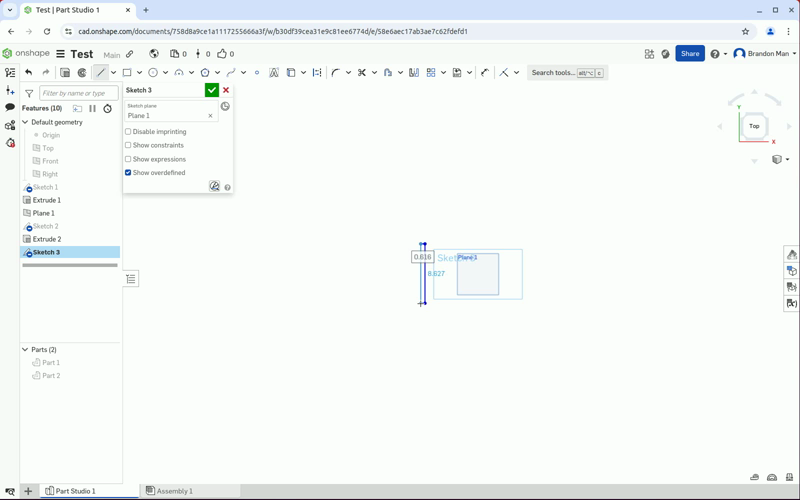
scroll(6)
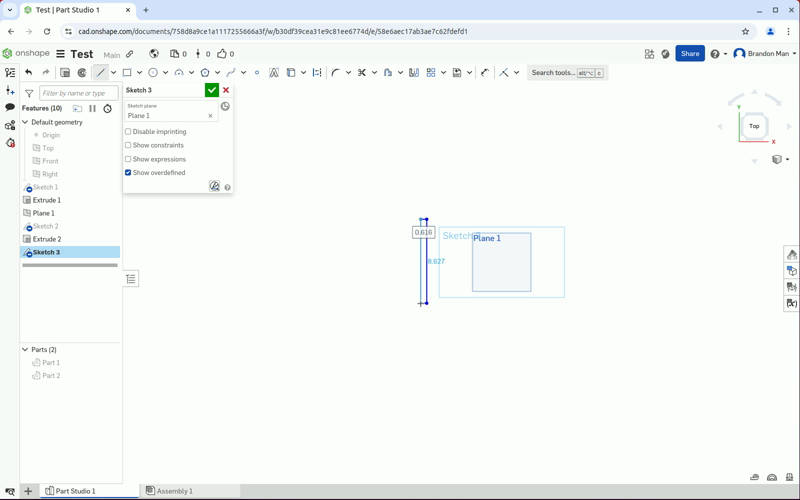
scroll(6)
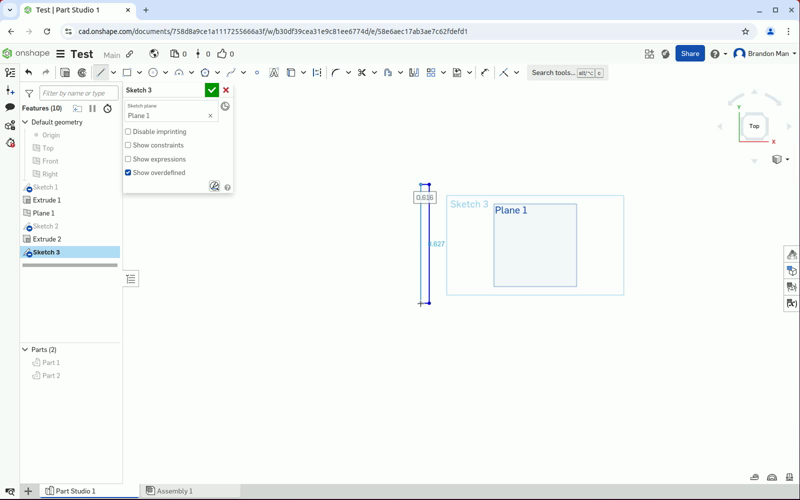
scroll(6)
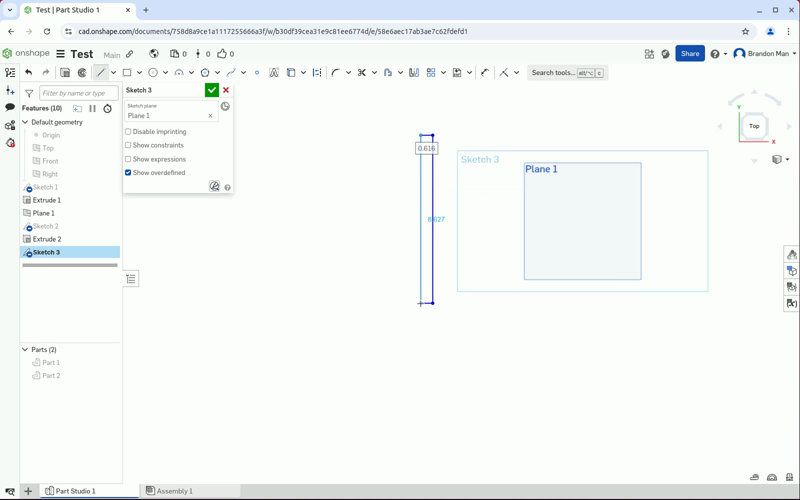
scroll(6)
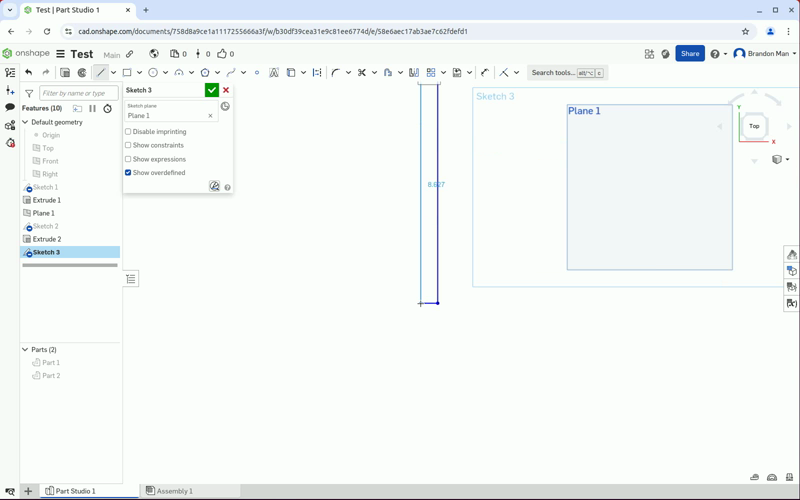
scroll(6)
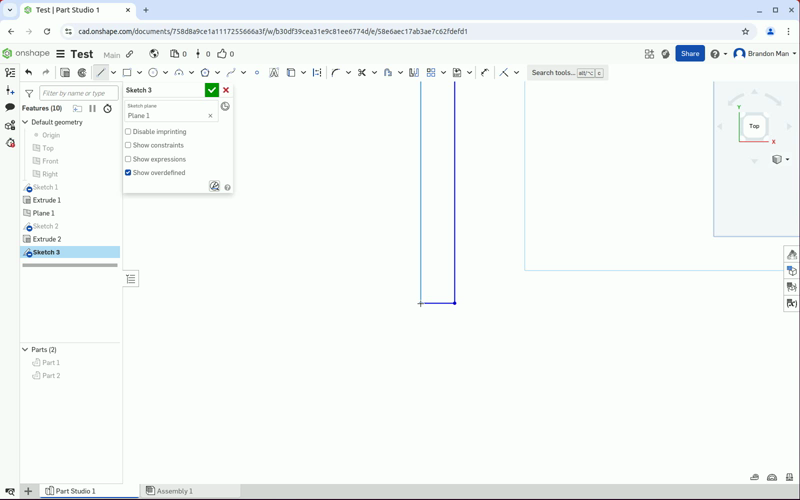
key_up(shift)
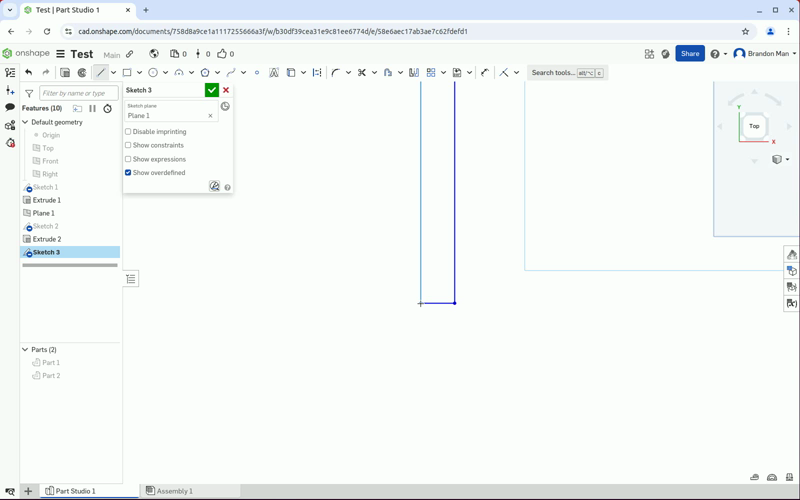
click(420, 303)
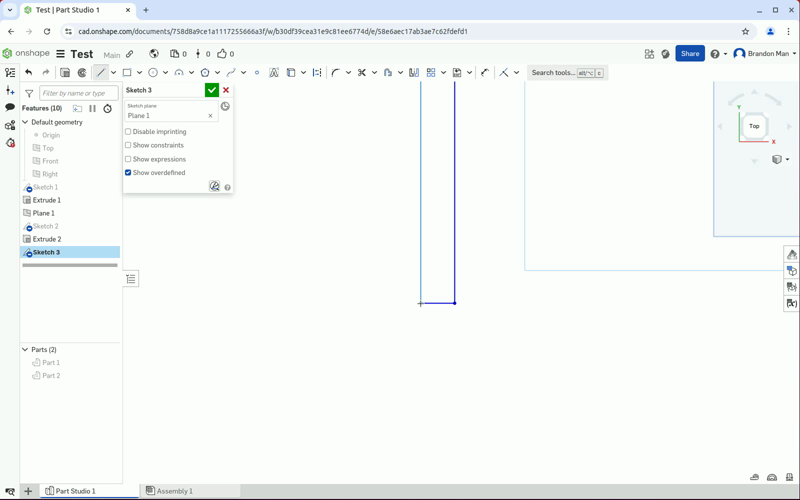
scroll(-6)
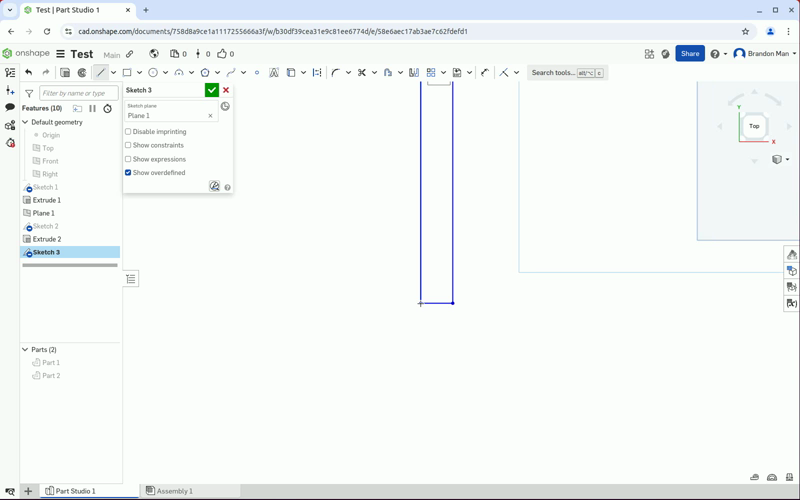
scroll(-6)
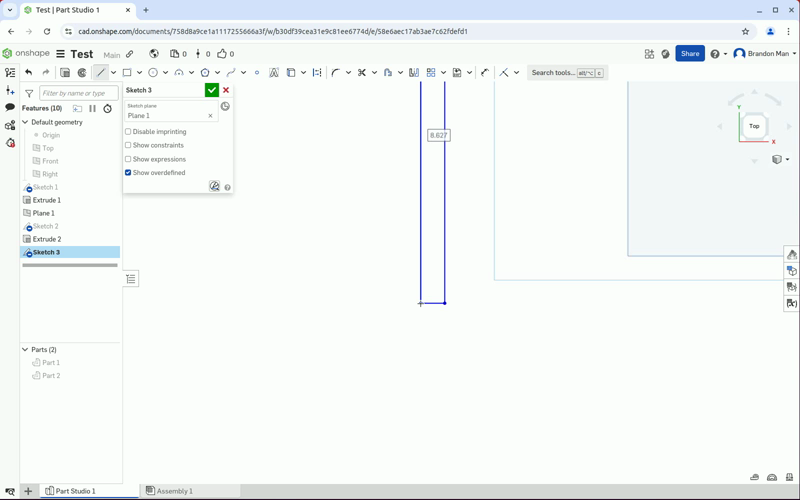
scroll(-6)
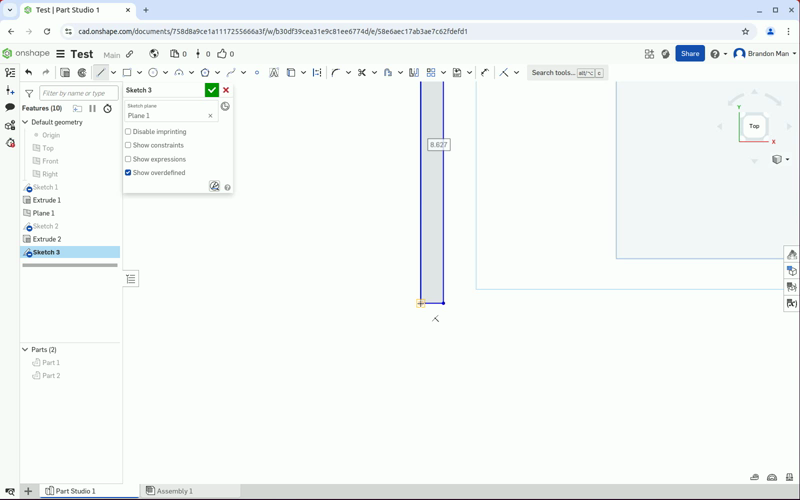
scroll(-6)
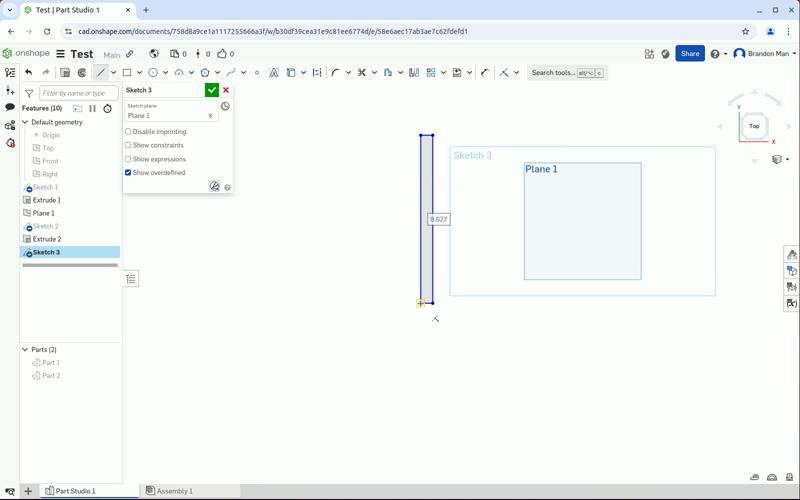
scroll(-6)
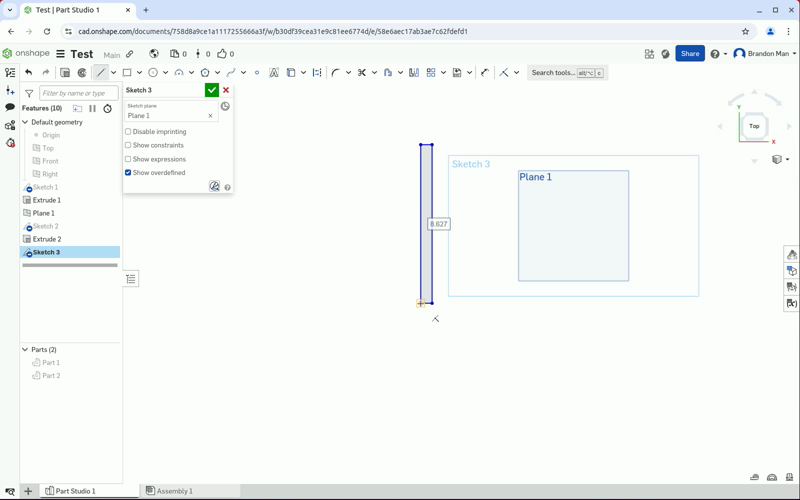
scroll(-6)
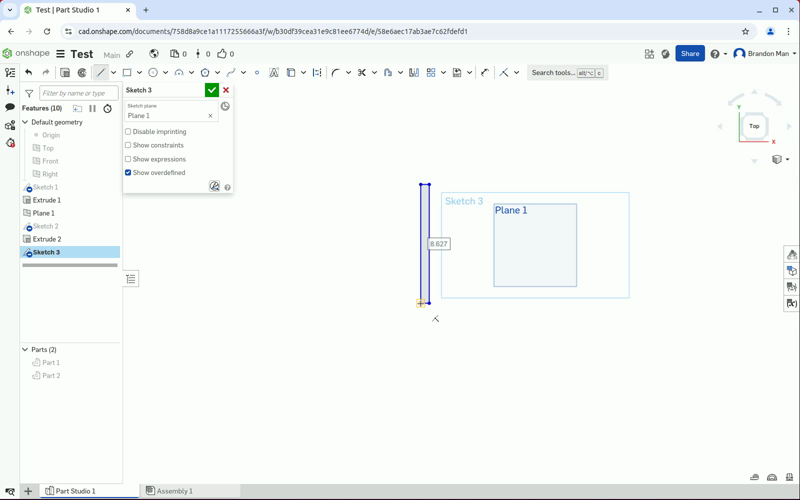
scroll(-6)
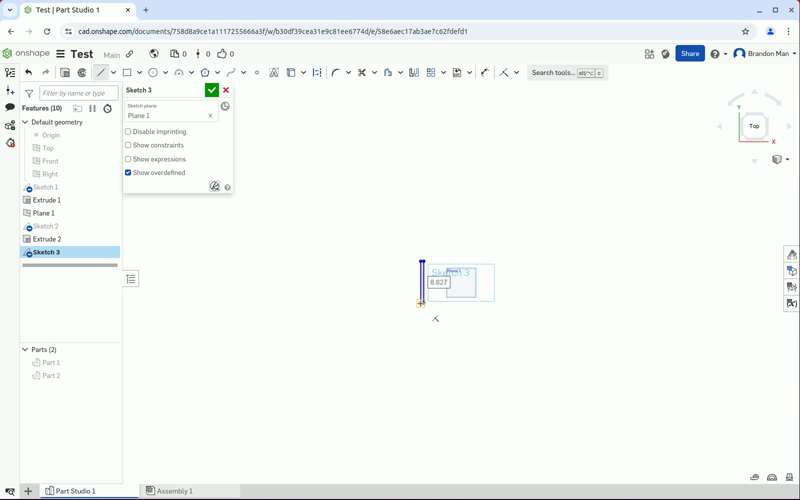
key(esc)
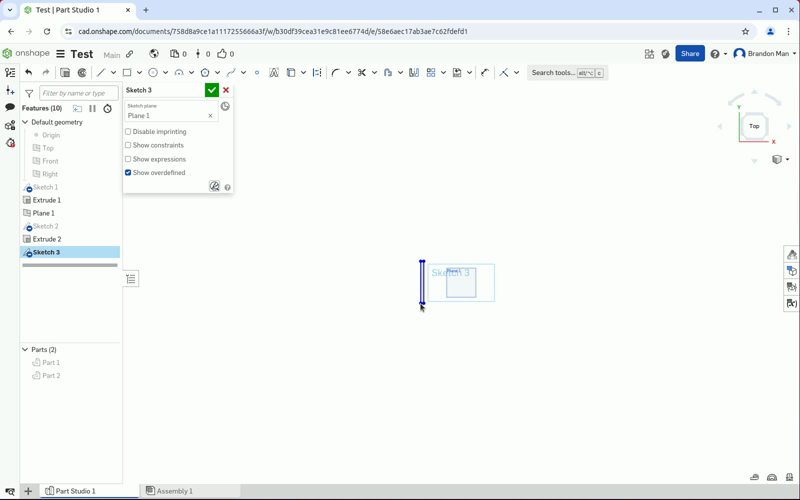
mouse_move(421, 265)
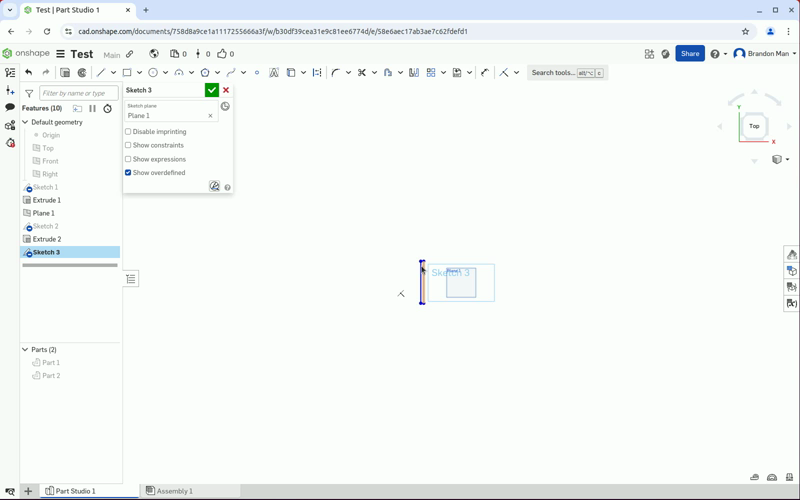
scroll(6)
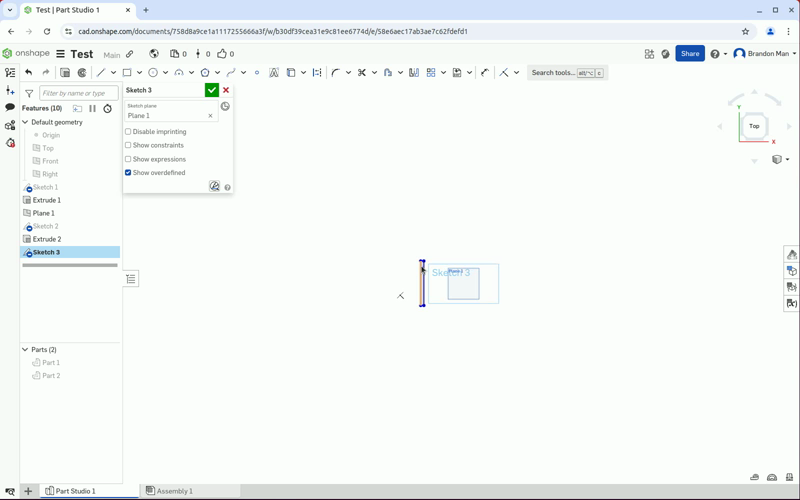
scroll(6)
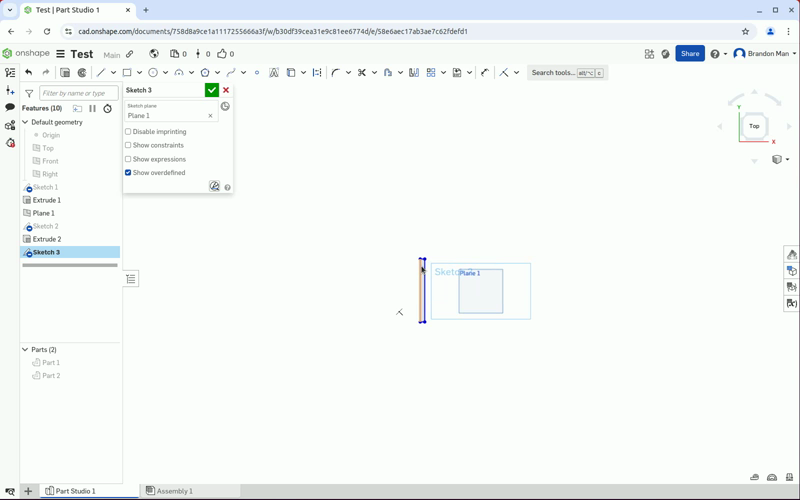
scroll(6)
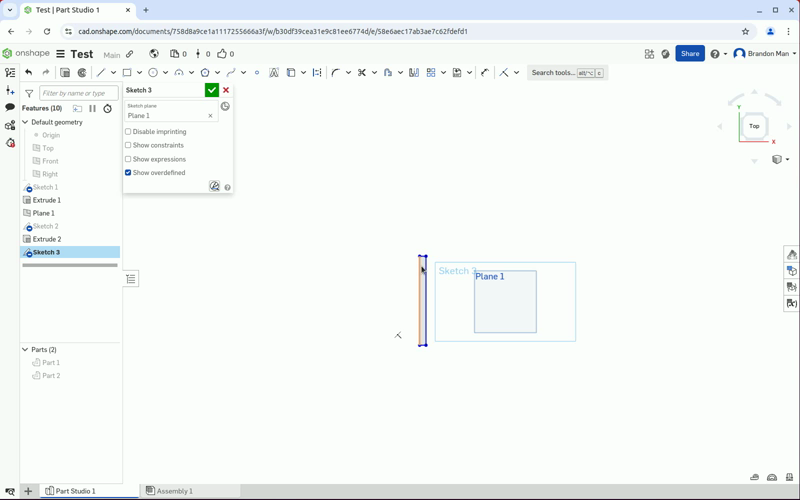
scroll(6)
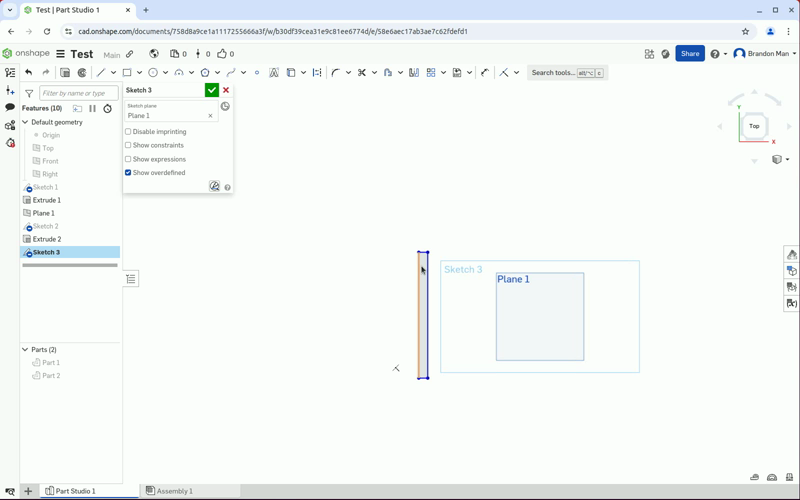
scroll(6)
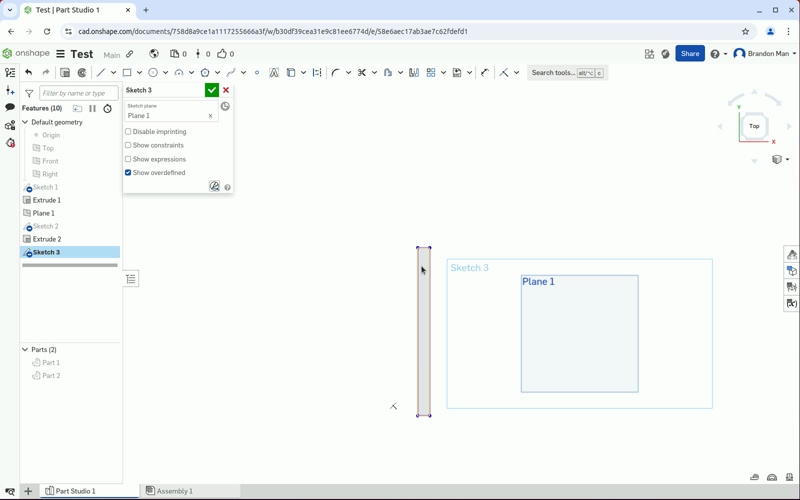
scroll(6)
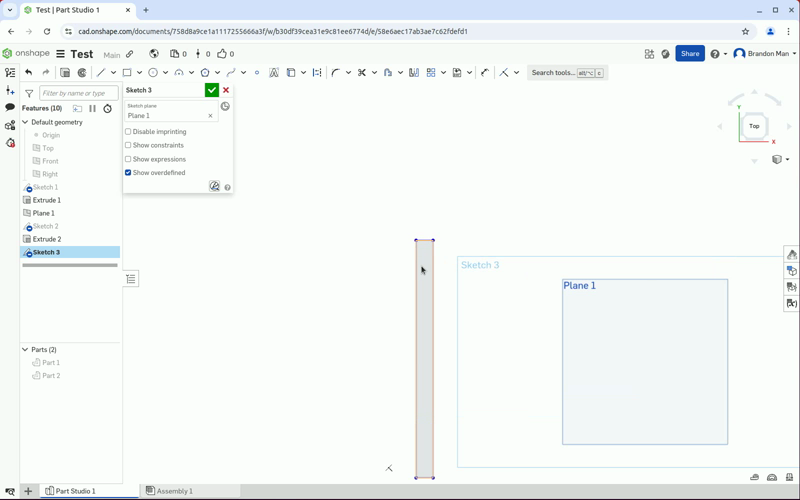
scroll(6)
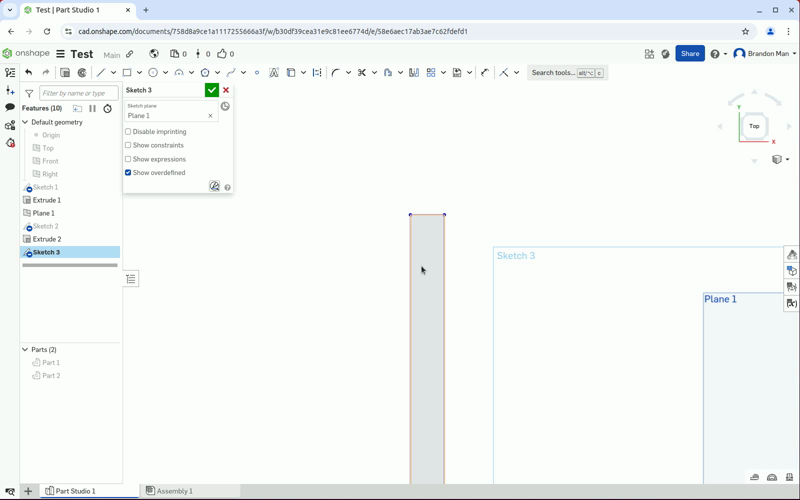
click(421, 265)
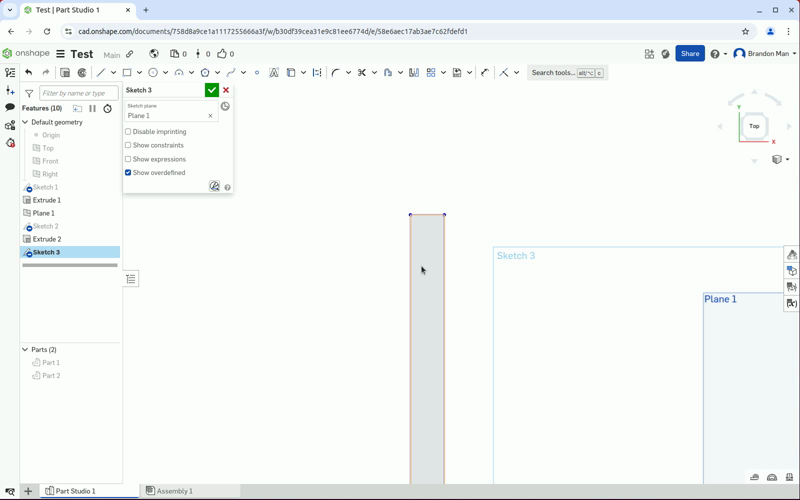
scroll(-6)
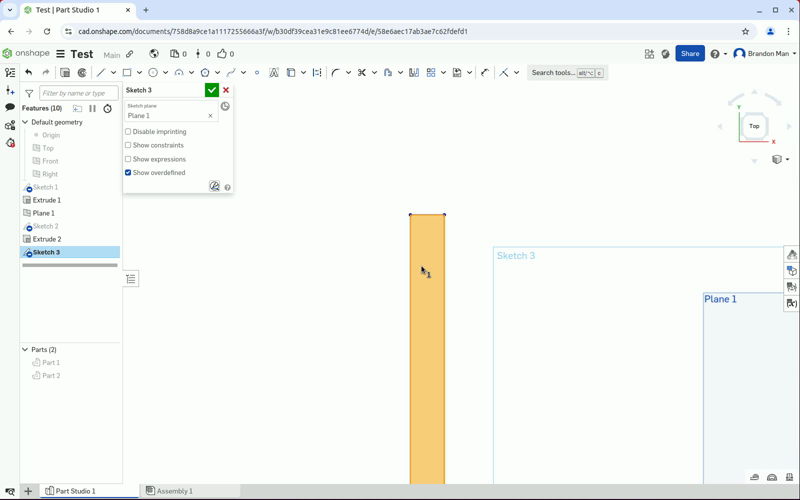
scroll(-6)
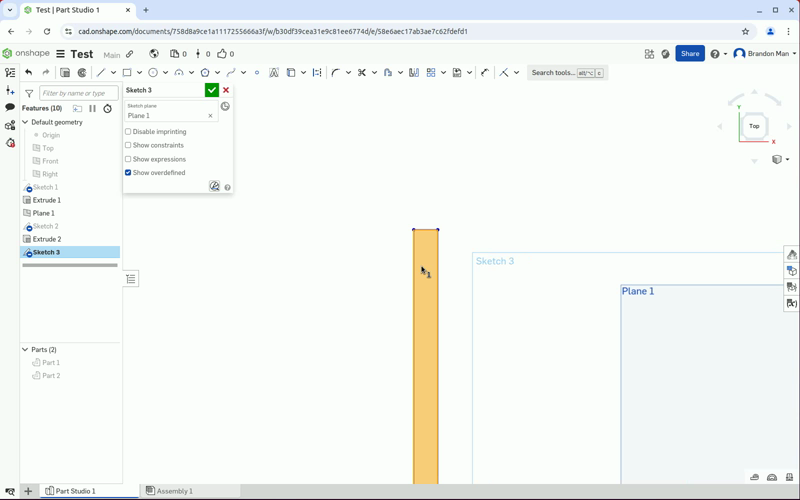
scroll(-6)
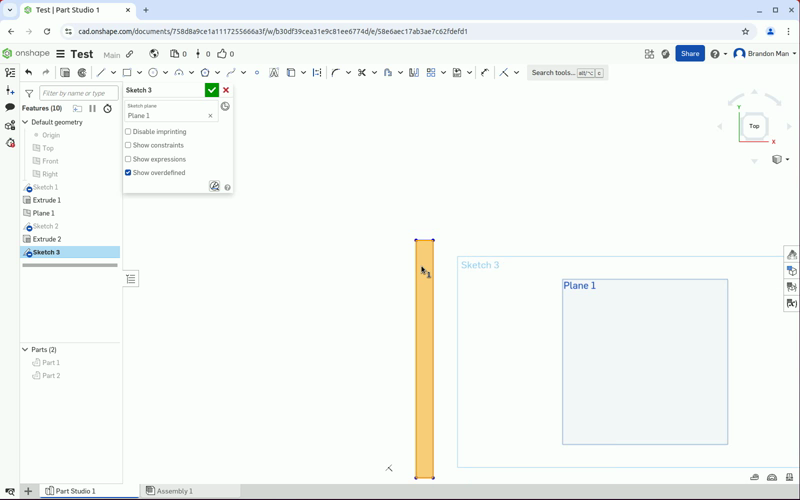
scroll(-6)
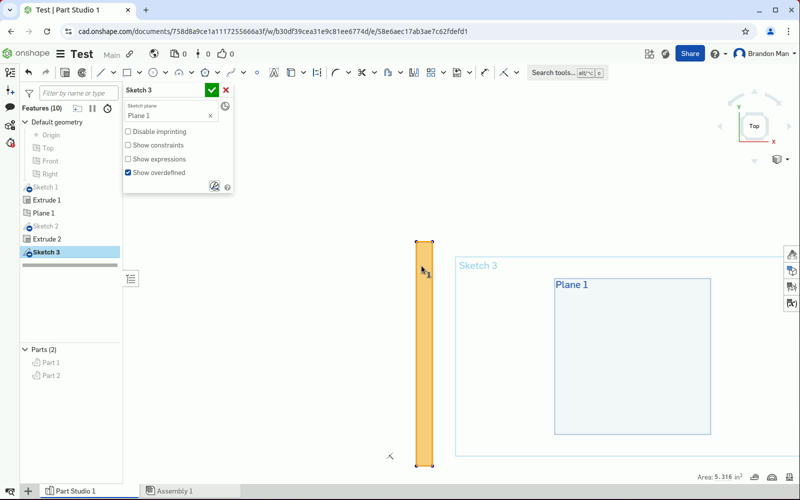
scroll(-6)
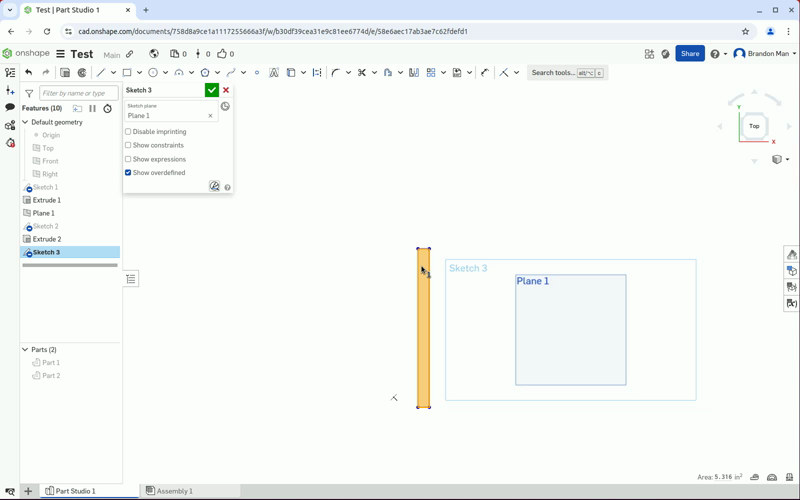
scroll(-6)
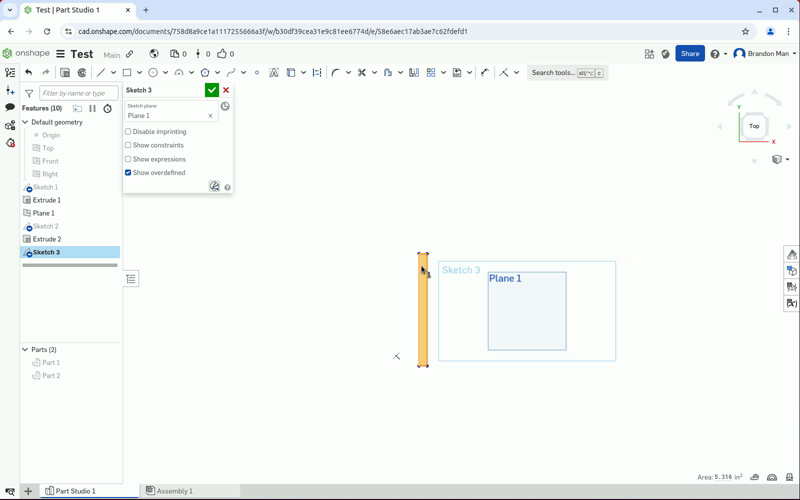
scroll(-6)
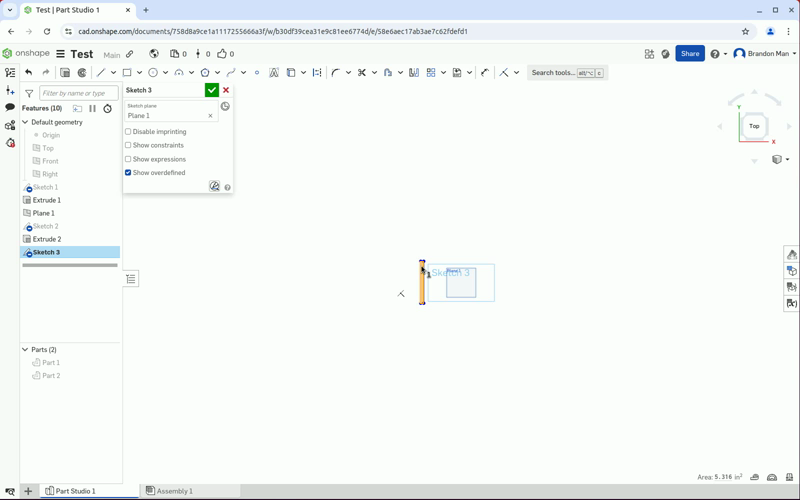
mouse_move(73, 352)
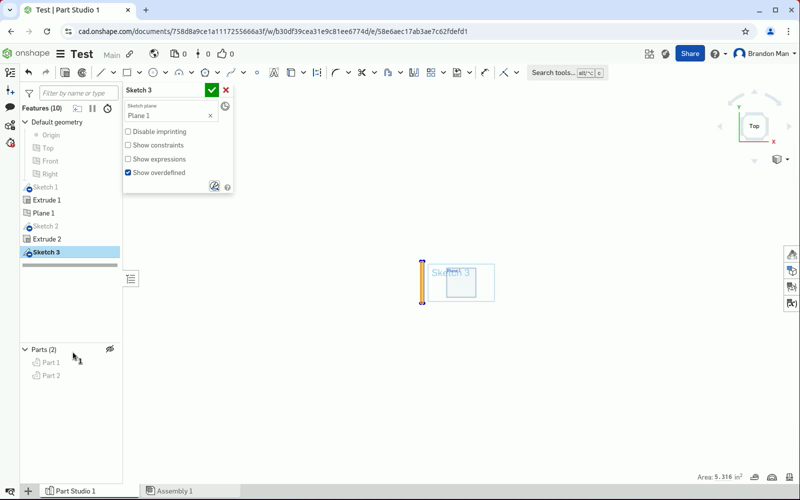
key(shift+y)
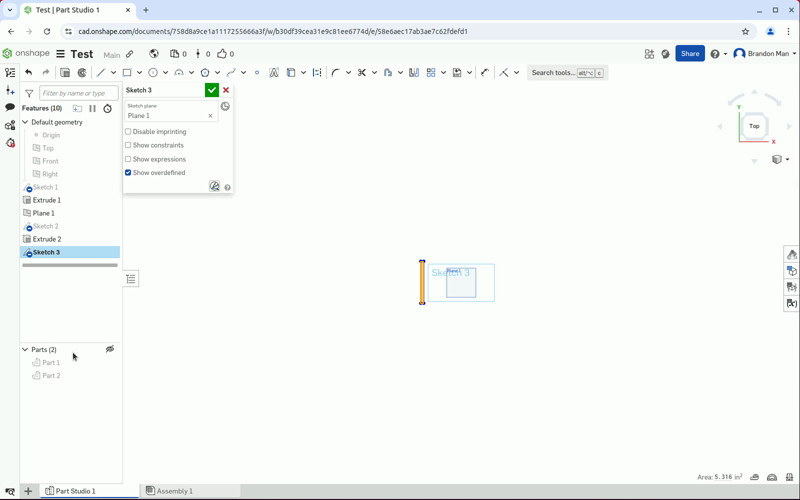
key(shift+e)
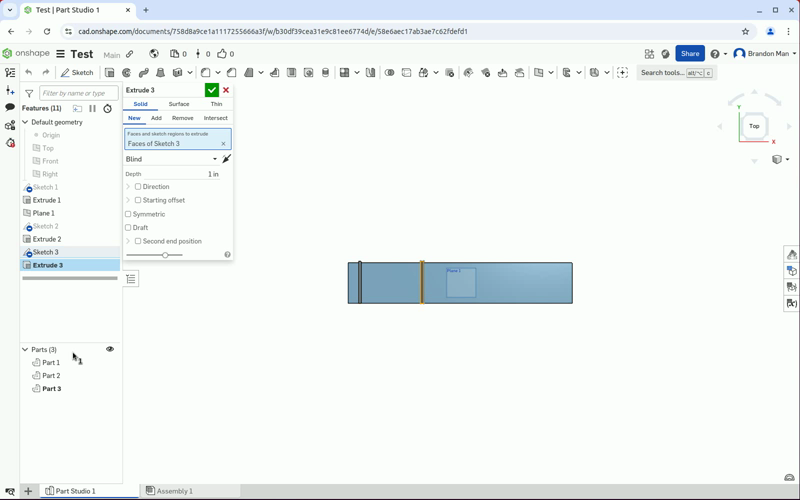
mouse_move(143, 106)
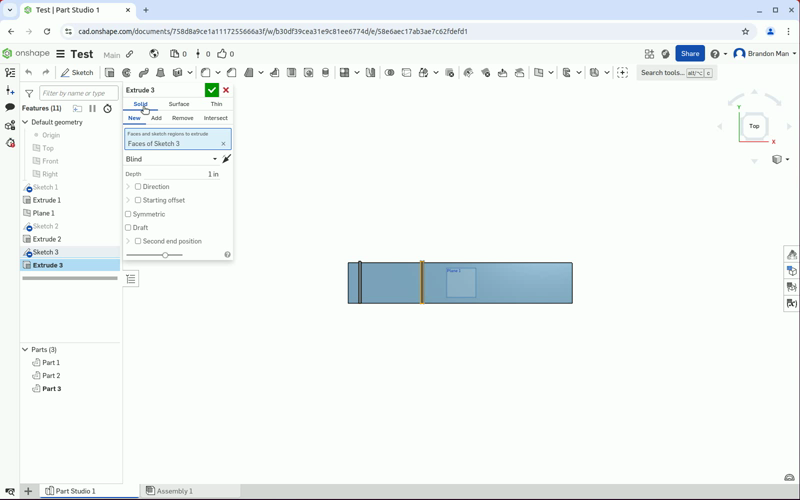
click(143, 106)
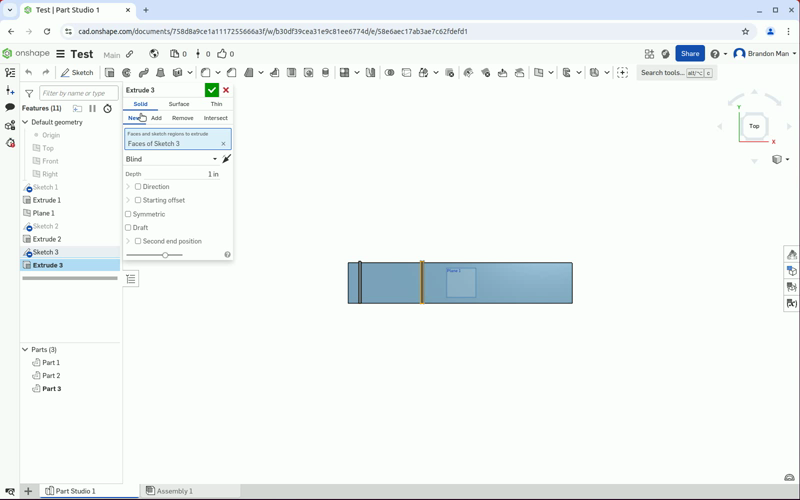
mouse_move(137, 120)
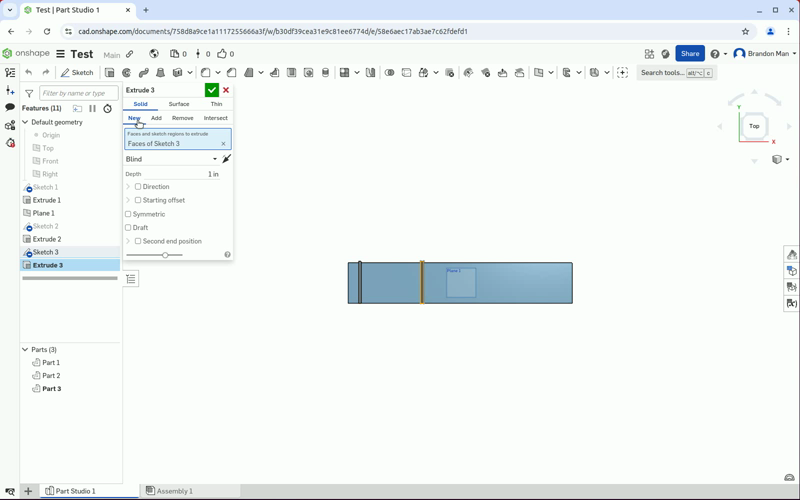
click(137, 120)
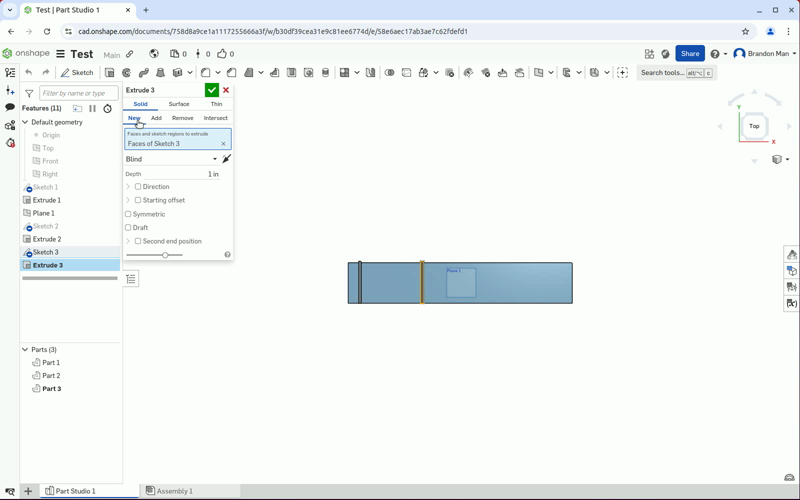
key(tab, 4)
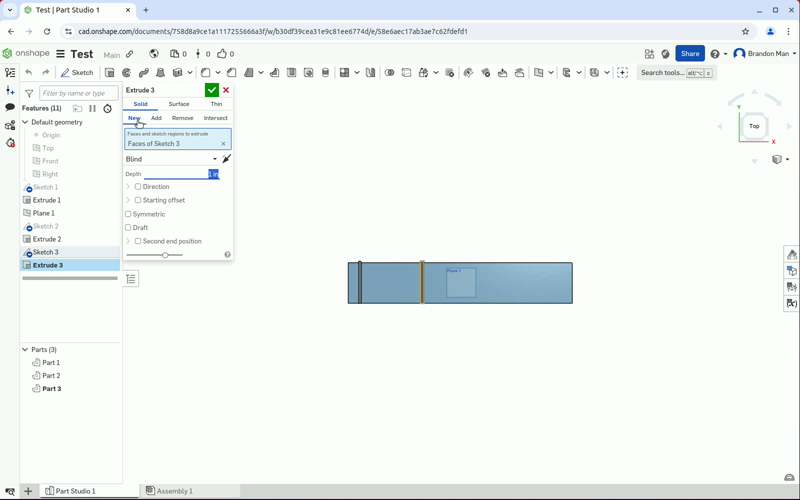
text(12.517)
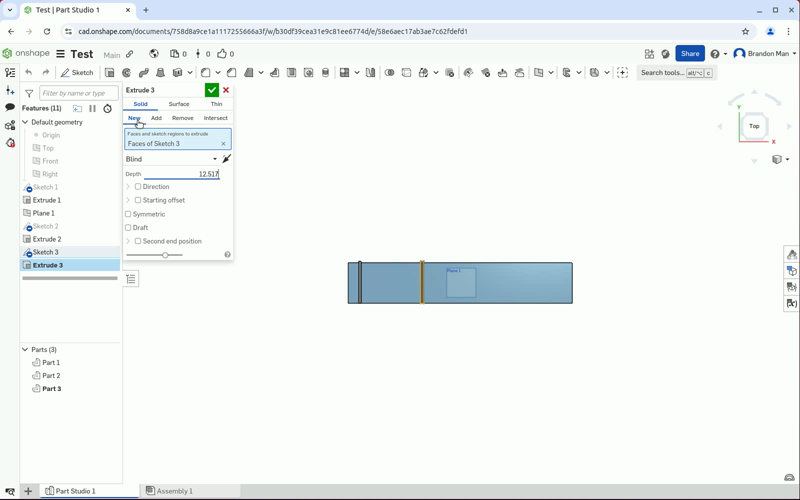
key(enter)
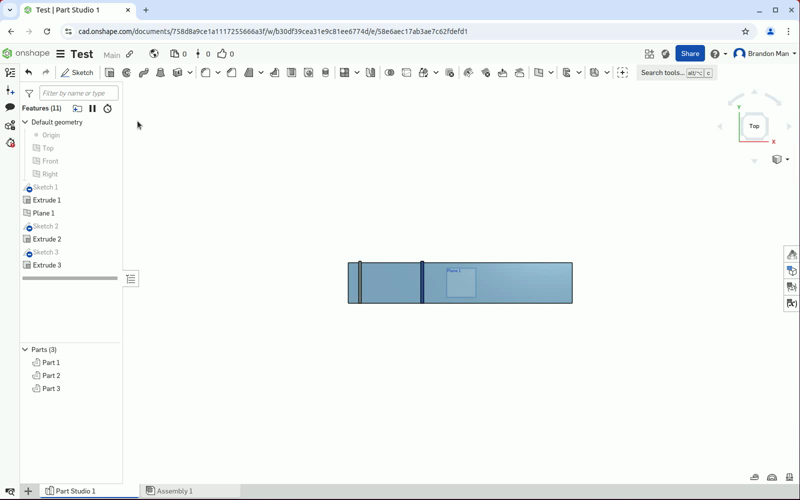
key(shift+h)
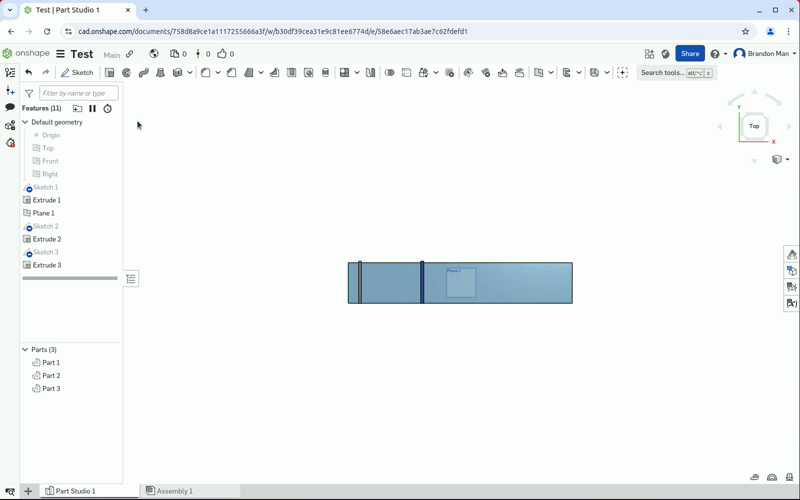
key(shift+h)
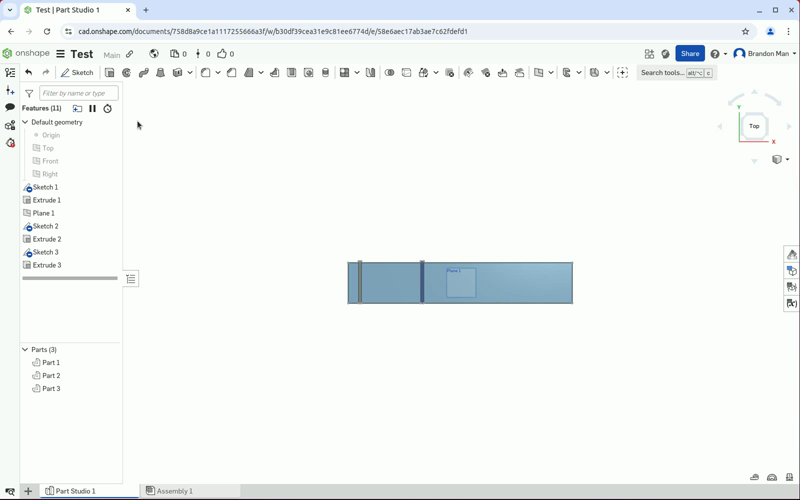
key(shift+7)
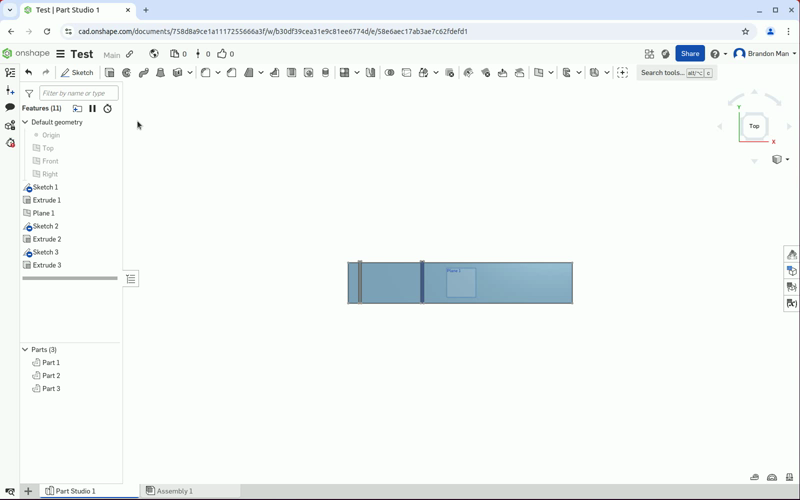
key(up, 3)
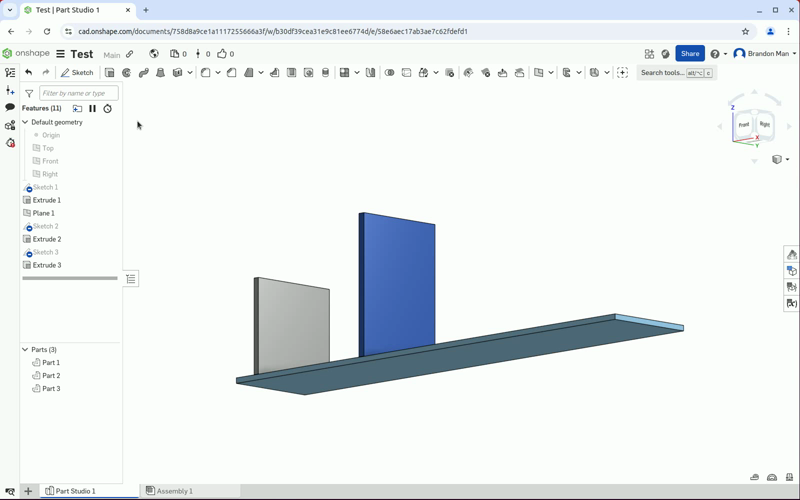
key(left, 3)
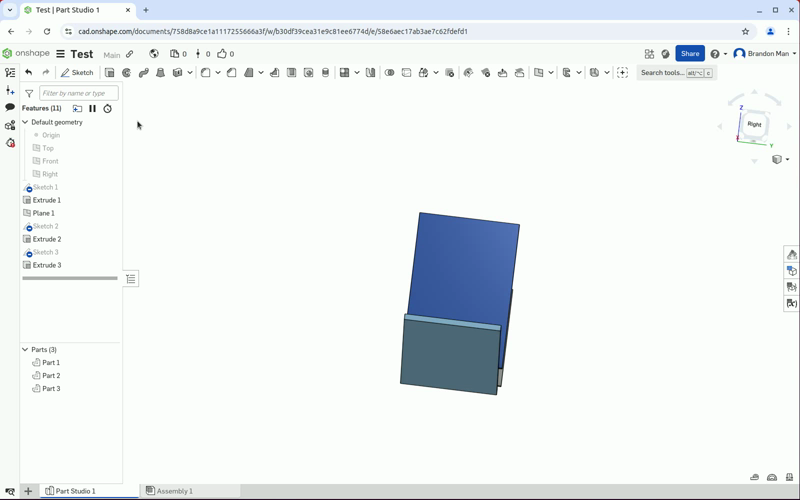
key(right, 3)
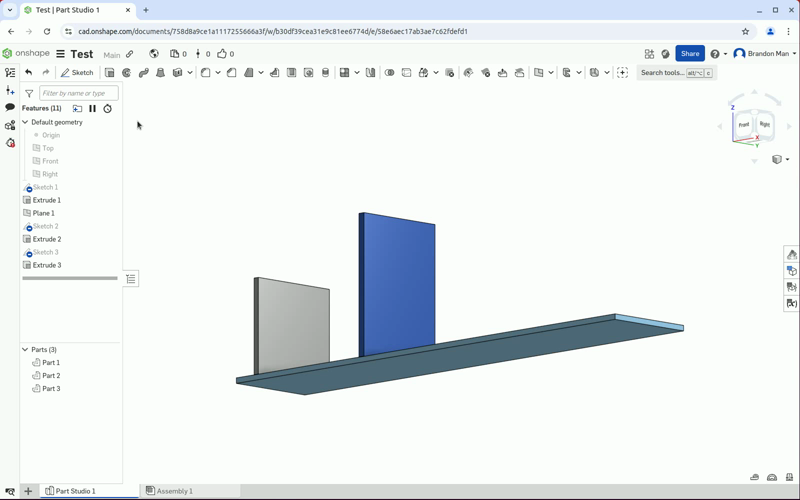
key(down, 3)
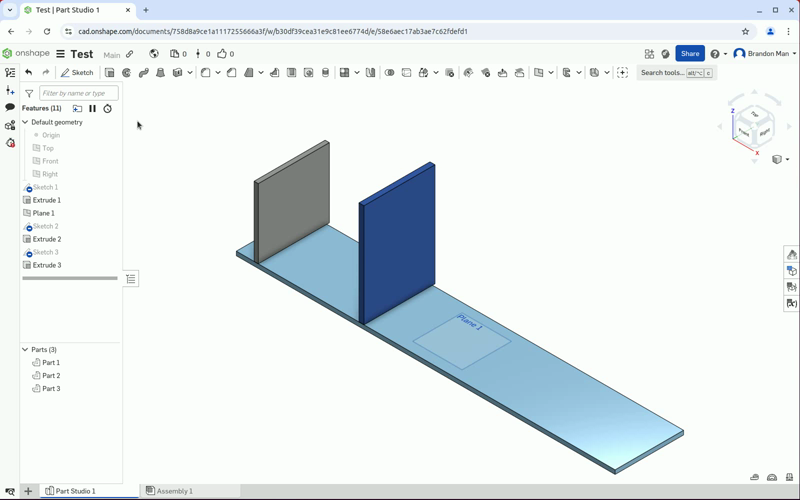
mouse_move(73, 189)
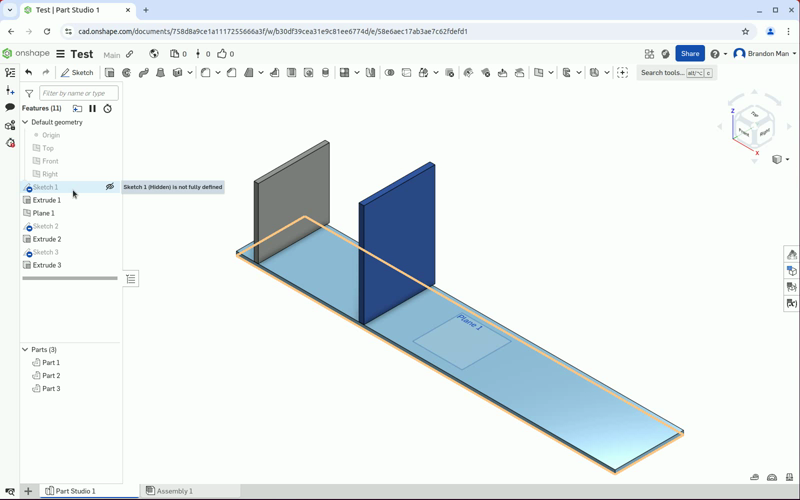
click(73, 189)